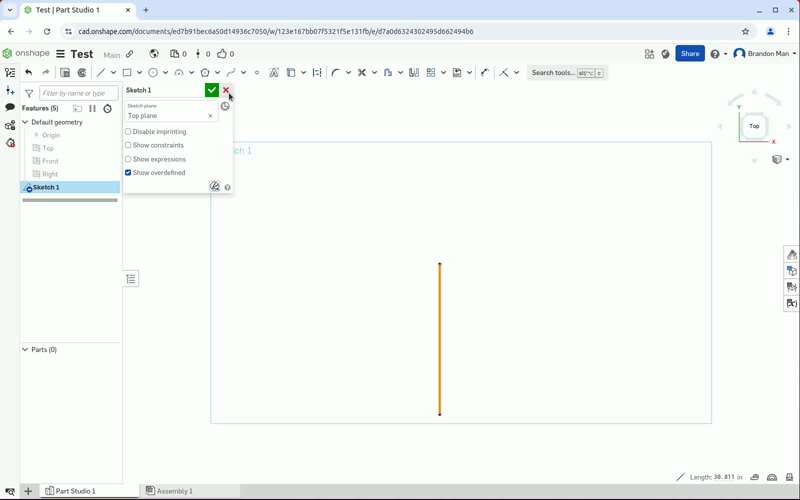
key(shift+h)
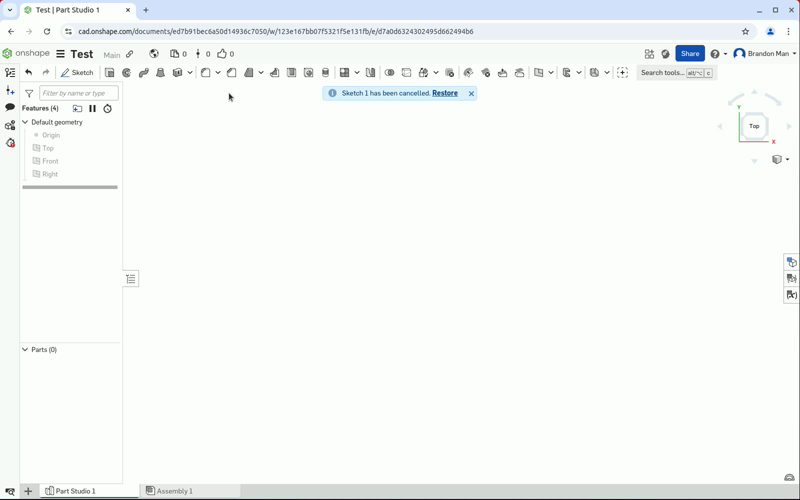
mouse_move(73, 352)
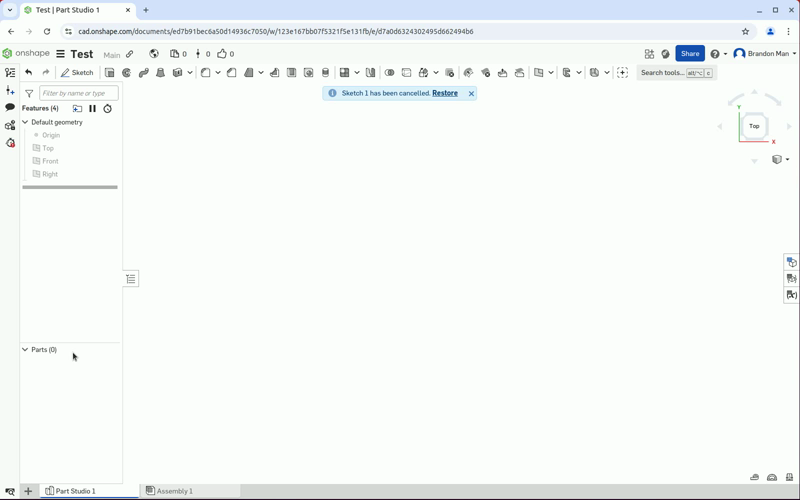
key(y)
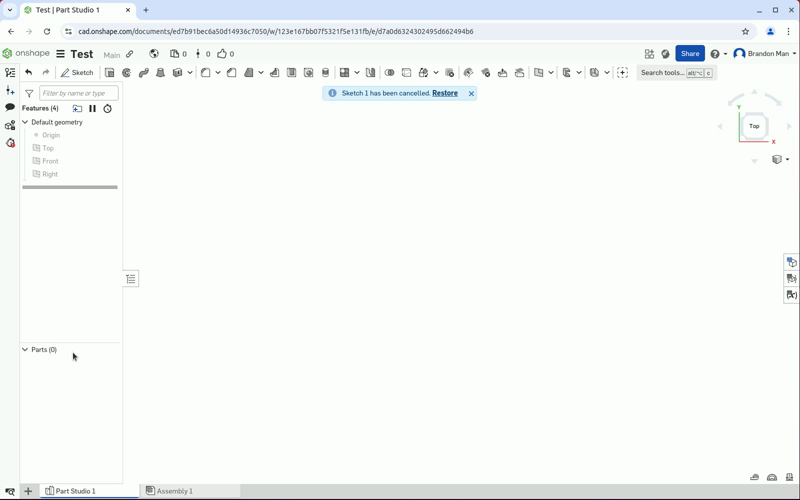
key(shift+p)
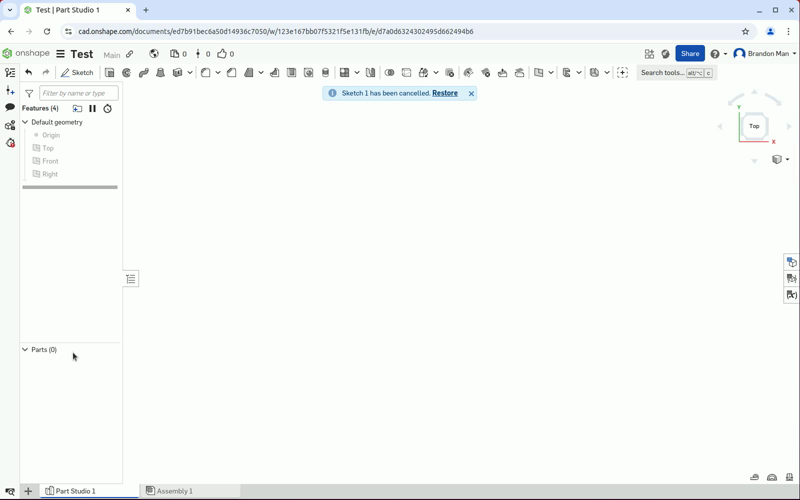
key(space)
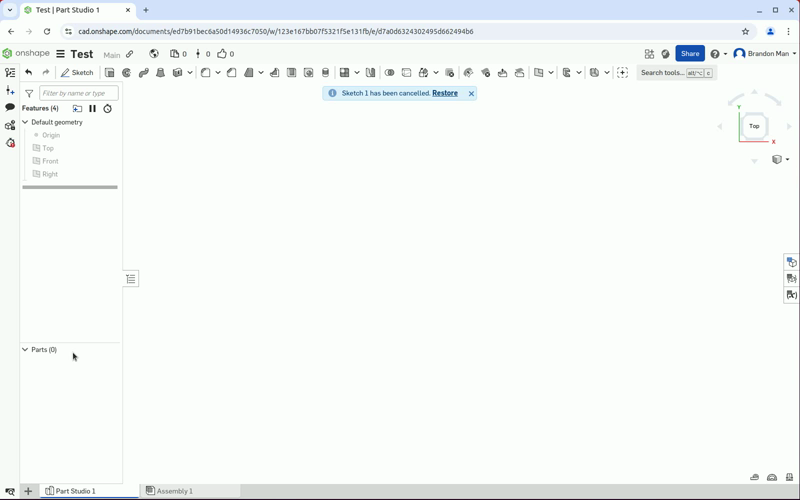
key_down(shift)
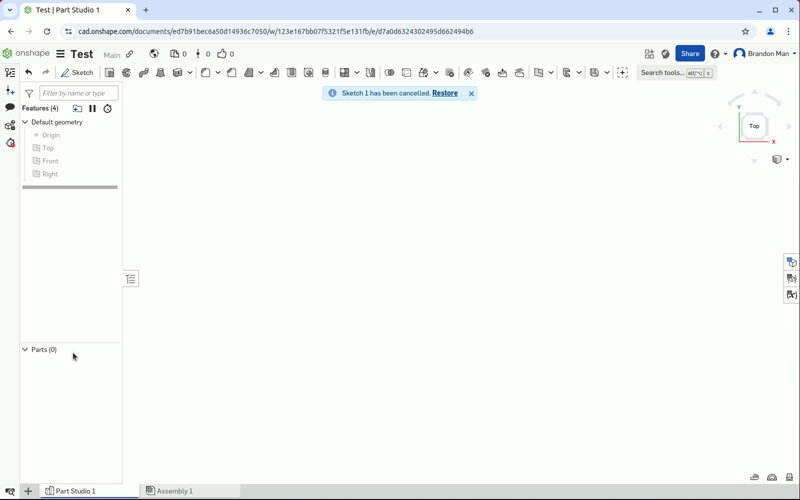
key(up)
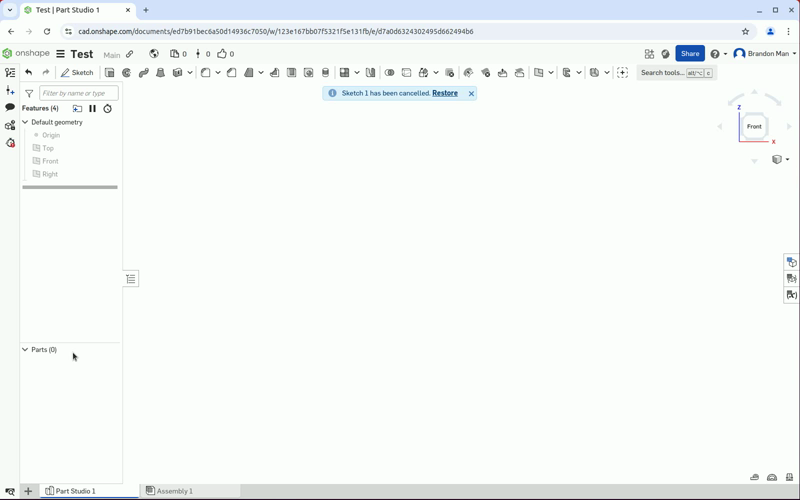
key_up(shift)
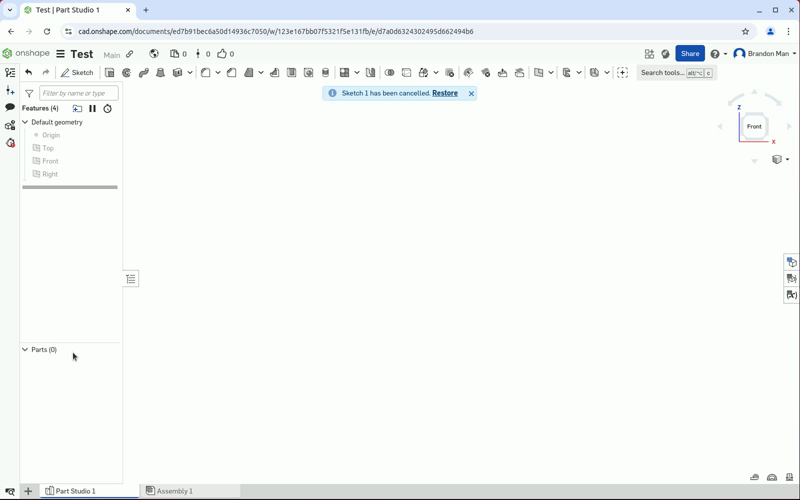
mouse_move(73, 352)
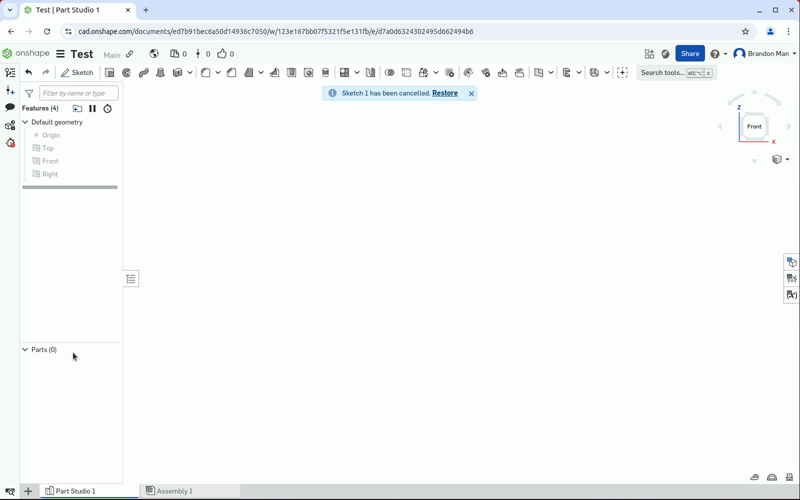
key(shift+y)
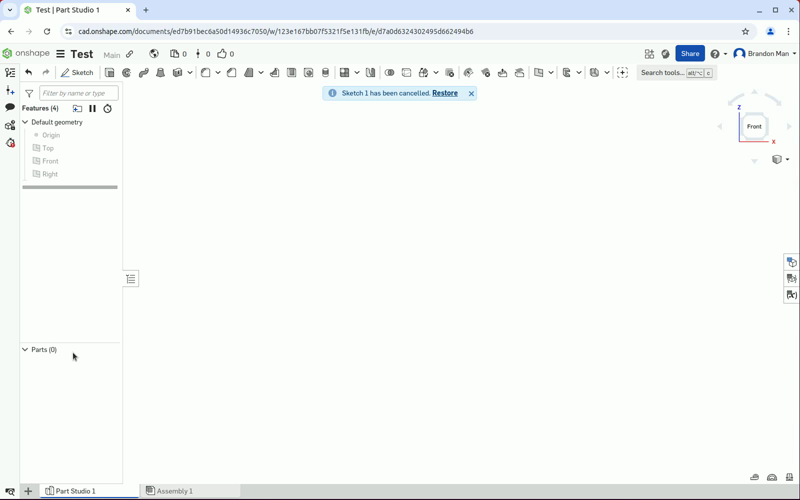
key(shift+s)
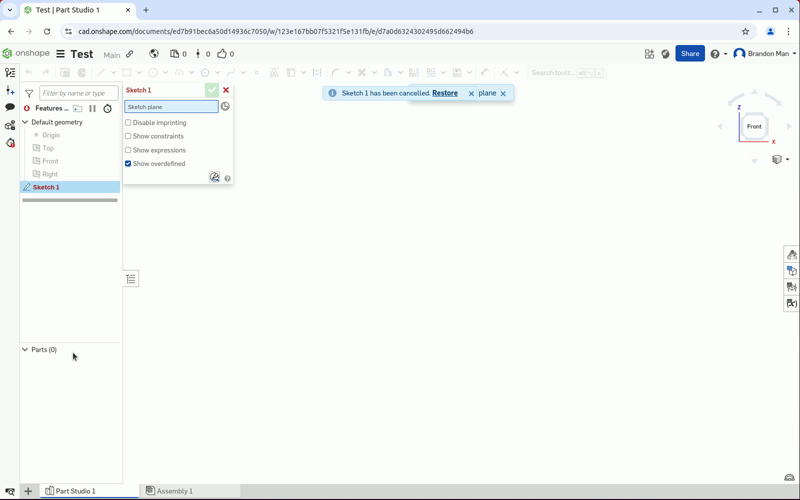
mouse_move(73, 163)
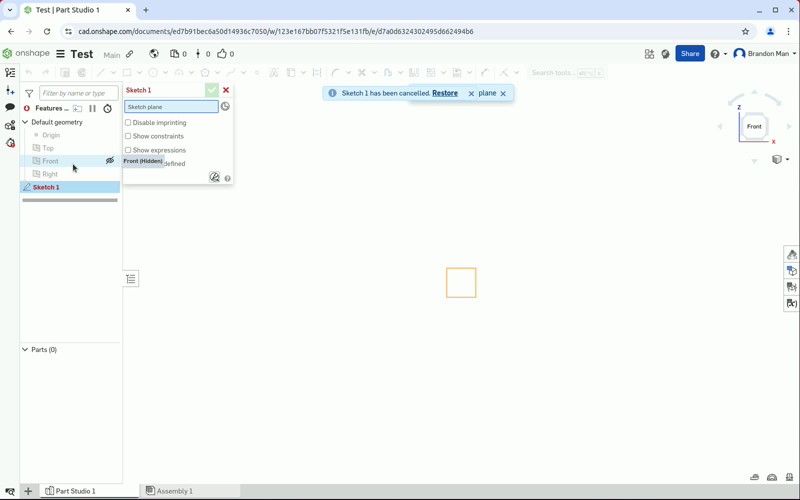
click(73, 163)
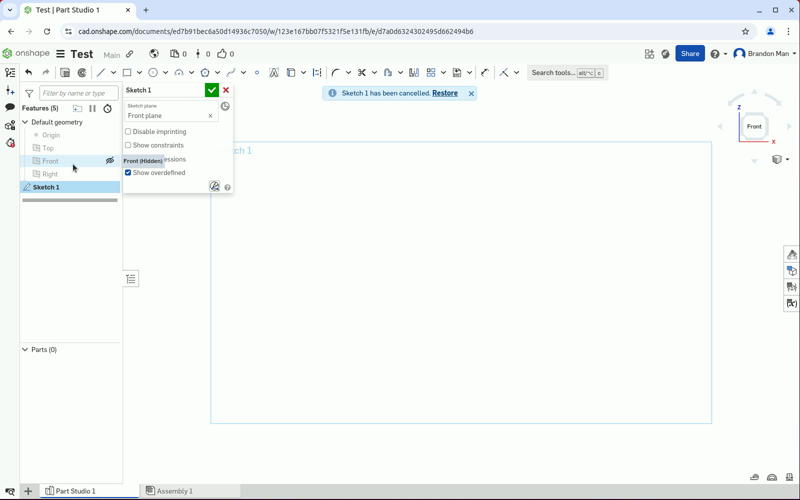
mouse_move(73, 352)
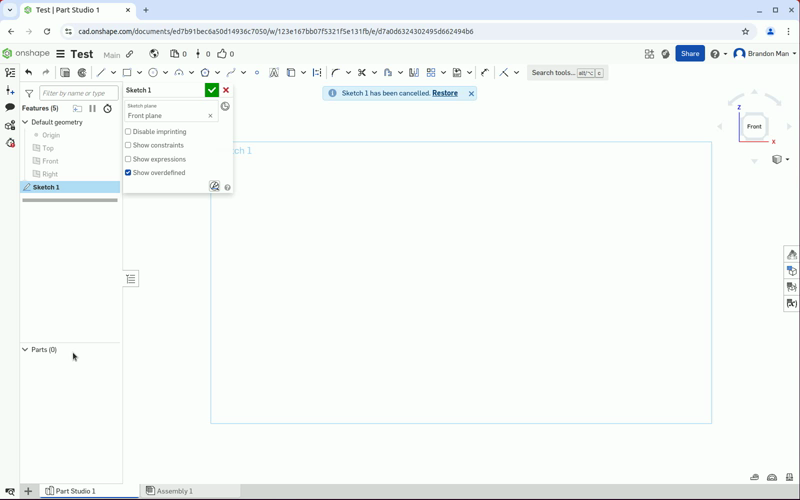
key(y)
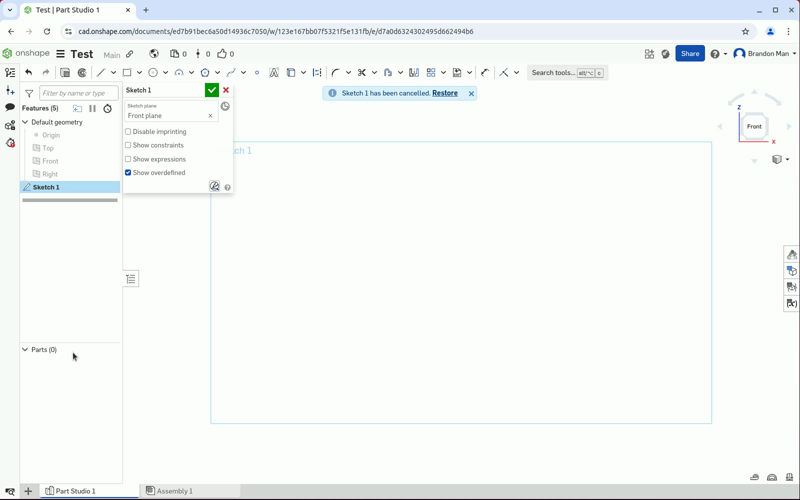
key(c)
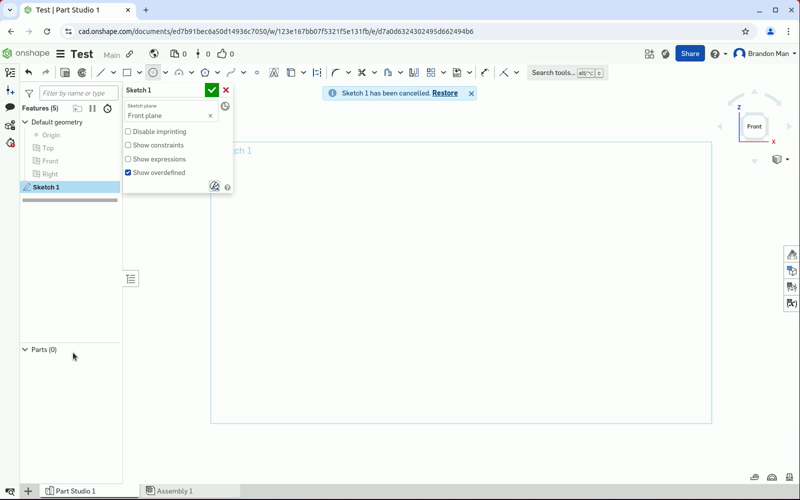
key_down(shift)
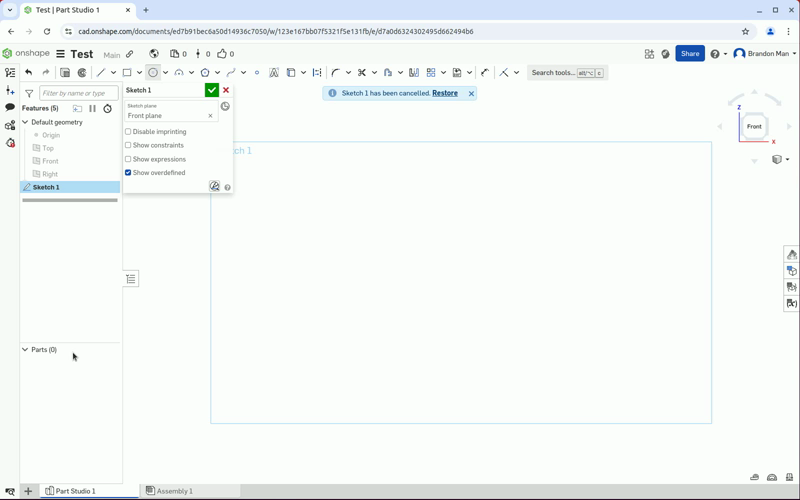
mouse_move(460, 282)
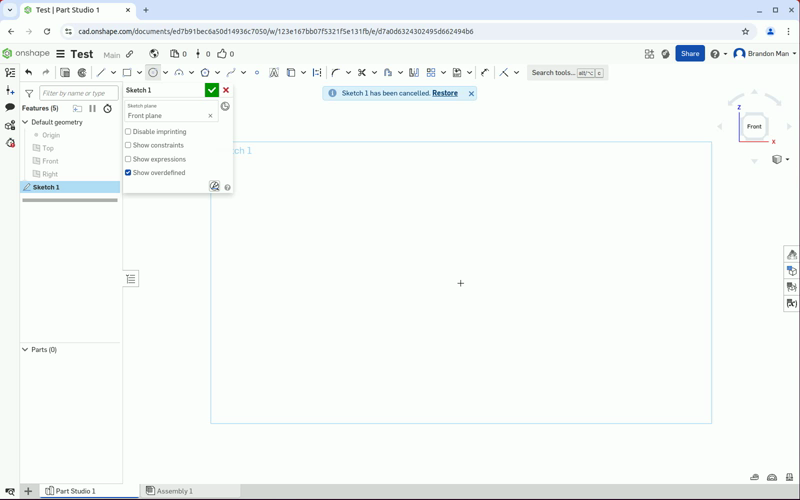
click(460, 282)
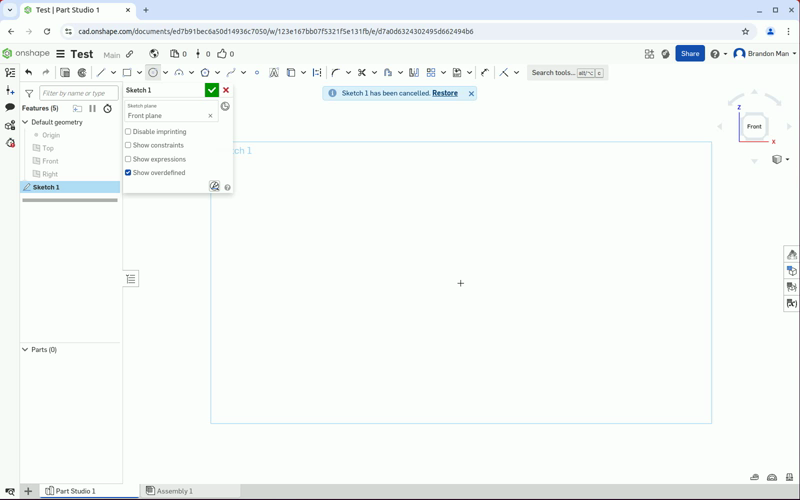
key_up(shift)
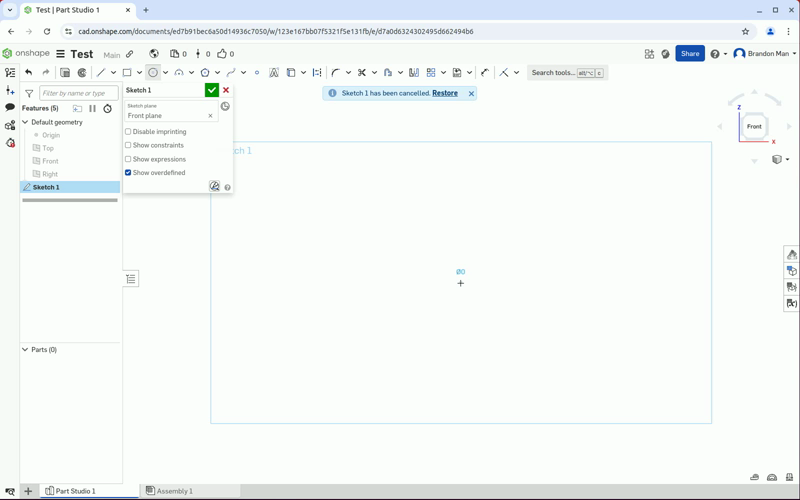
mouse_move(493, 282)
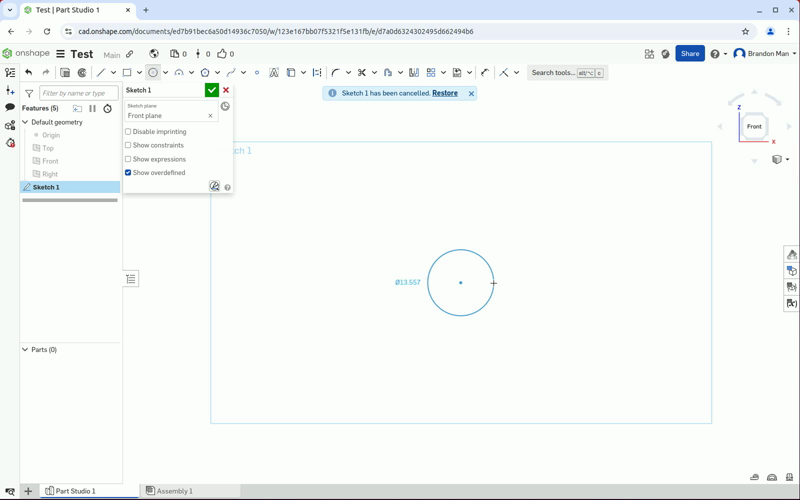
click(493, 282)
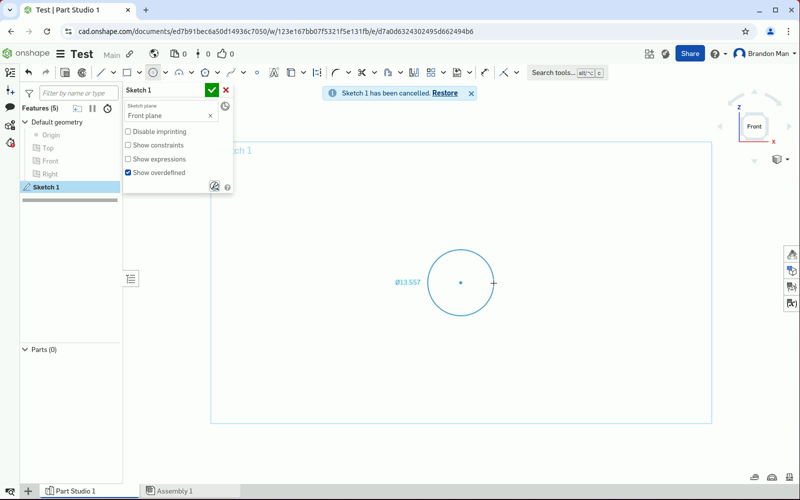
key(esc)
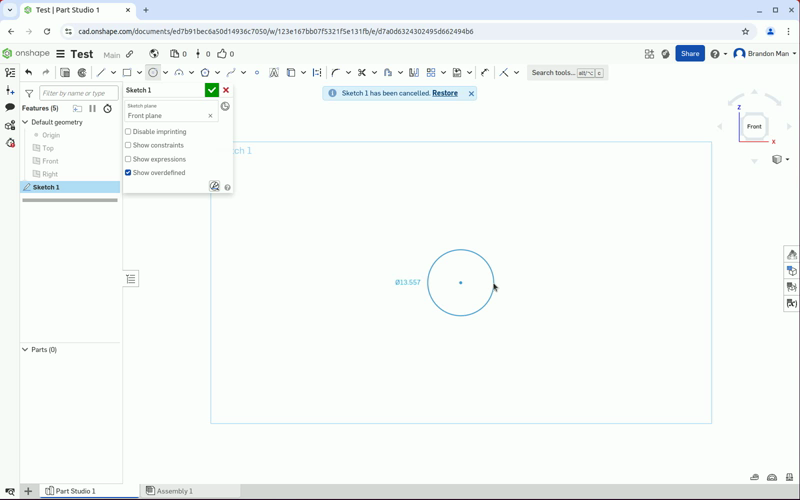
key(c)
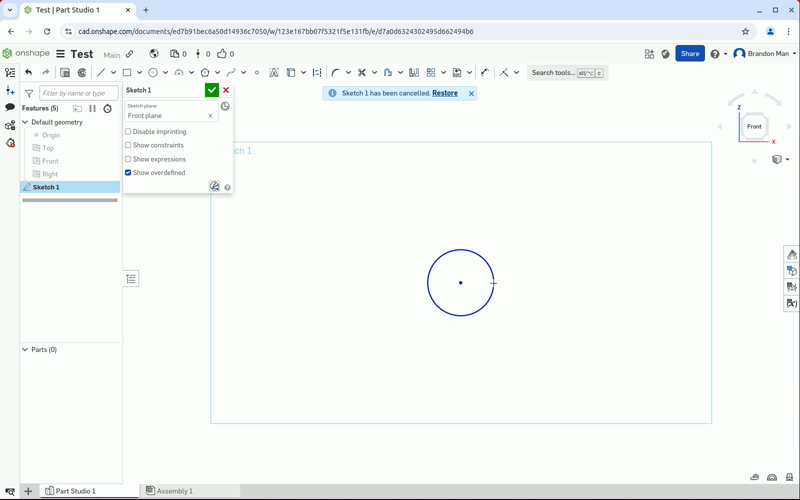
key_down(shift)
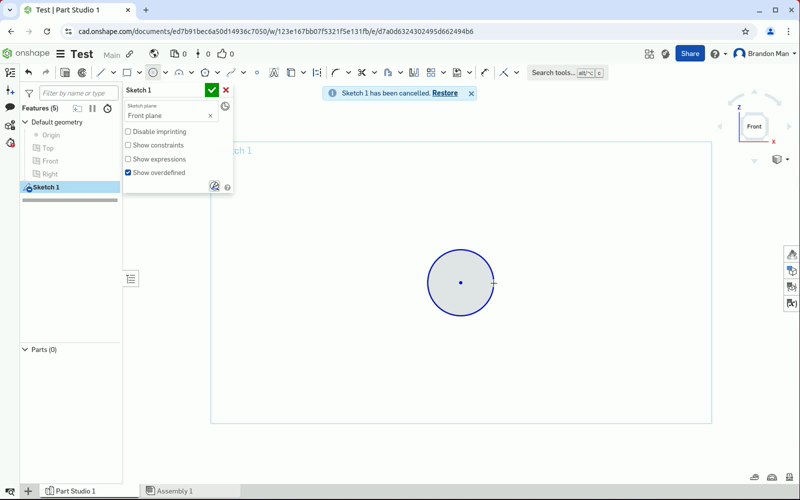
mouse_move(460, 282)
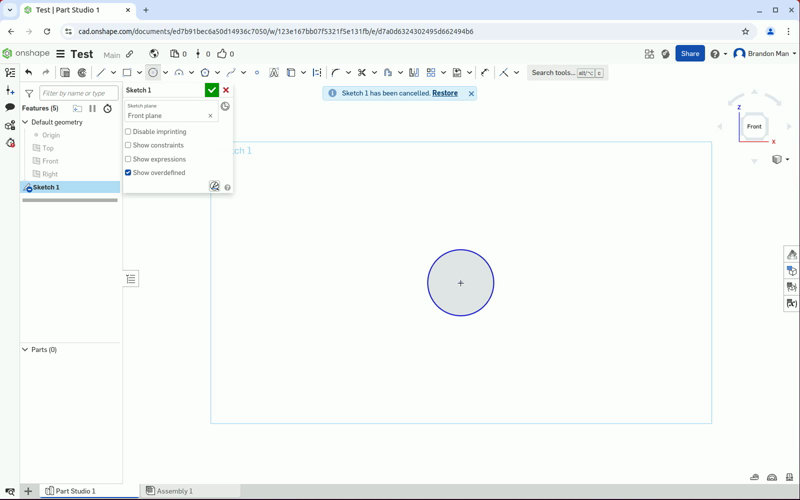
click(460, 282)
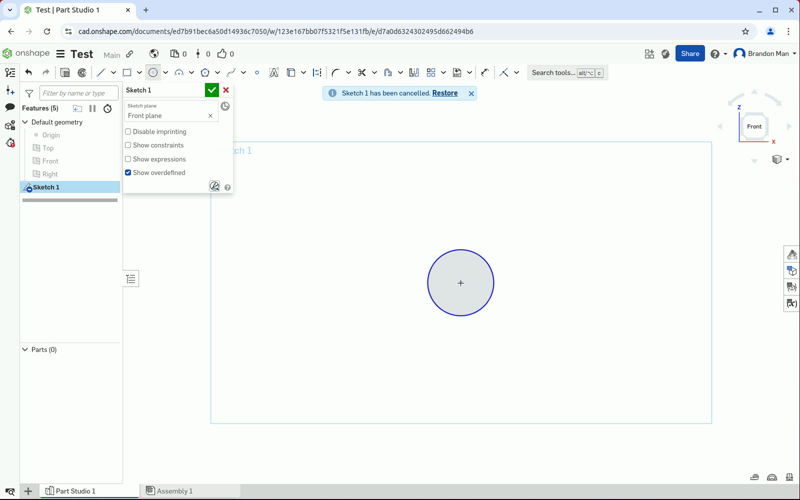
key_up(shift)
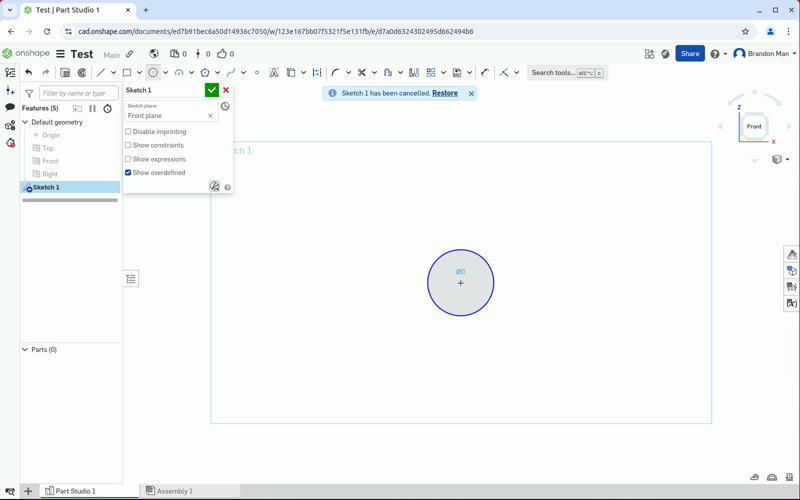
mouse_move(486, 282)
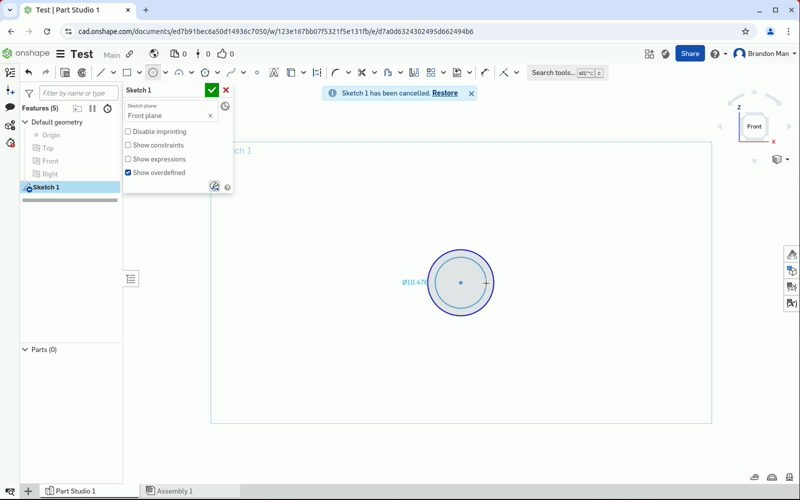
click(486, 282)
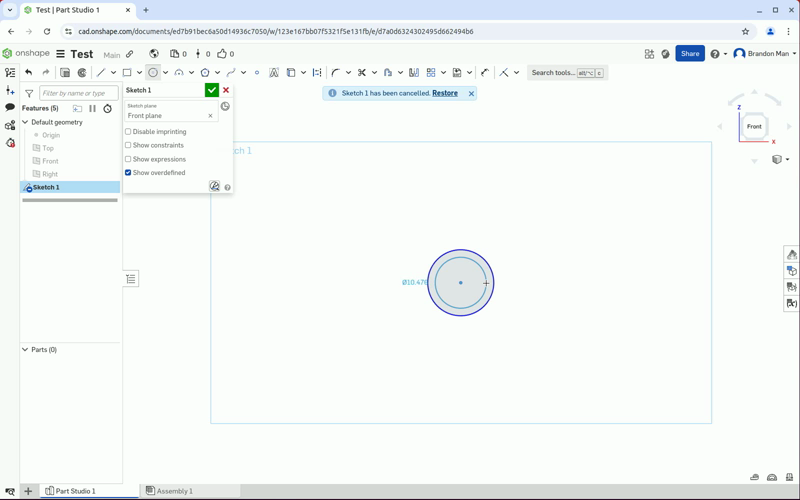
key(esc)
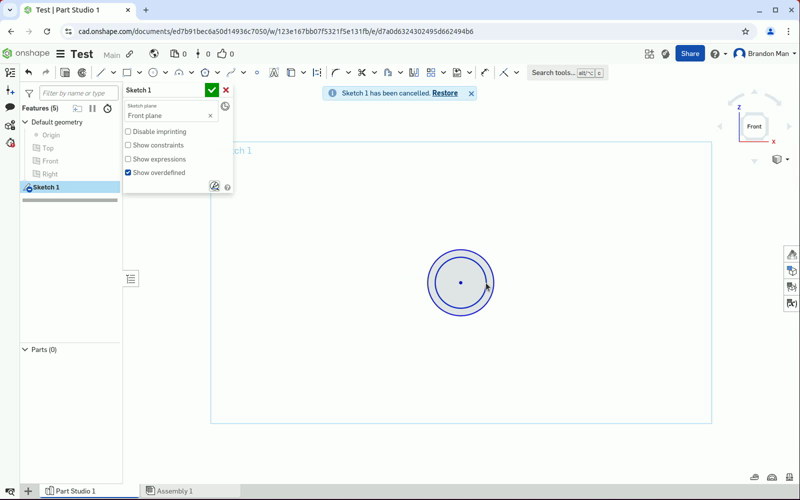
mouse_move(484, 271)
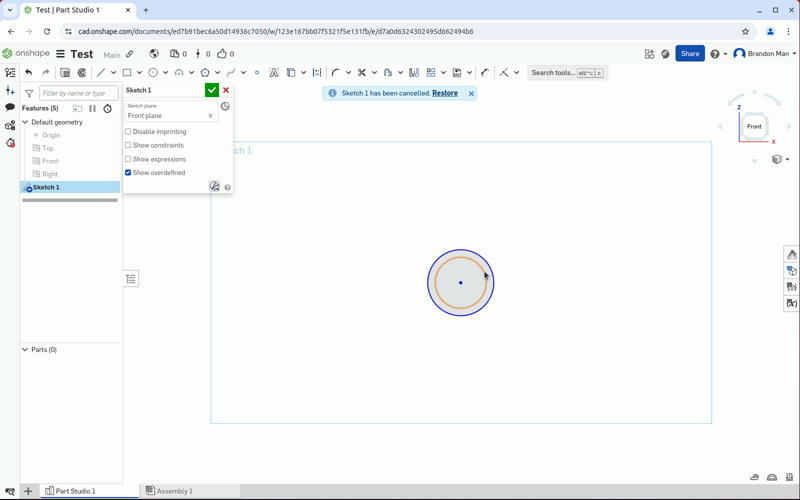
scroll(6)
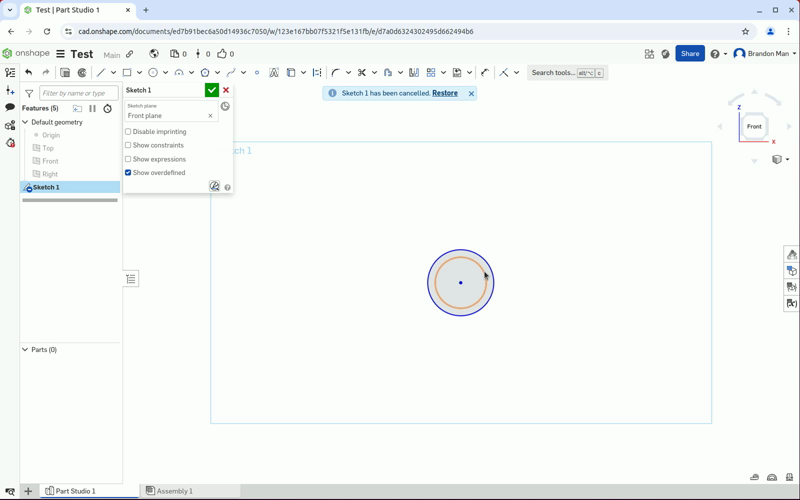
scroll(6)
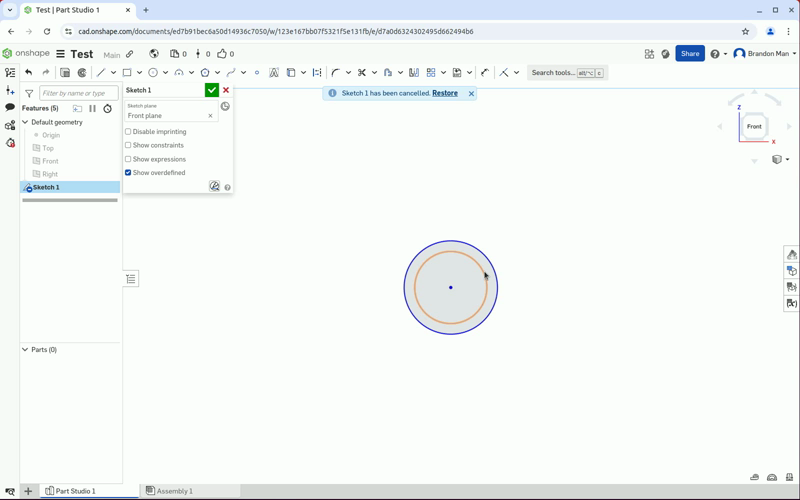
scroll(6)
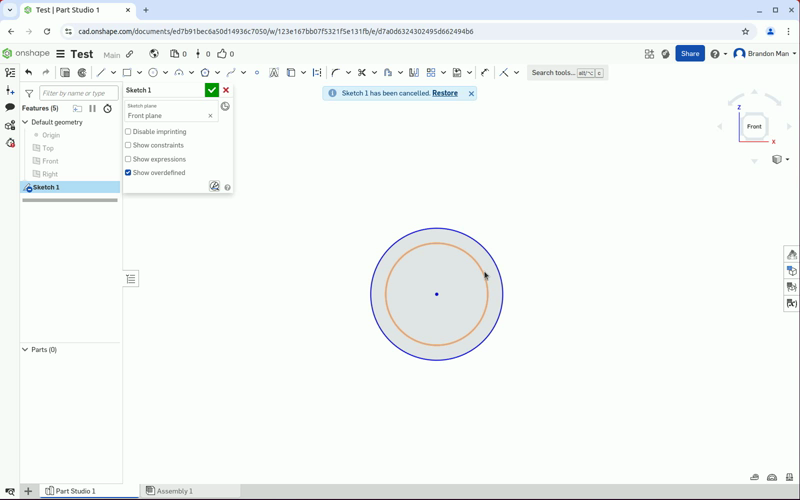
scroll(6)
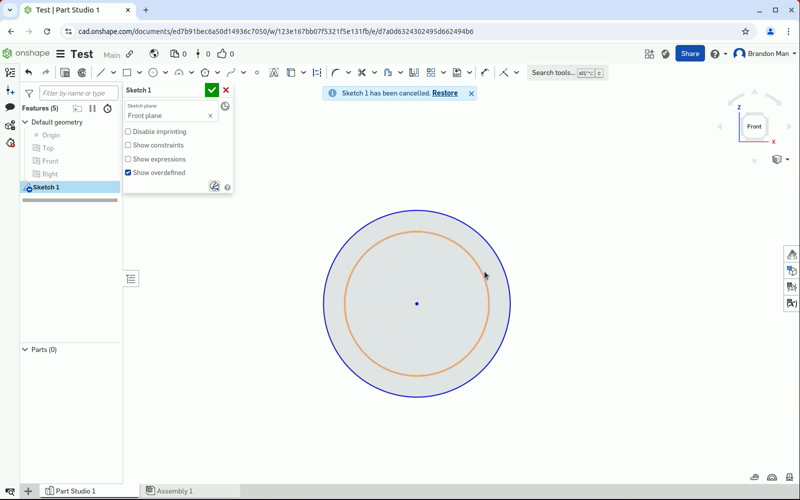
scroll(6)
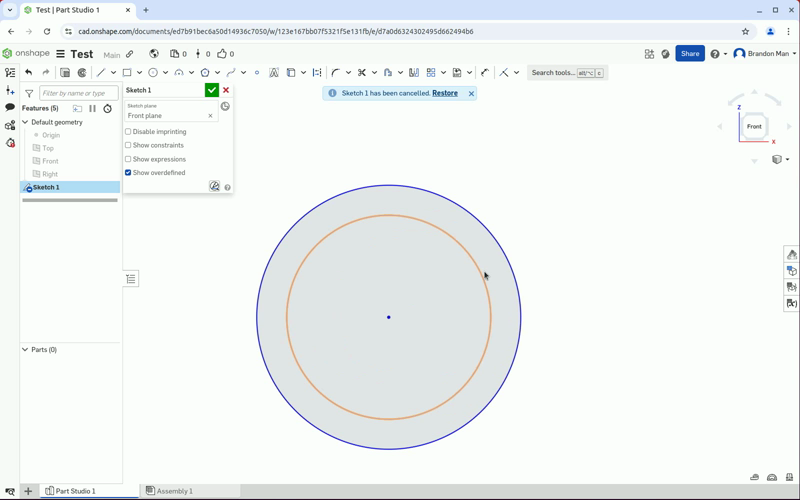
scroll(6)
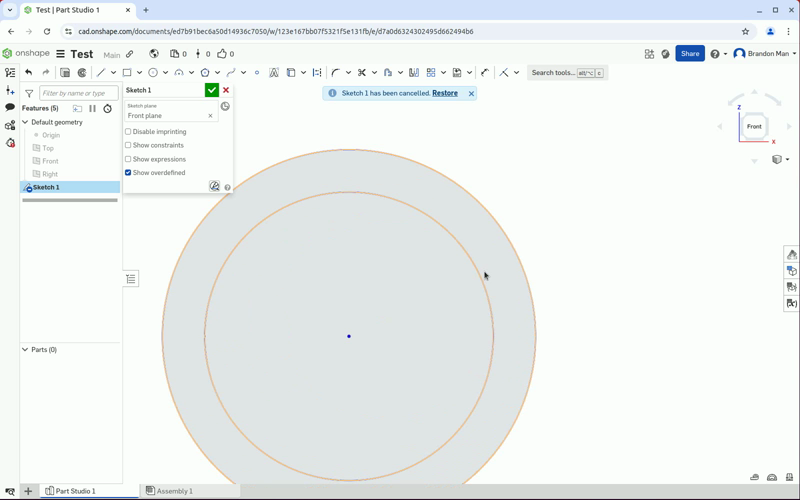
scroll(6)
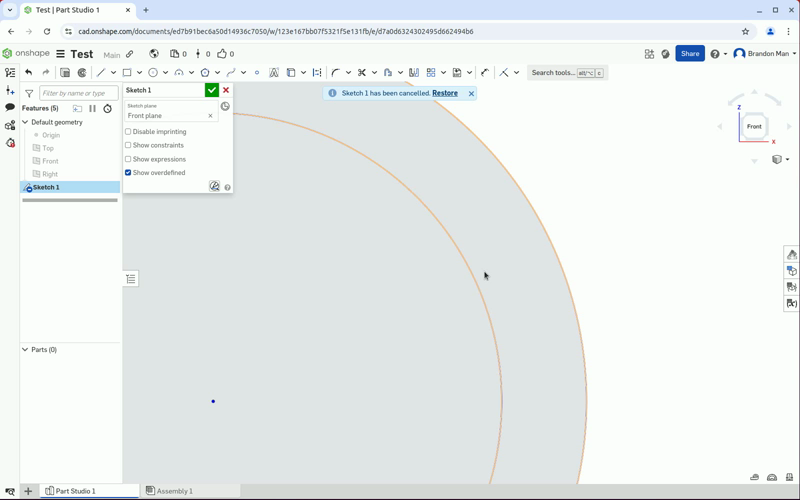
click(484, 271)
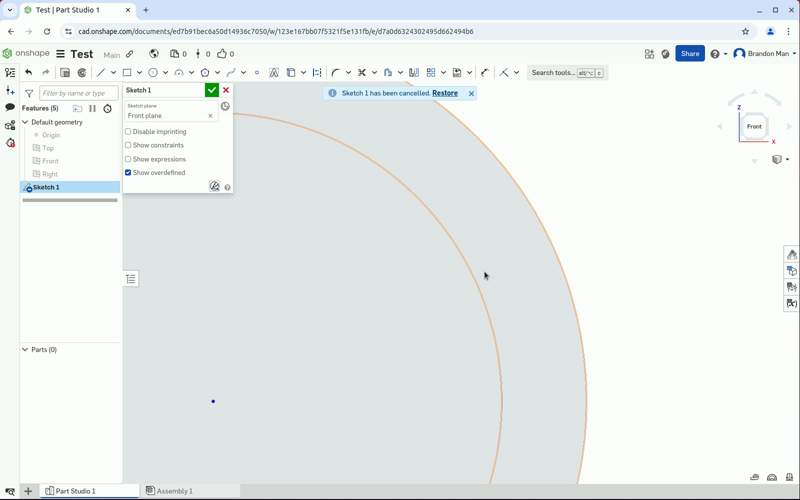
scroll(-6)
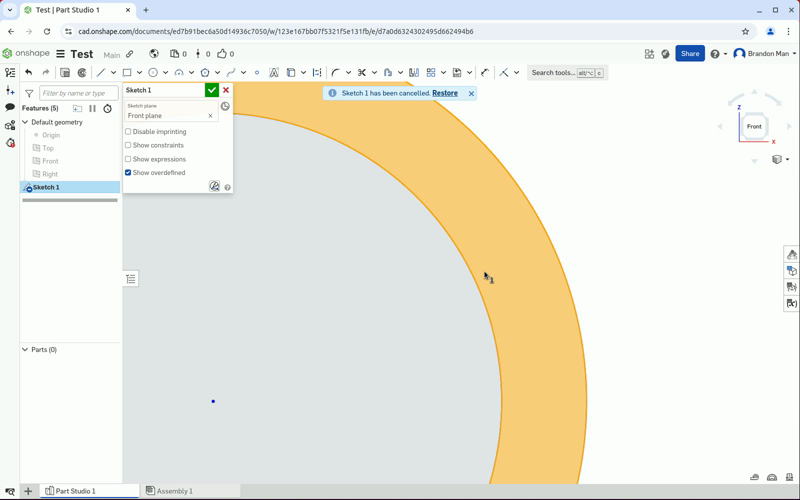
scroll(-6)
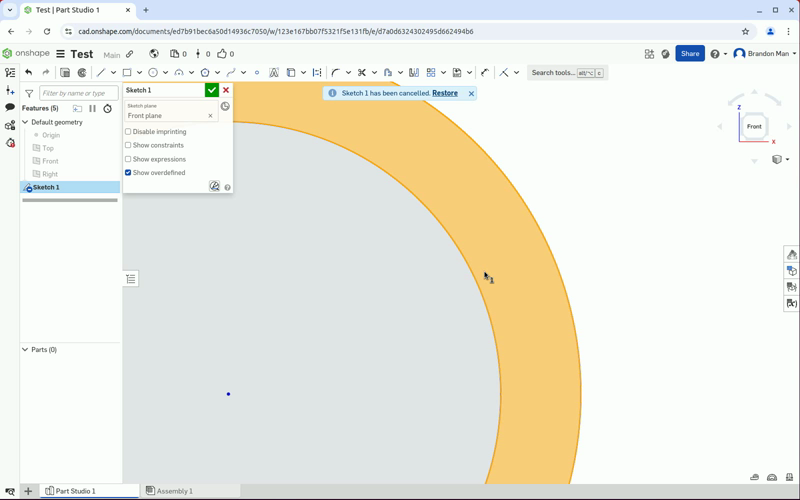
scroll(-6)
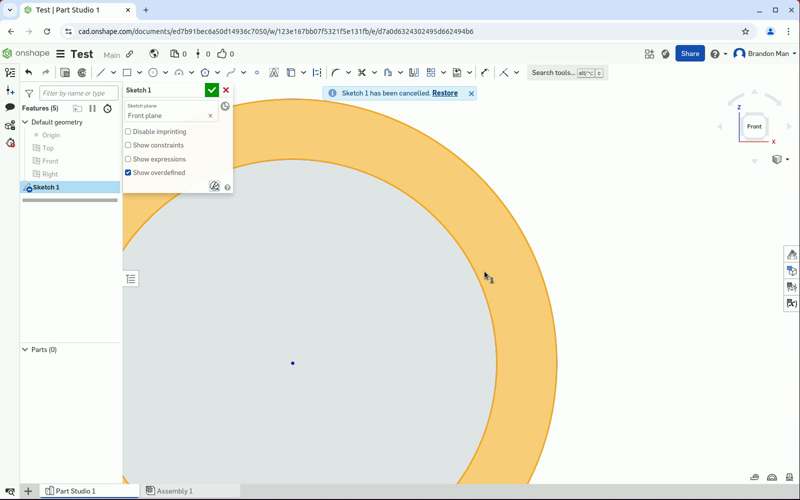
scroll(-6)
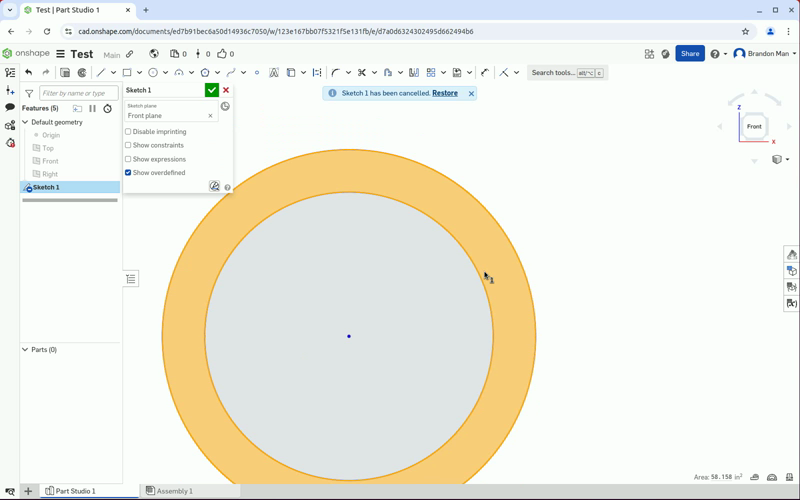
scroll(-6)
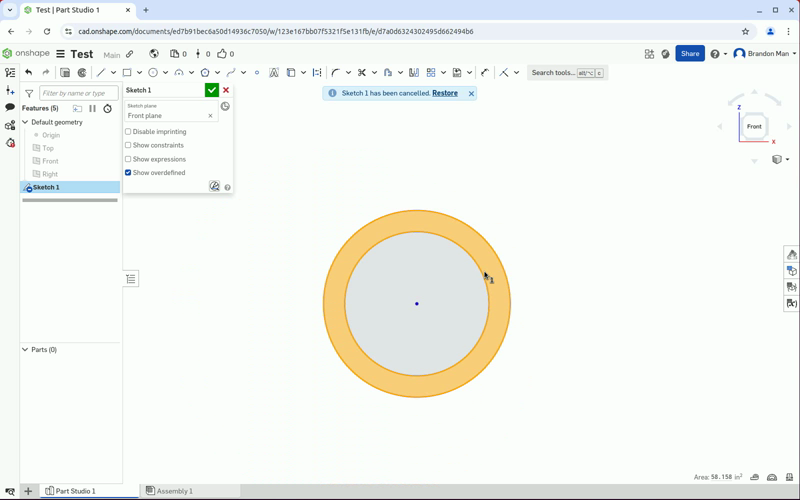
scroll(-6)
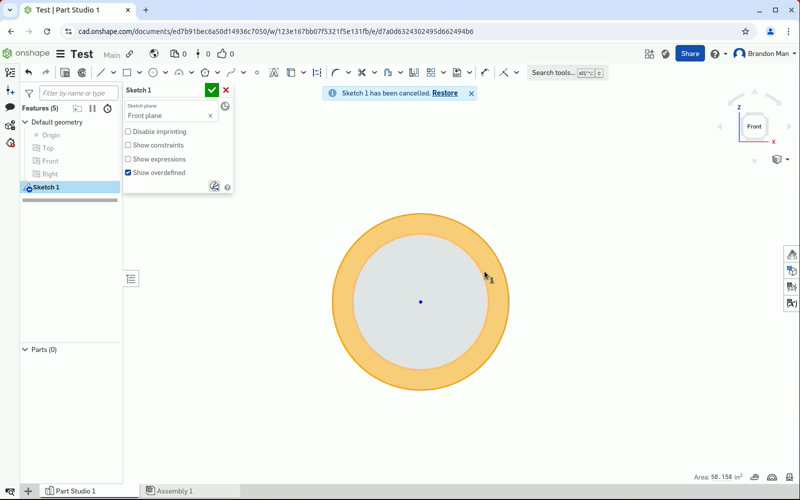
scroll(-6)
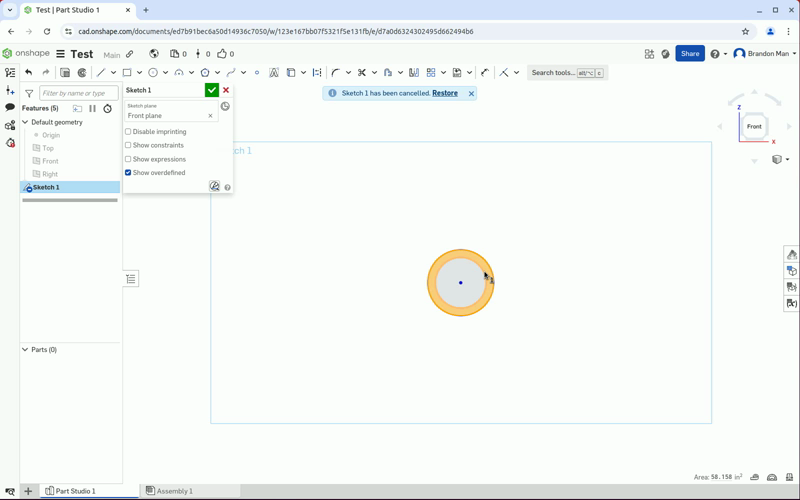
mouse_move(73, 352)
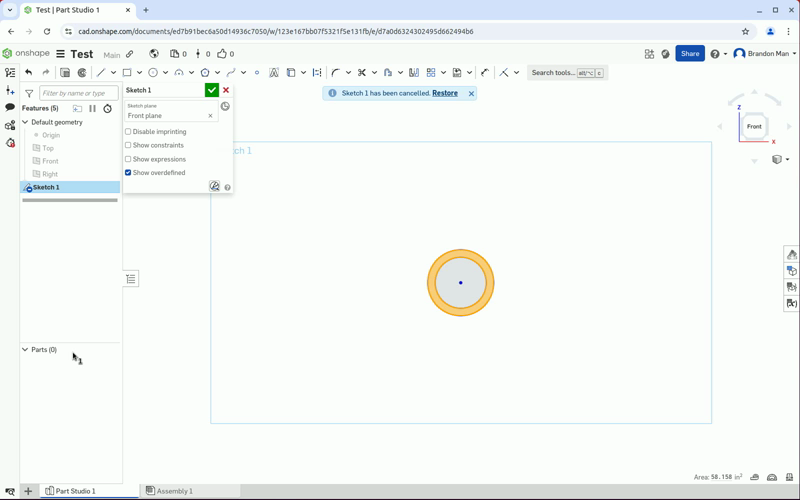
key(shift+y)
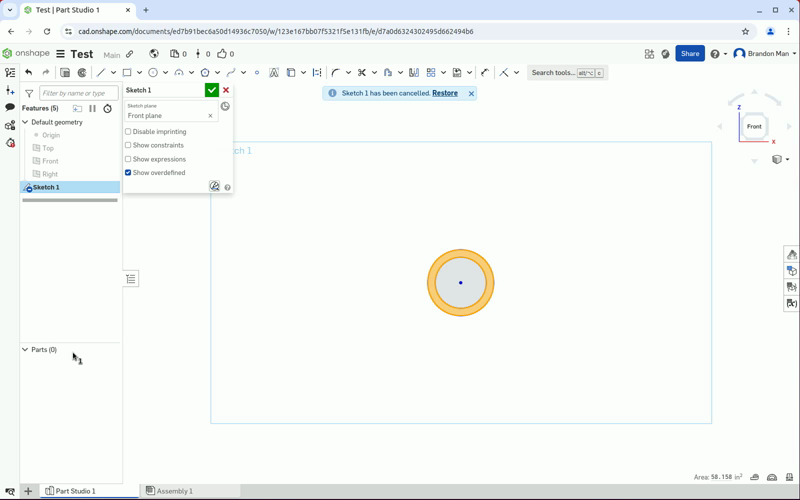
key(shift+e)
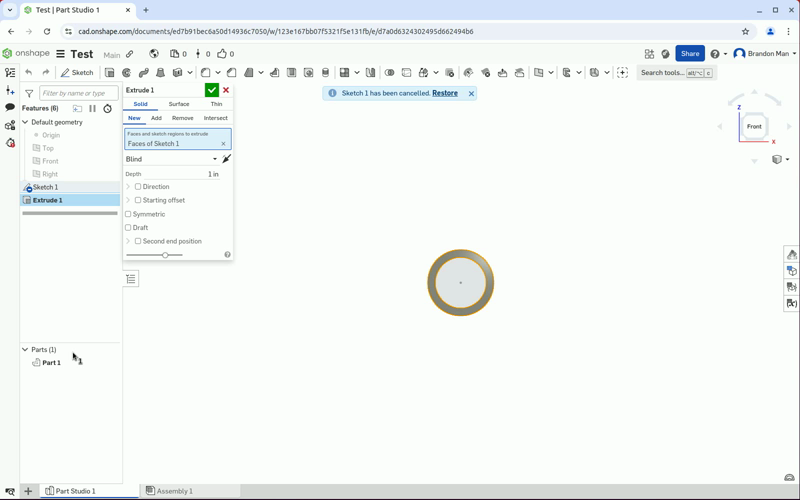
mouse_move(143, 106)
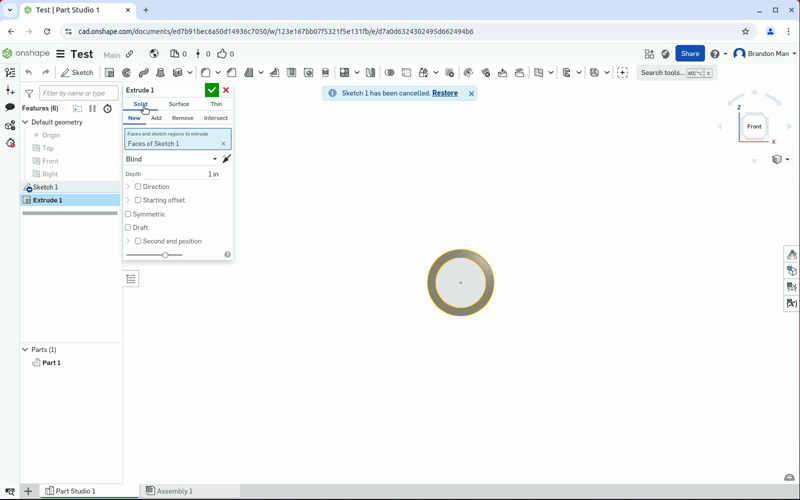
click(143, 106)
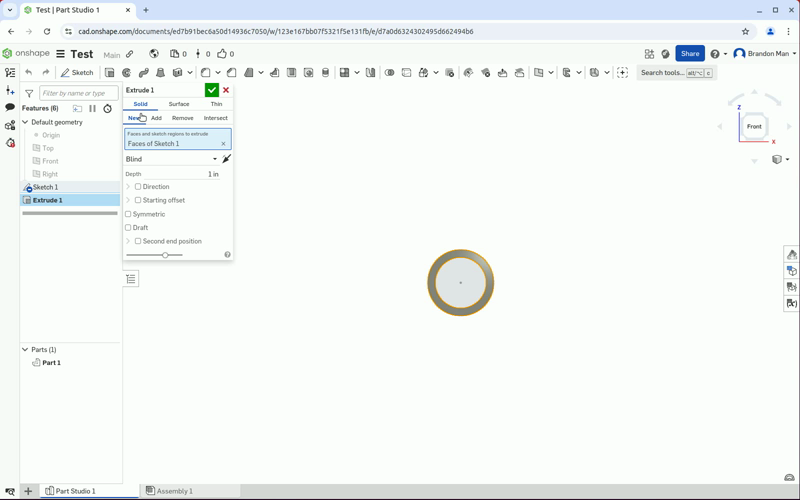
mouse_move(137, 120)
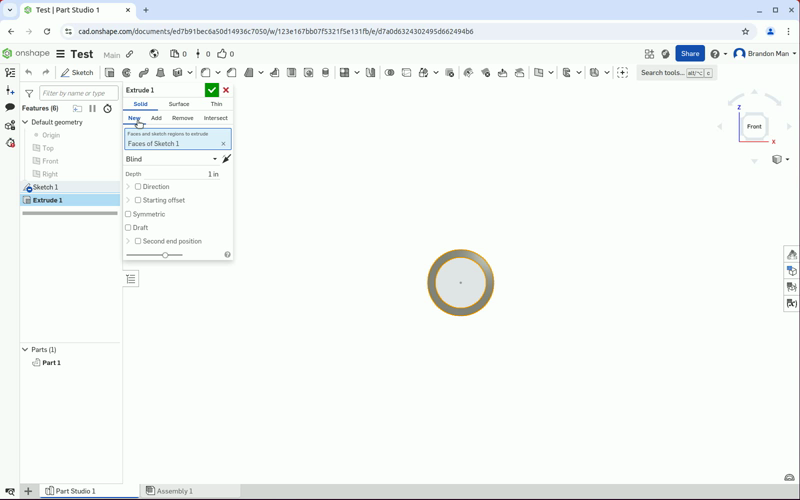
click(137, 120)
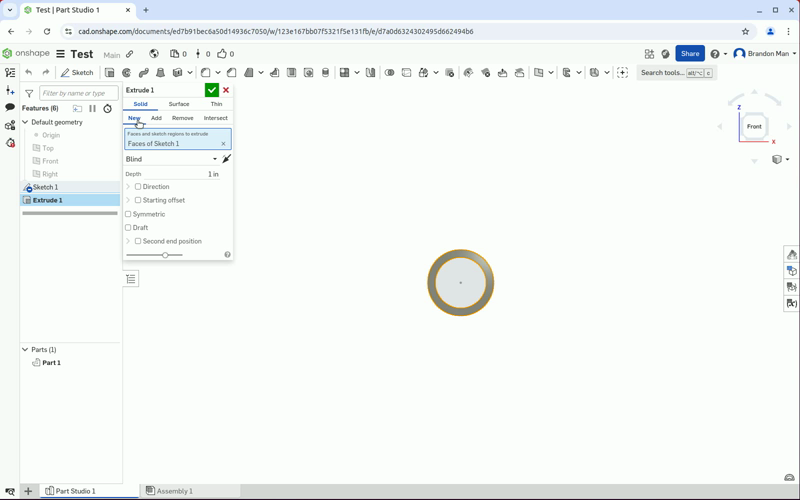
key(tab, 4)
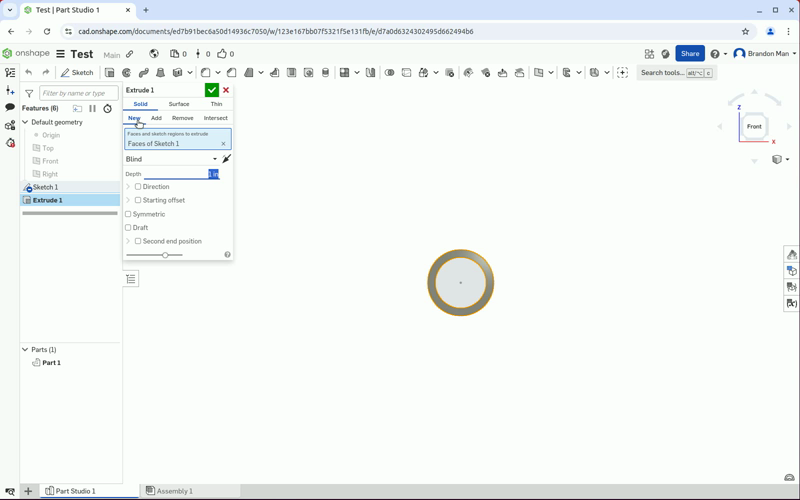
text(2.889)
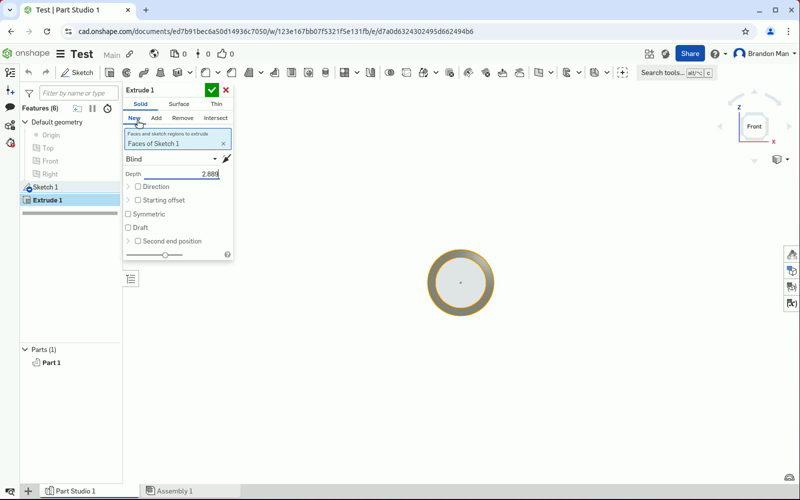
key(enter)
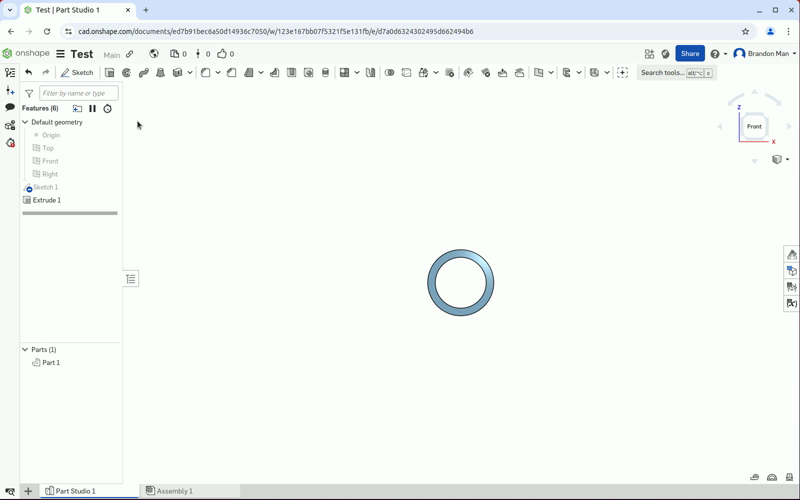
key(shift+h)
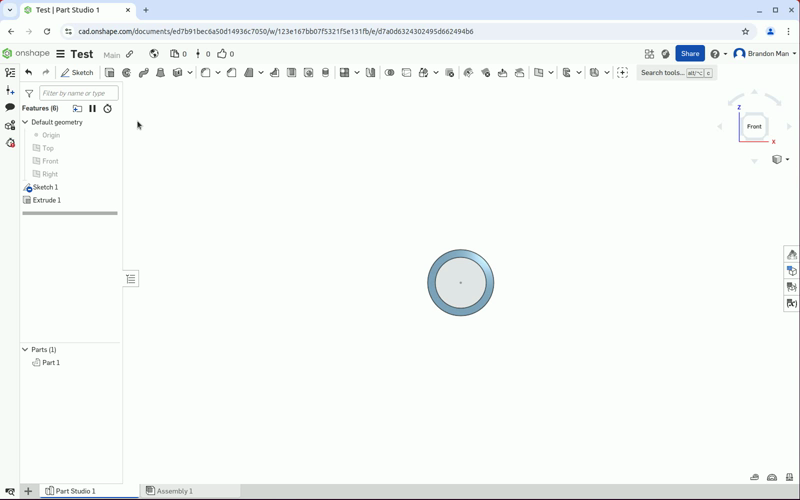
key(shift+h)
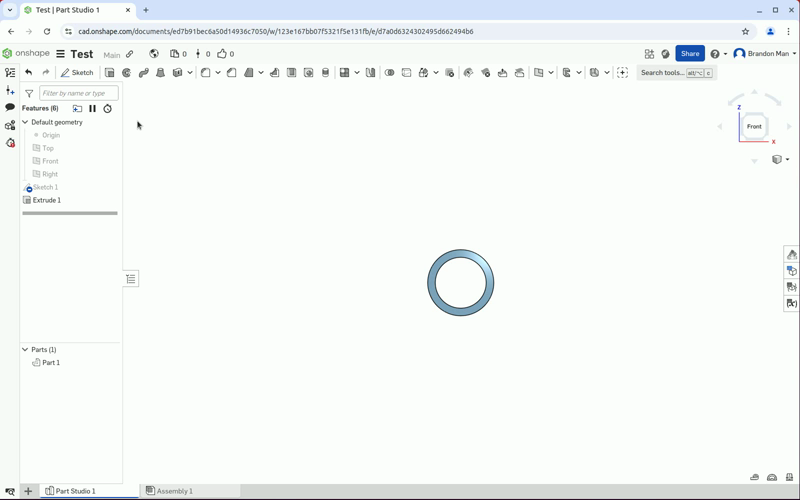
mouse_move(73, 189)
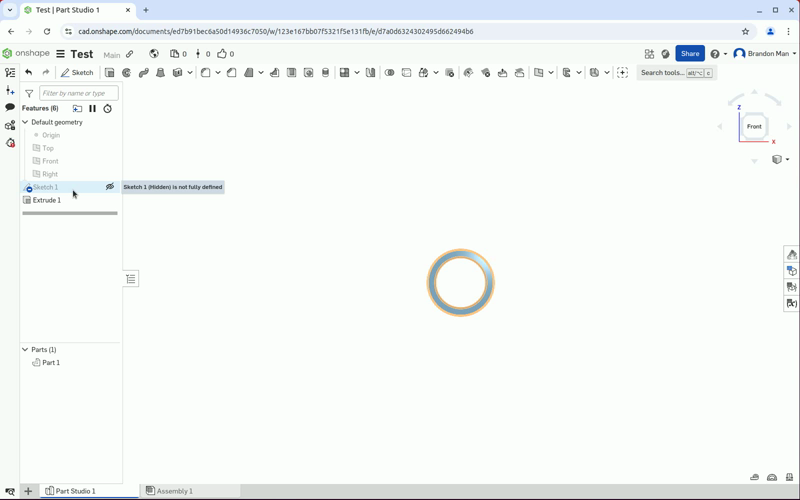
click(73, 189)
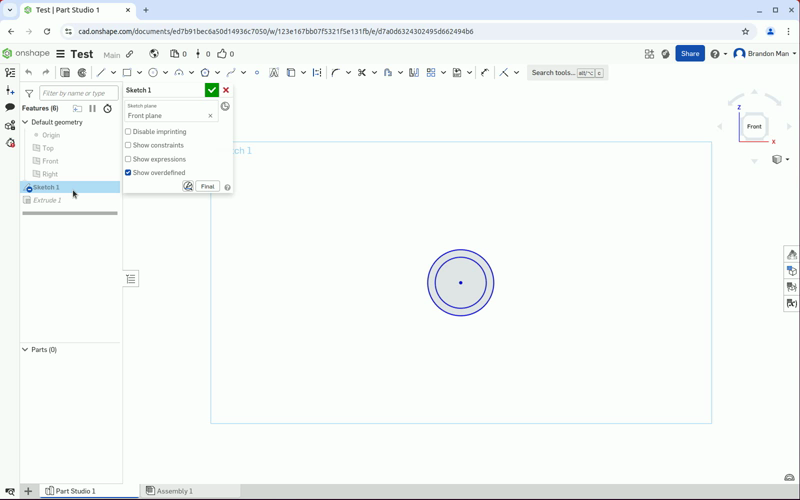
mouse_move(229, 92)
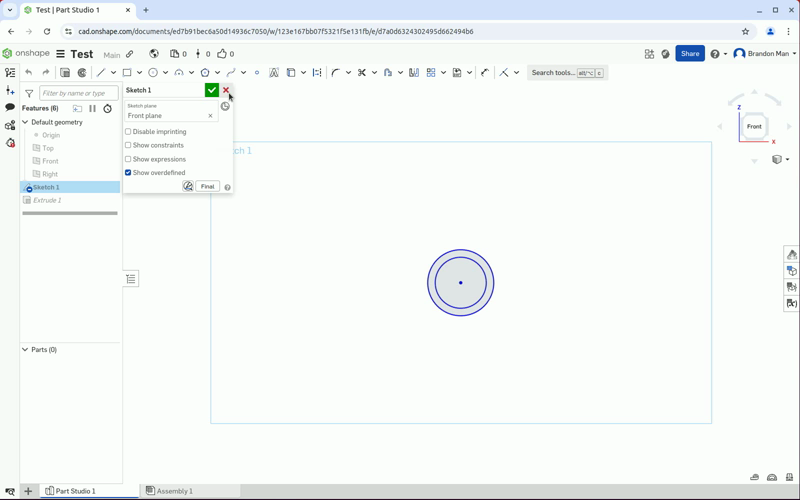
click(229, 92)
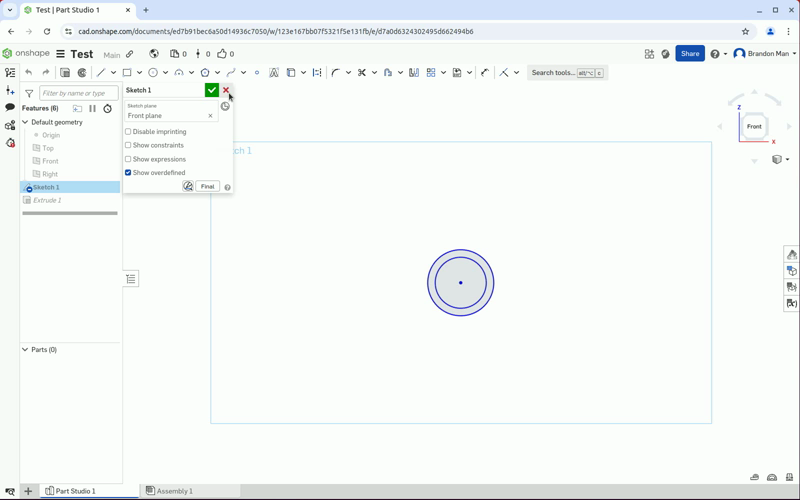
key(shift+s)
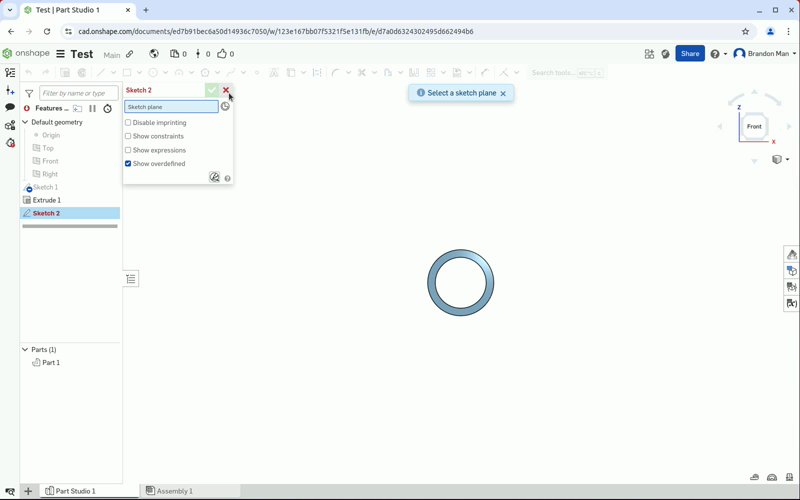
mouse_move(73, 163)
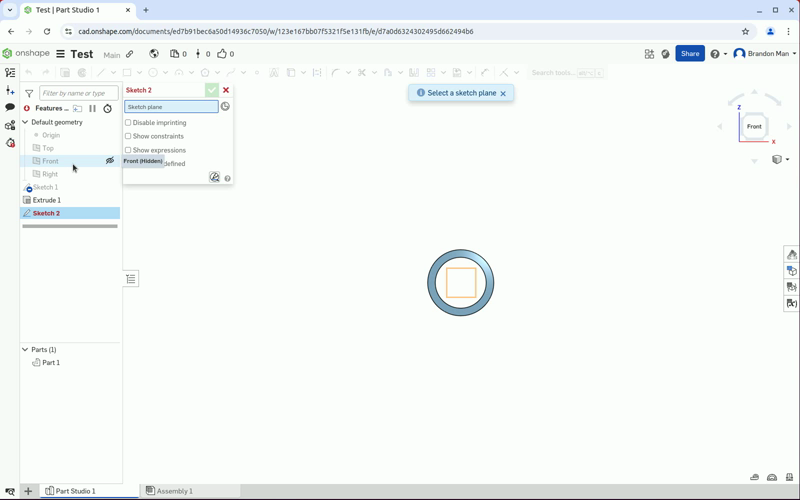
click(73, 163)
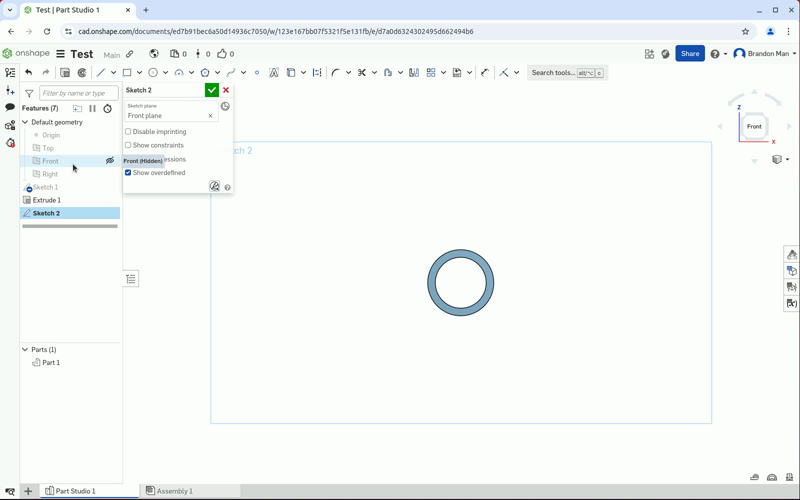
mouse_move(73, 352)
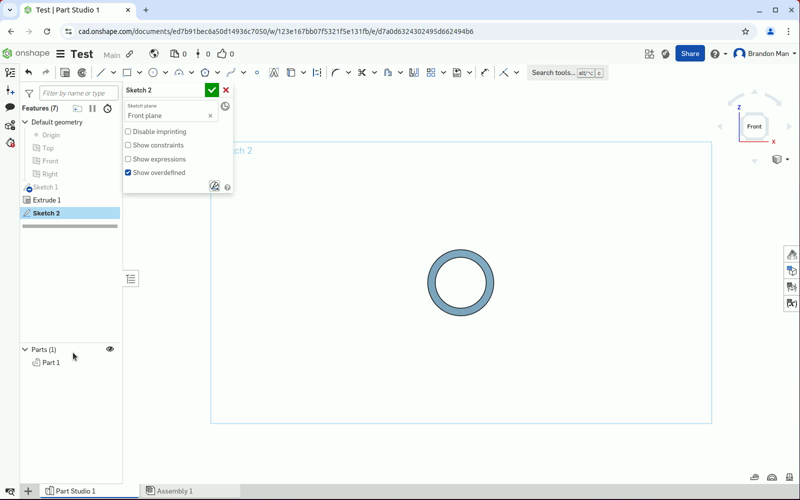
key(y)
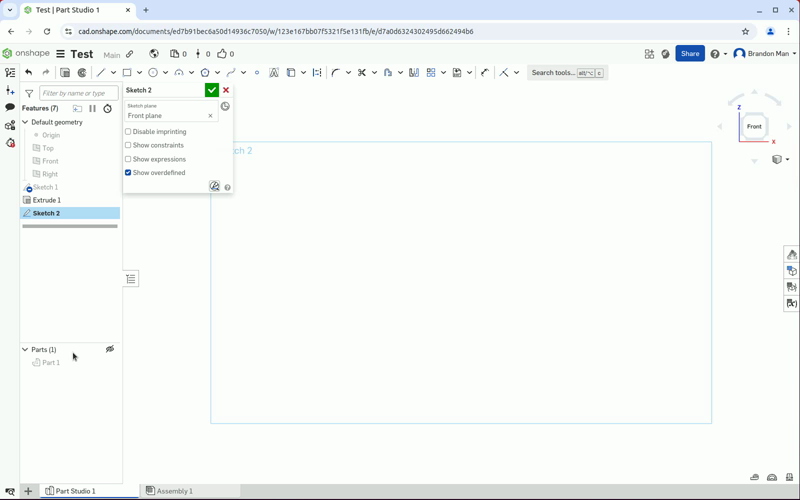
key(c)
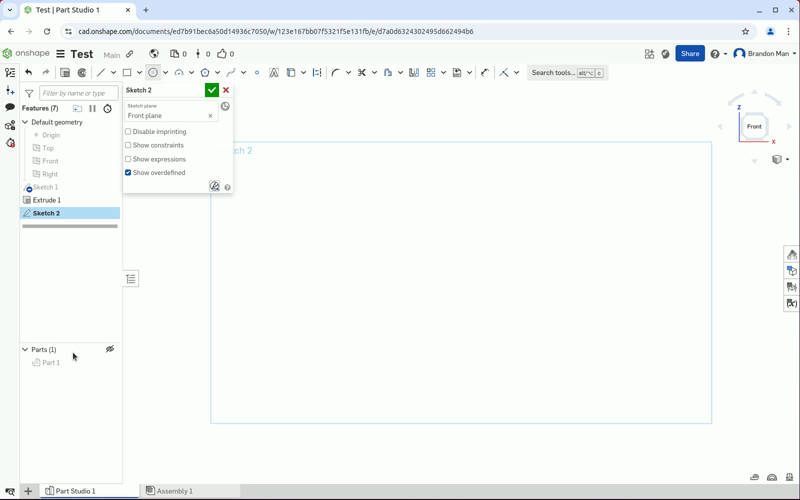
key_down(shift)
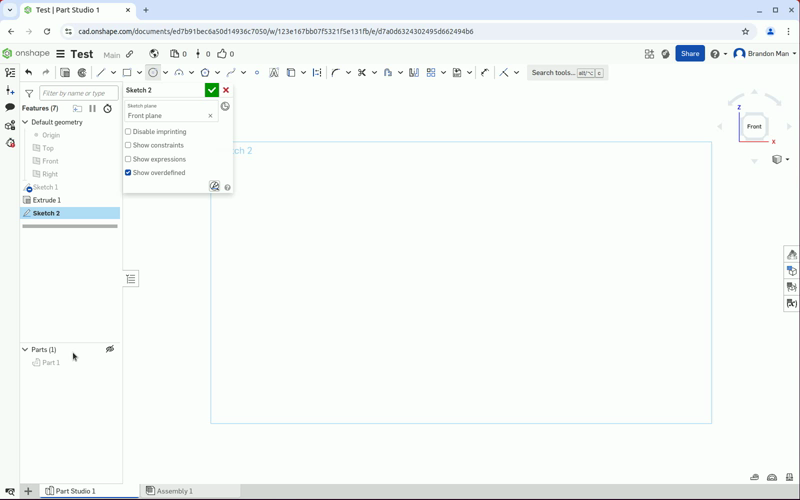
mouse_move(533, 282)
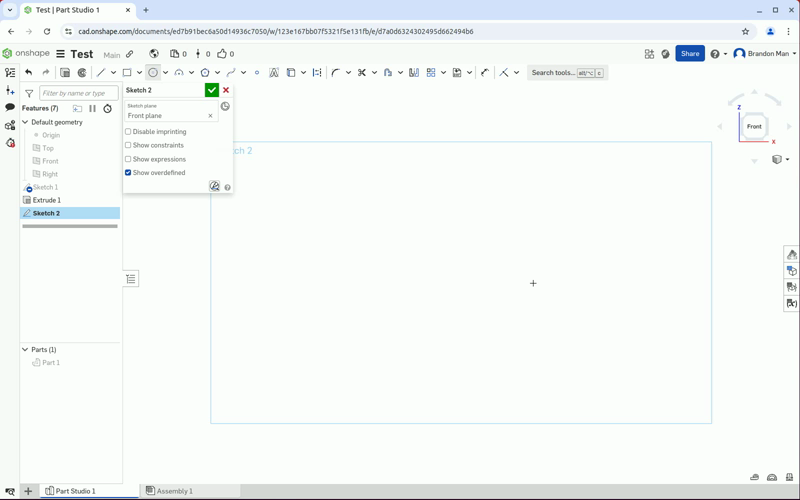
click(533, 282)
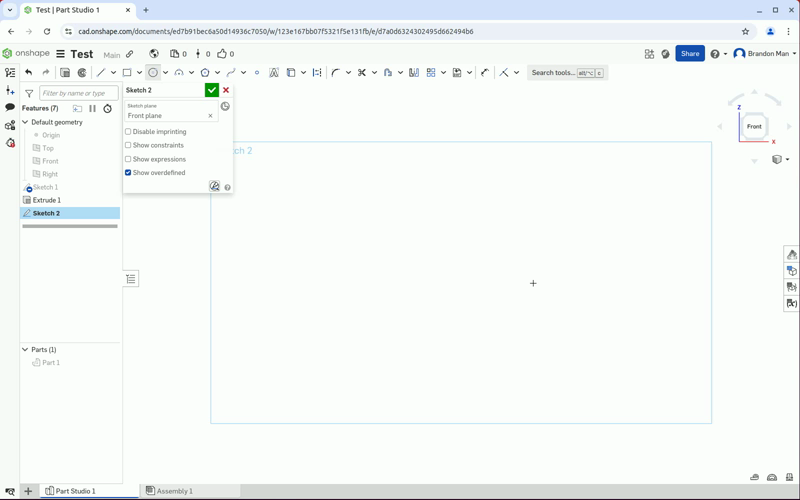
key_up(shift)
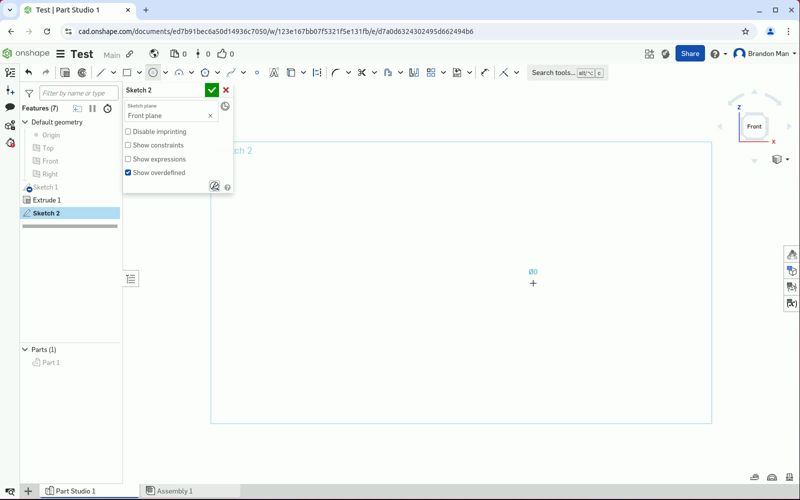
mouse_move(565, 282)
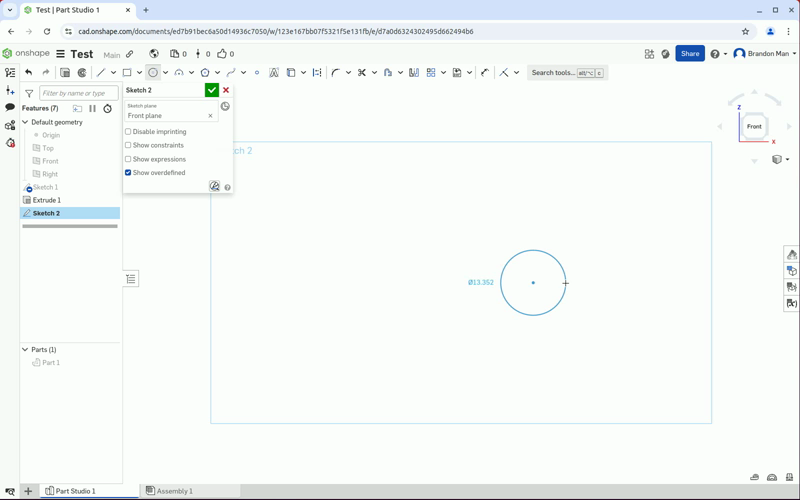
click(565, 282)
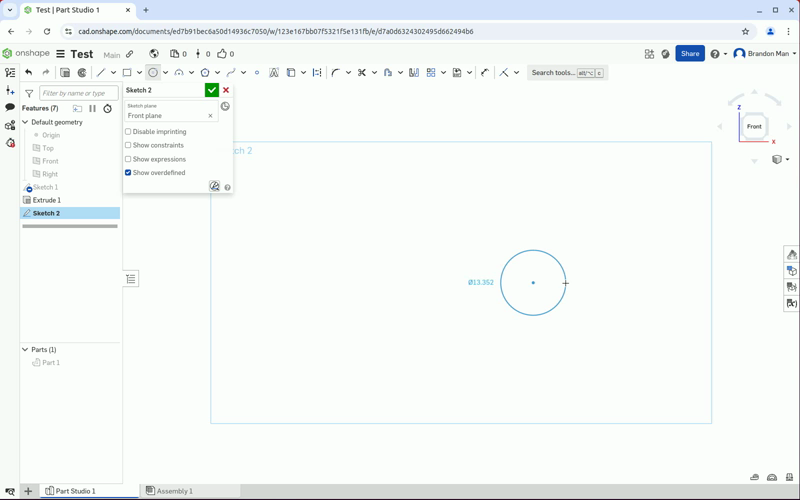
key(esc)
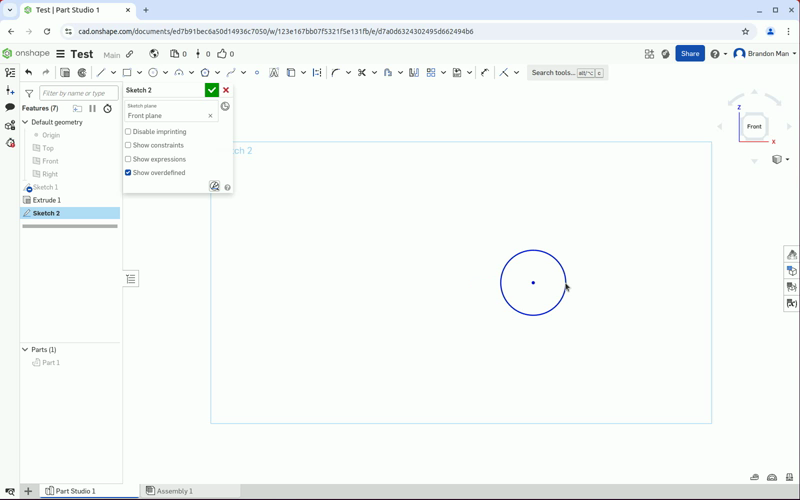
key(c)
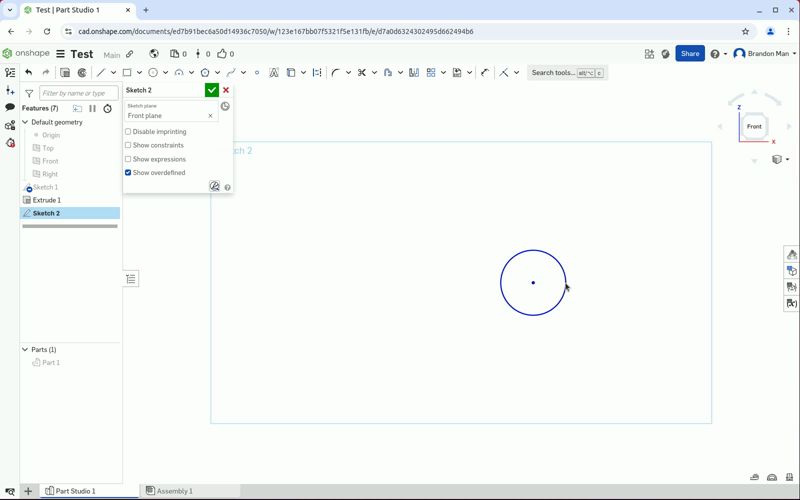
key_down(shift)
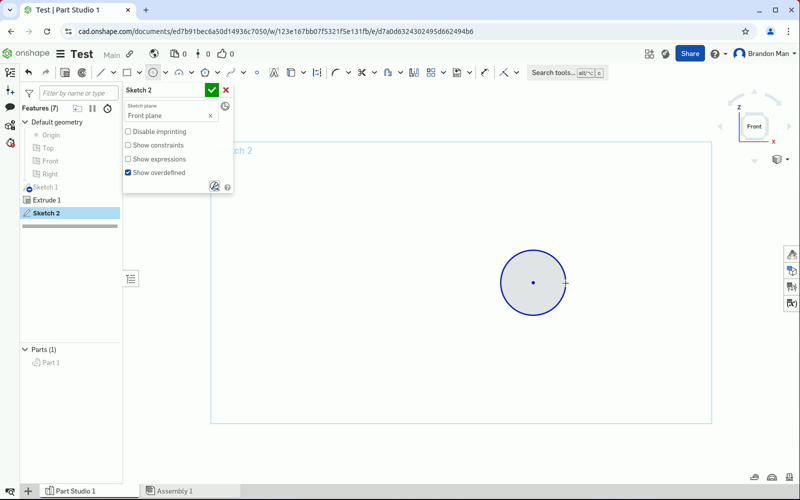
mouse_move(533, 282)
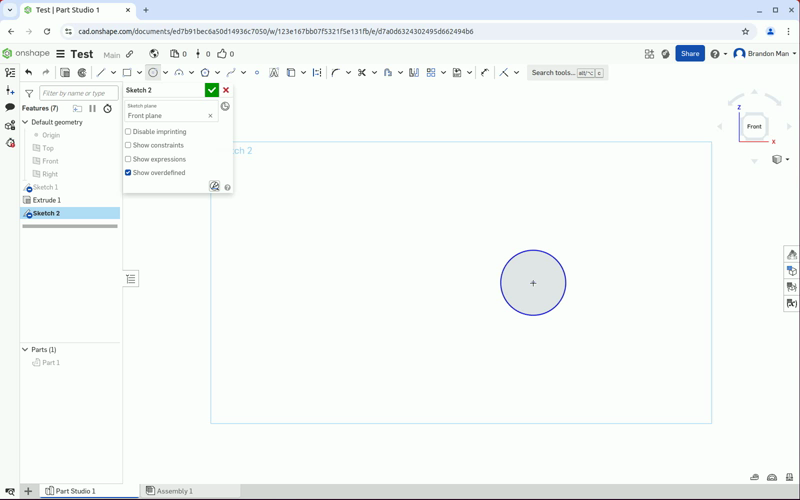
click(533, 282)
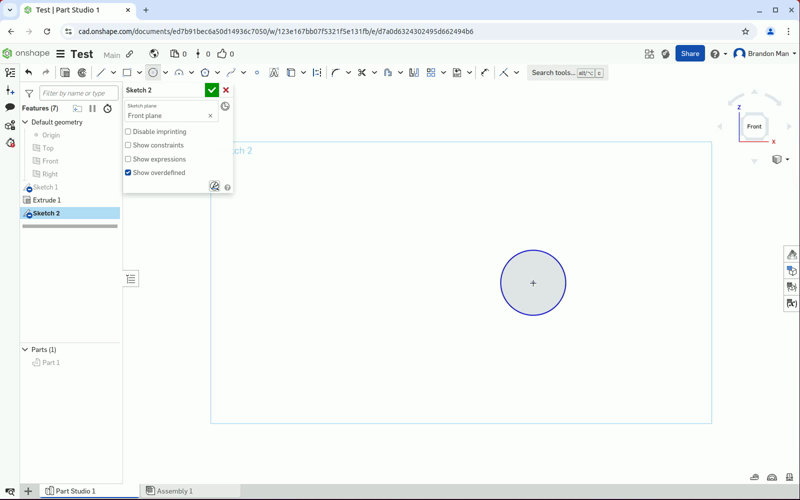
key_up(shift)
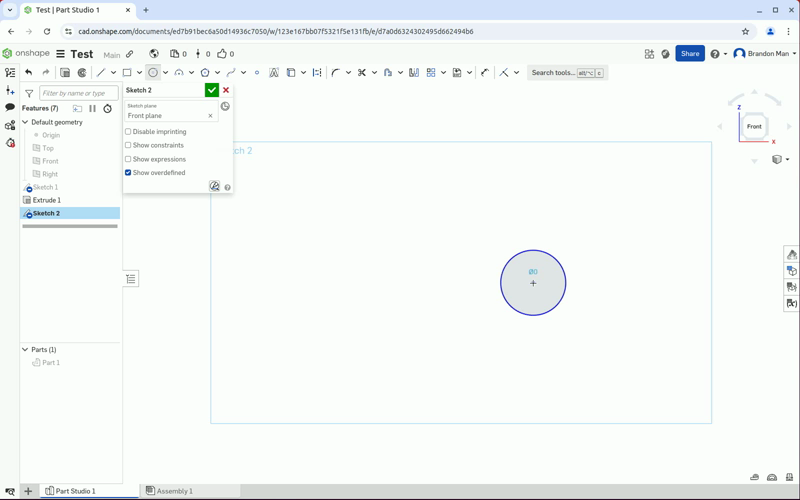
mouse_move(558, 282)
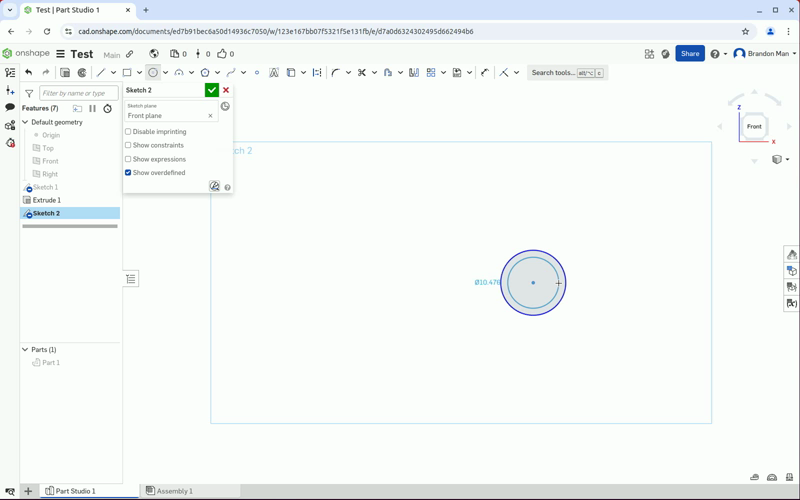
click(558, 282)
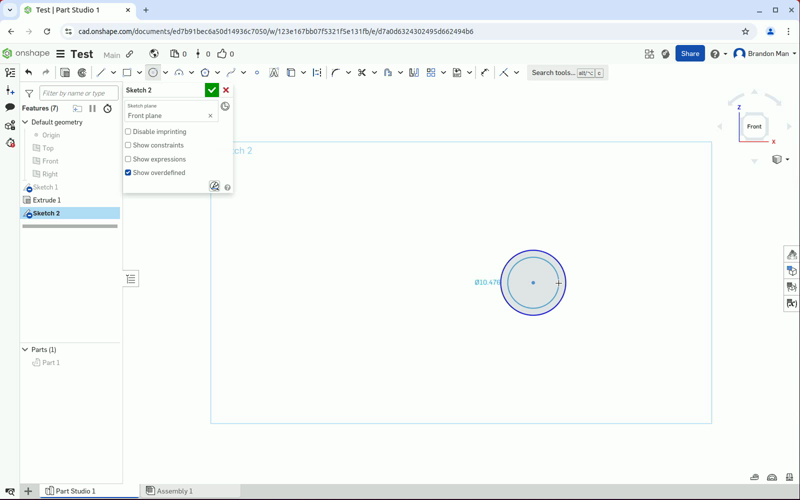
key(esc)
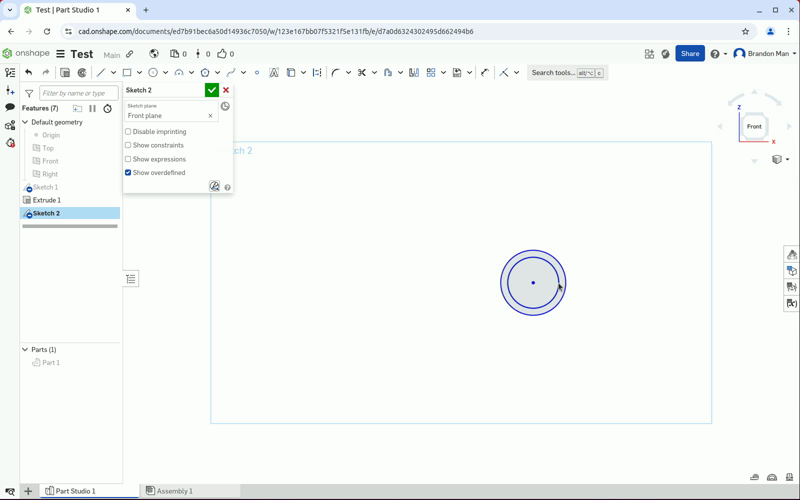
mouse_move(525, 312)
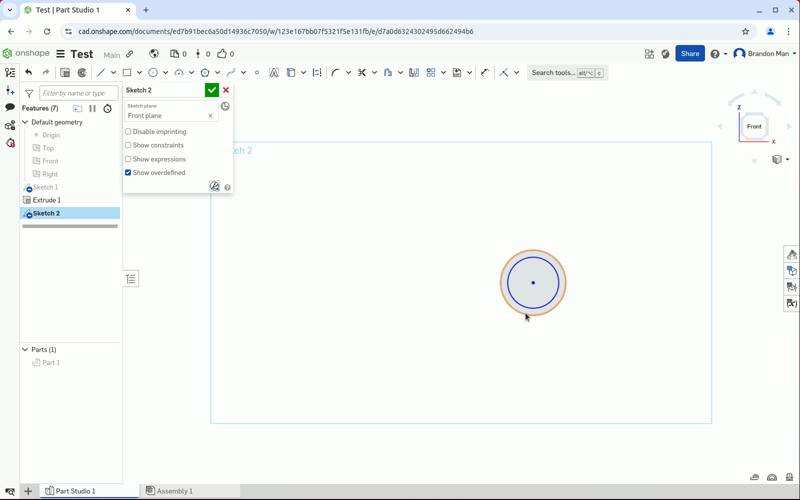
scroll(6)
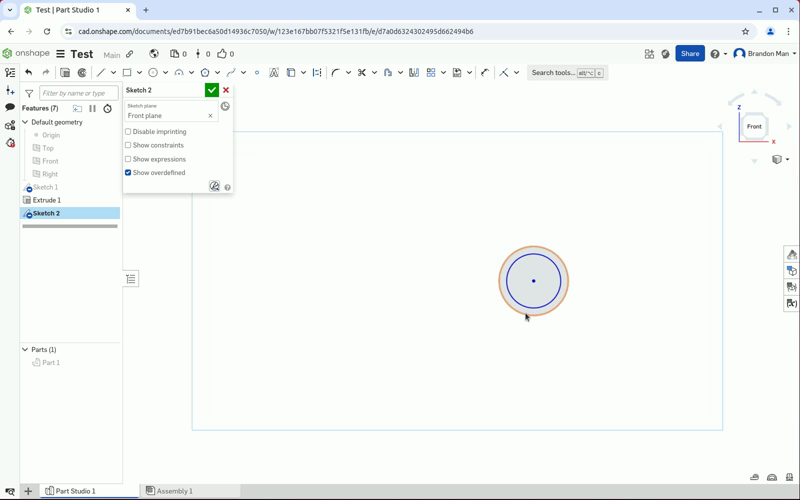
scroll(6)
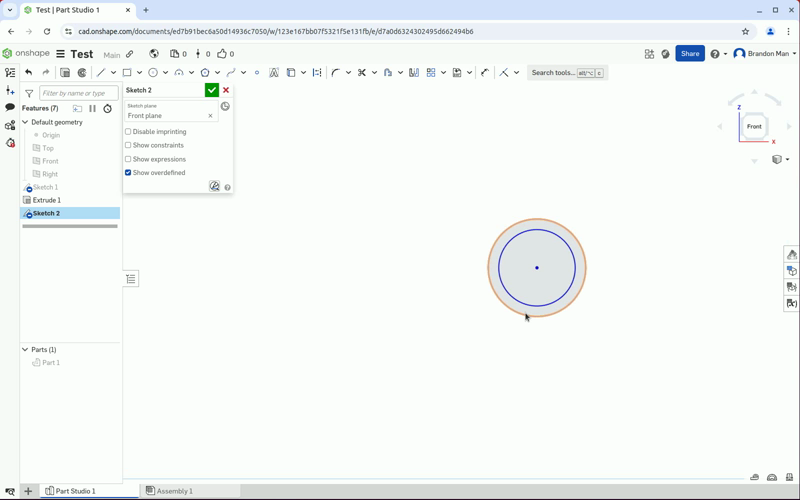
scroll(6)
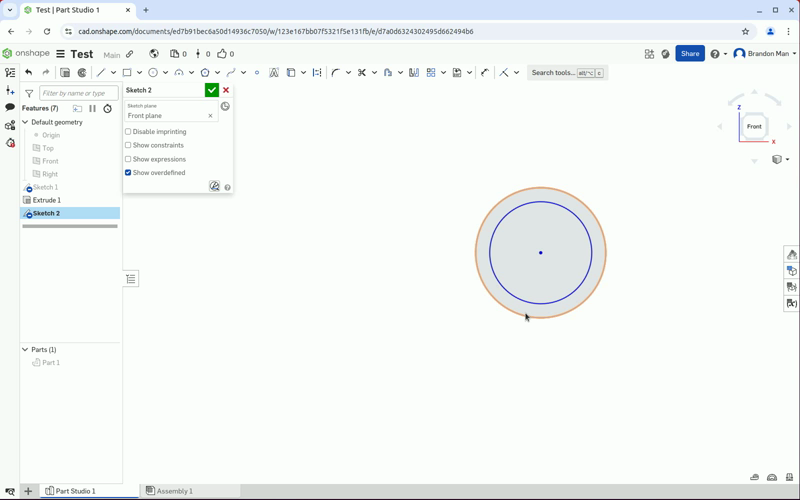
scroll(6)
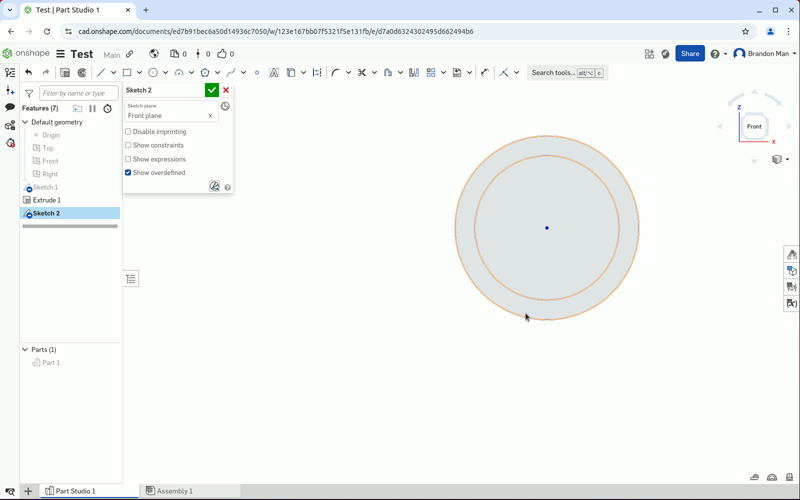
scroll(6)
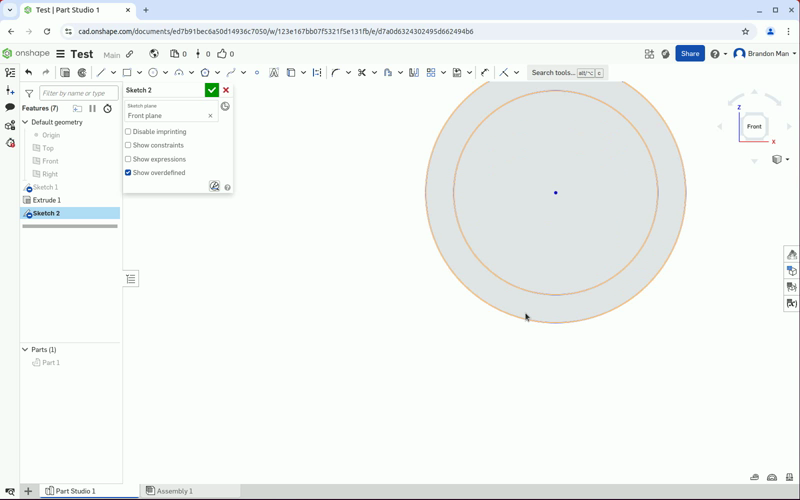
scroll(6)
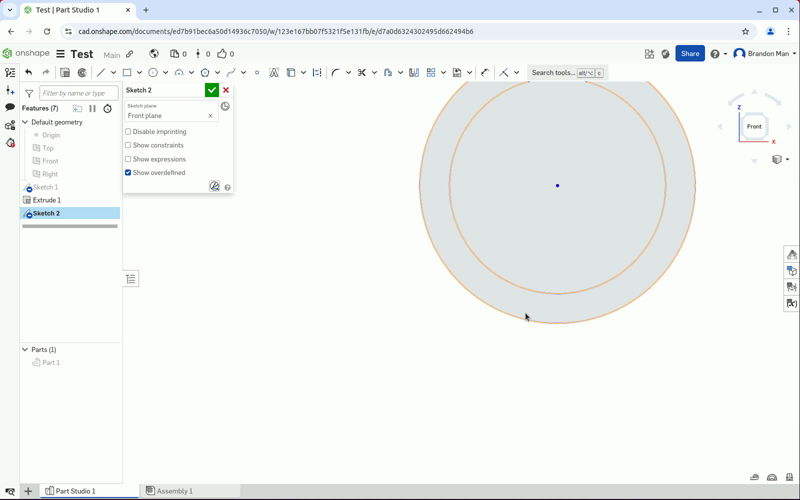
scroll(6)
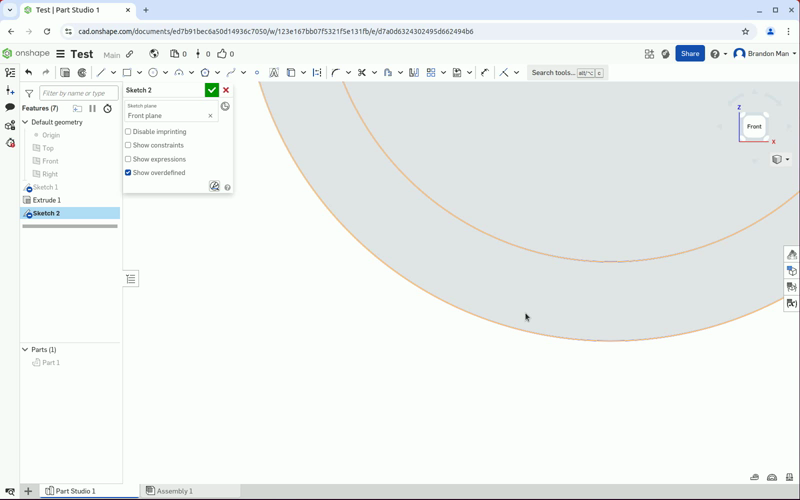
click(525, 312)
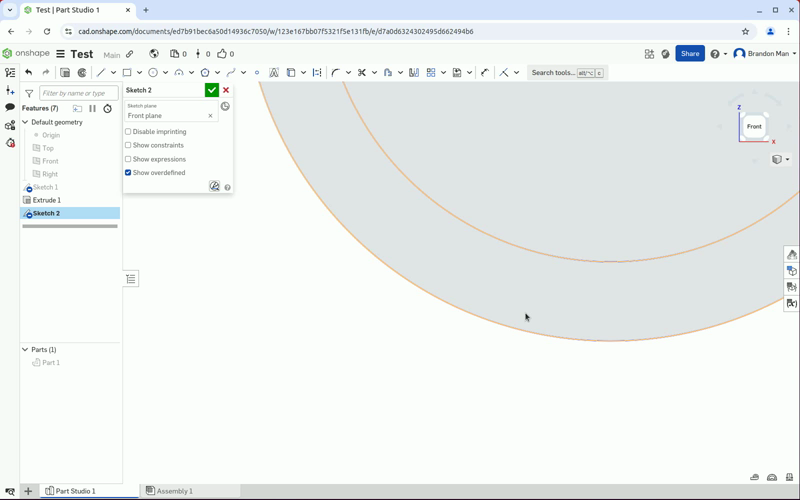
scroll(-6)
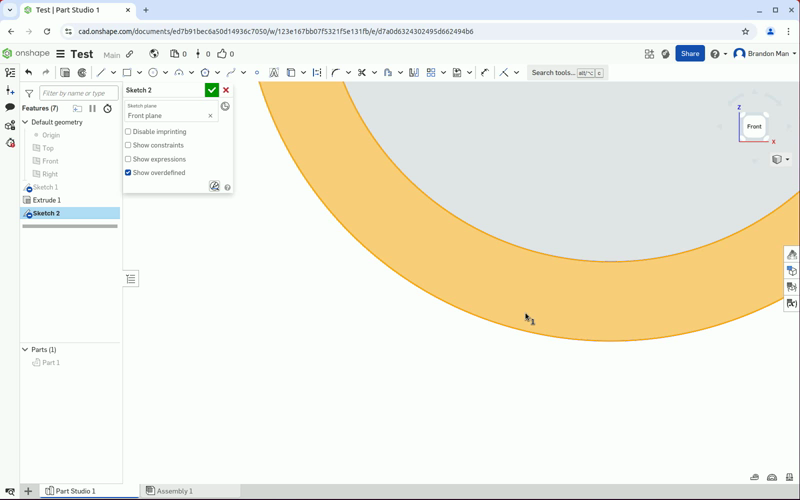
scroll(-6)
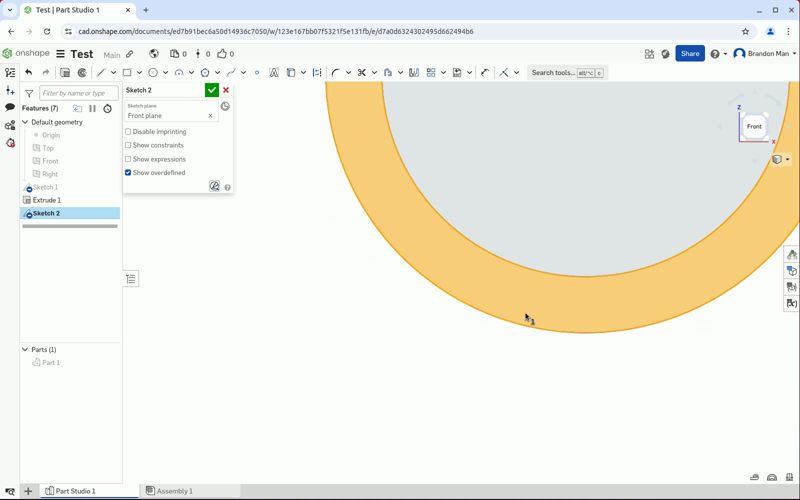
scroll(-6)
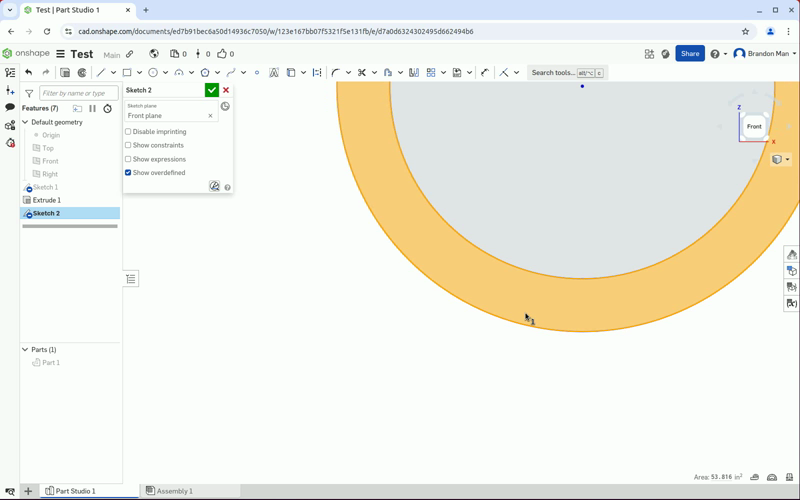
scroll(-6)
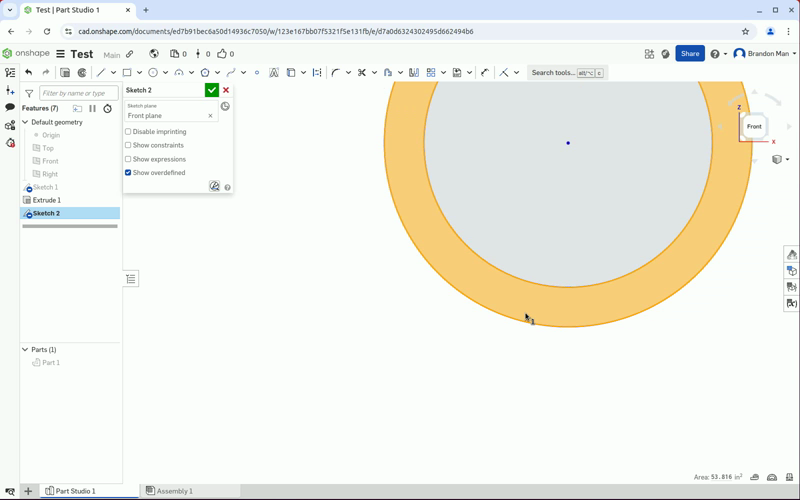
scroll(-6)
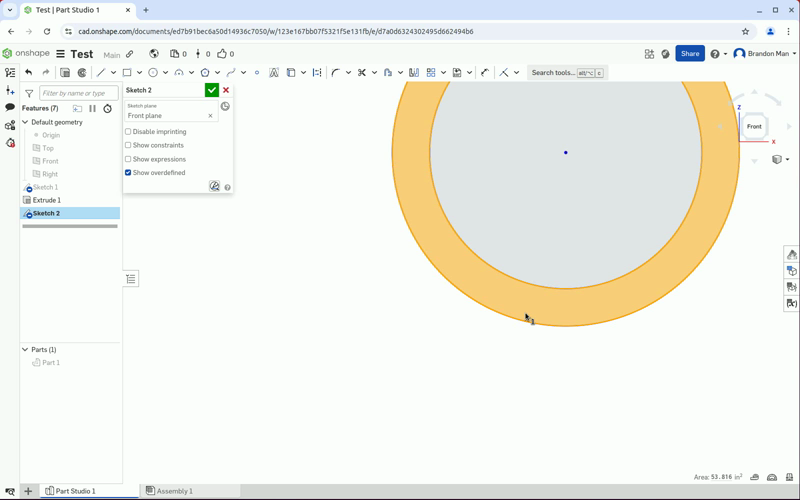
scroll(-6)
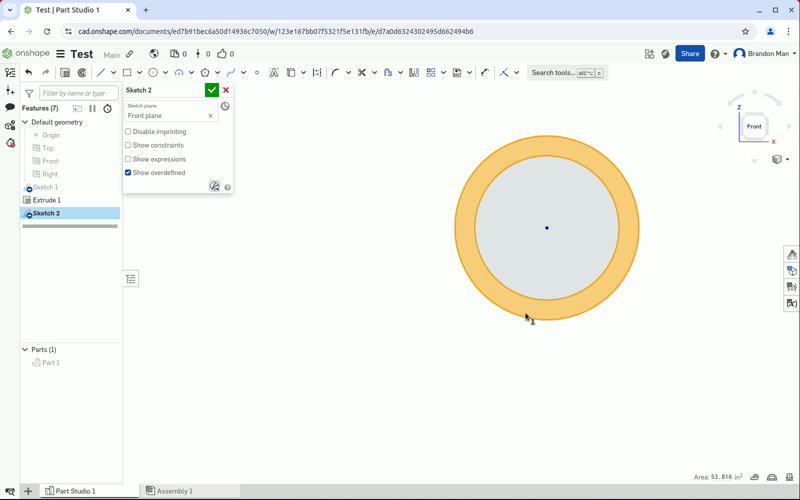
scroll(-6)
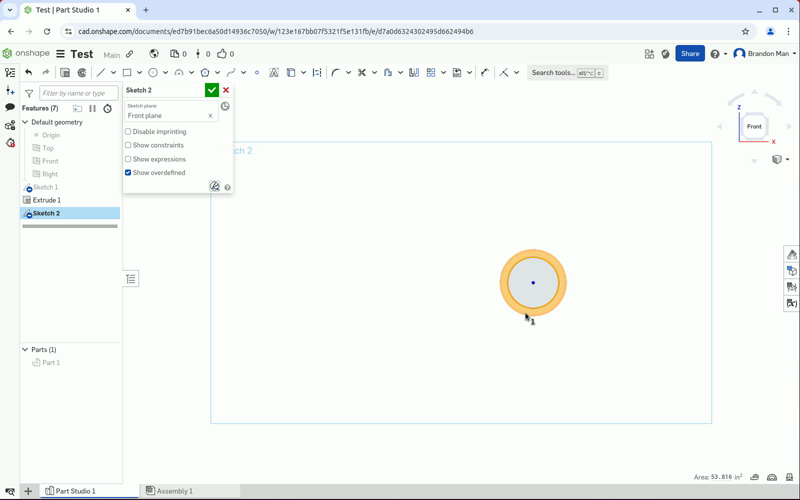
mouse_move(73, 352)
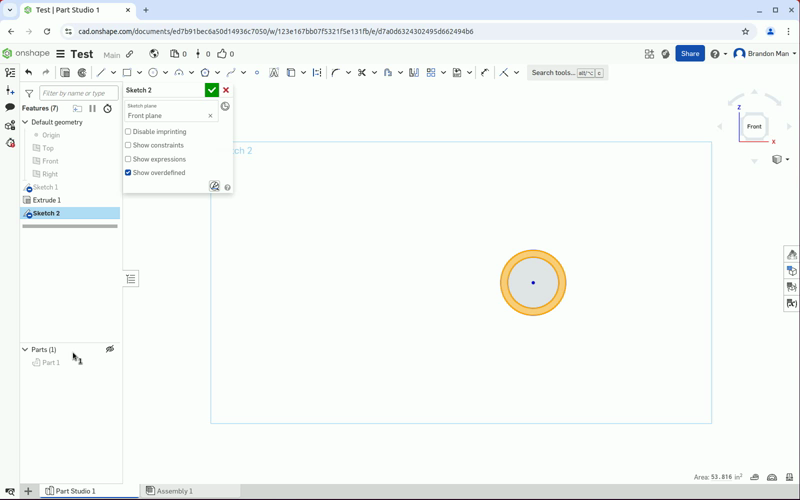
key(shift+y)
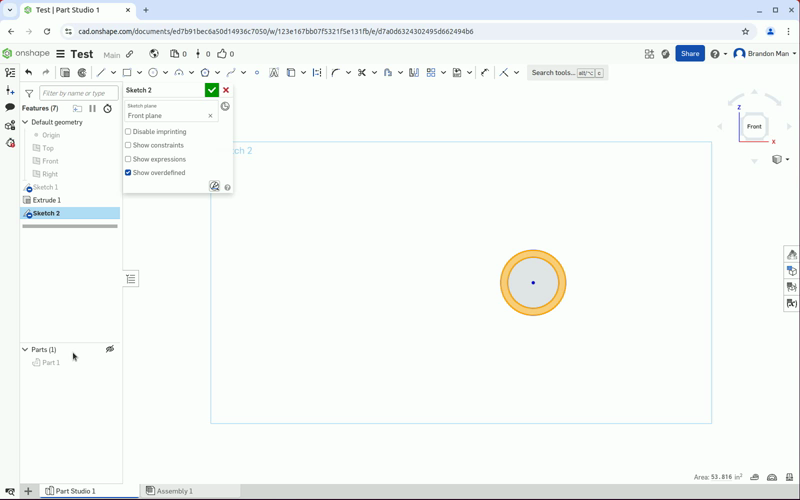
key(shift+e)
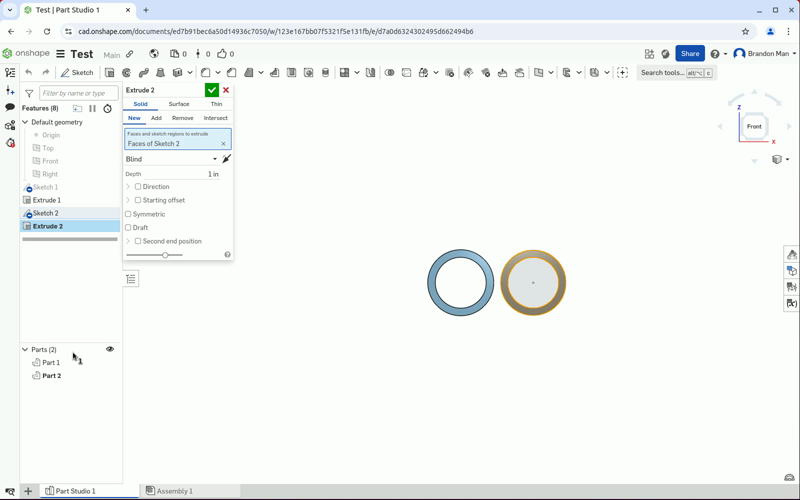
mouse_move(143, 106)
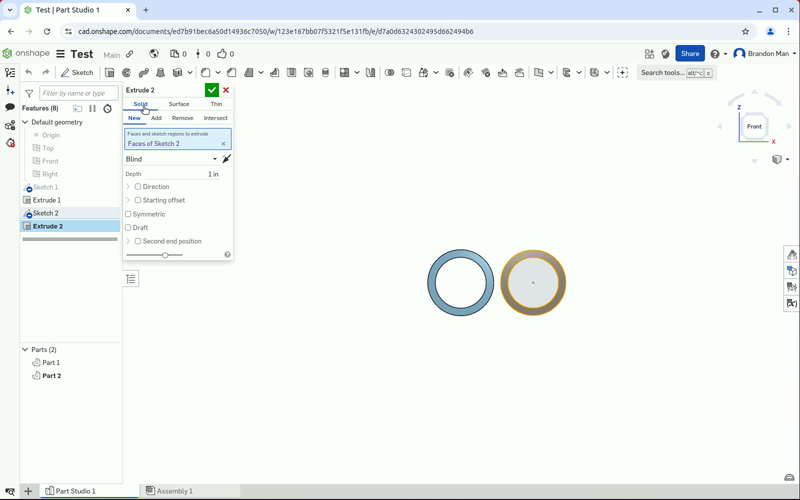
click(143, 106)
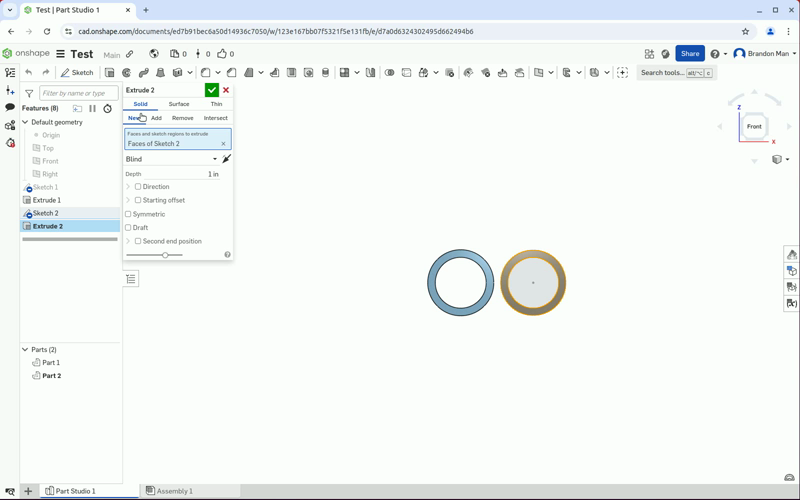
mouse_move(137, 120)
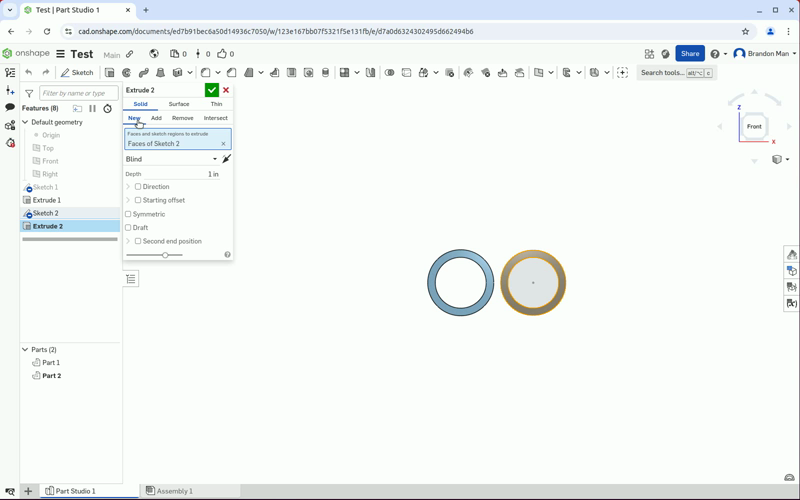
click(137, 120)
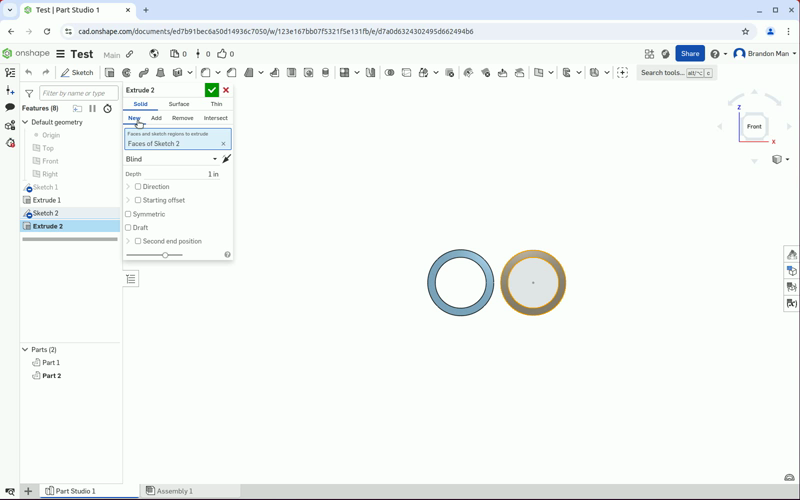
key(tab, 4)
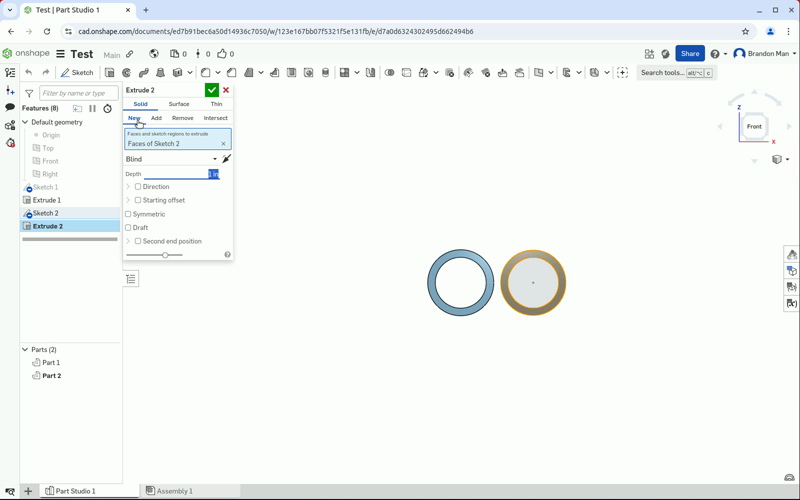
text(2.889)
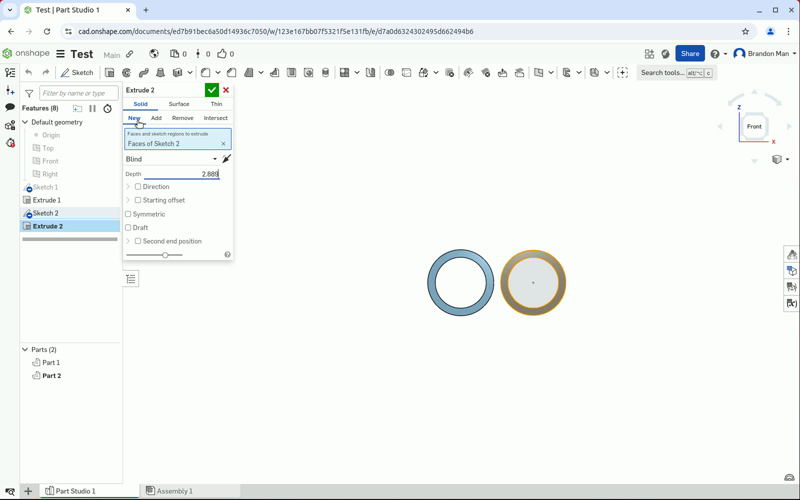
key(enter)
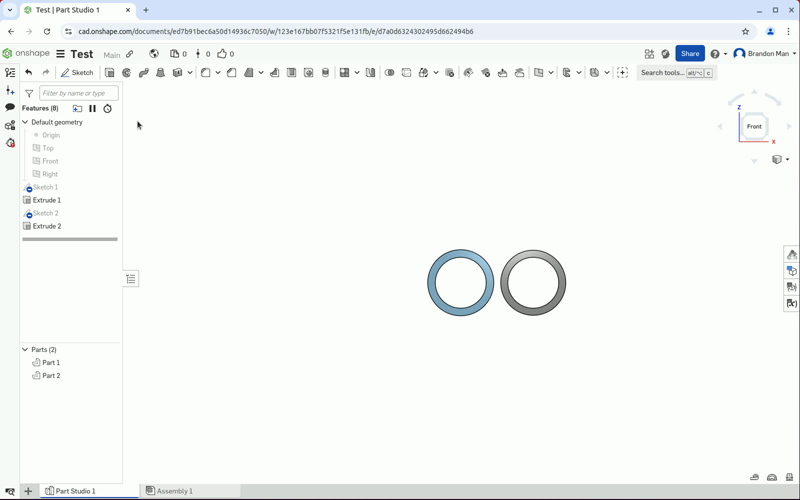
key(shift+h)
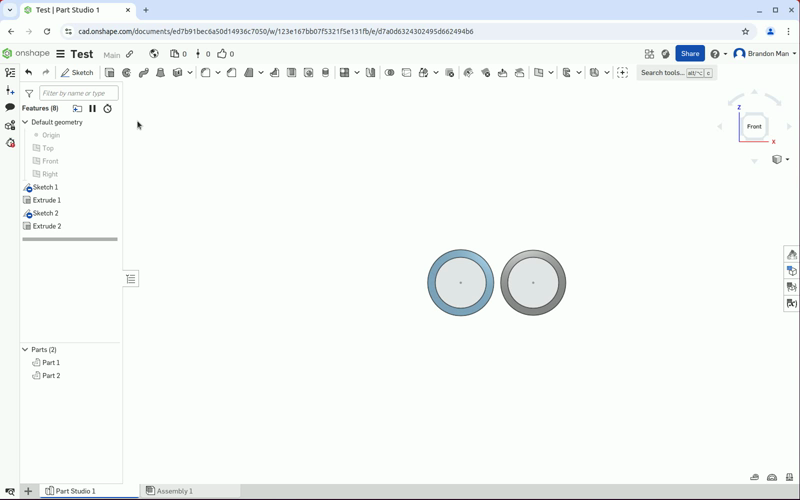
key(shift+h)
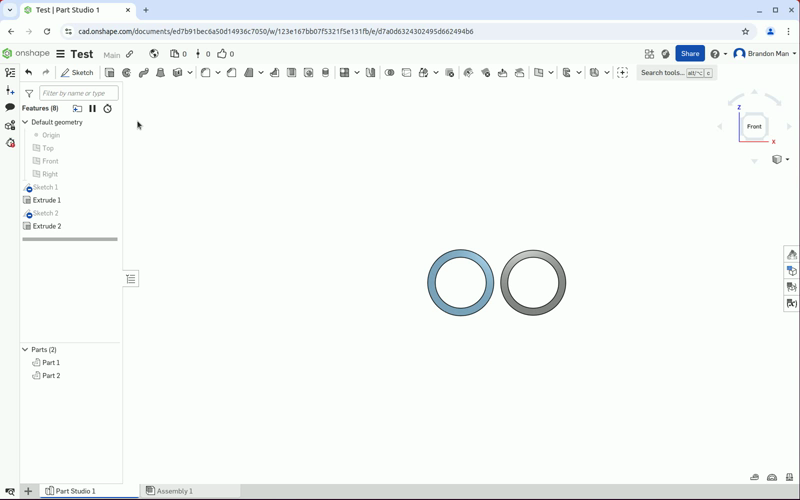
mouse_move(73, 189)
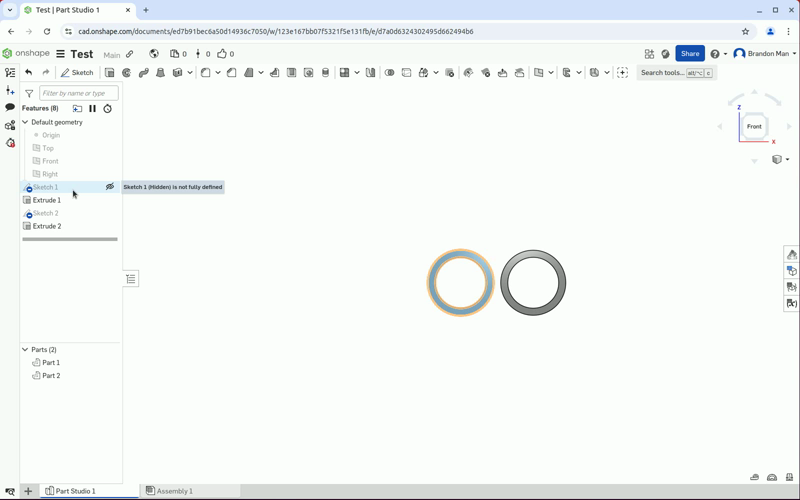
click(73, 189)
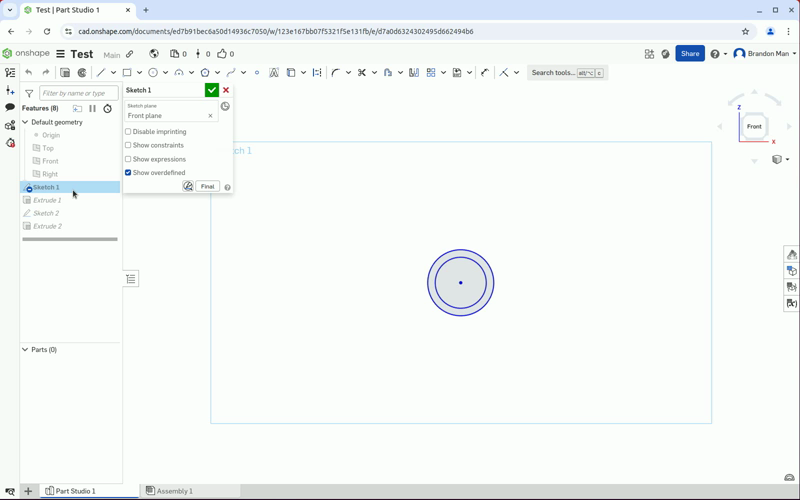
mouse_move(229, 92)
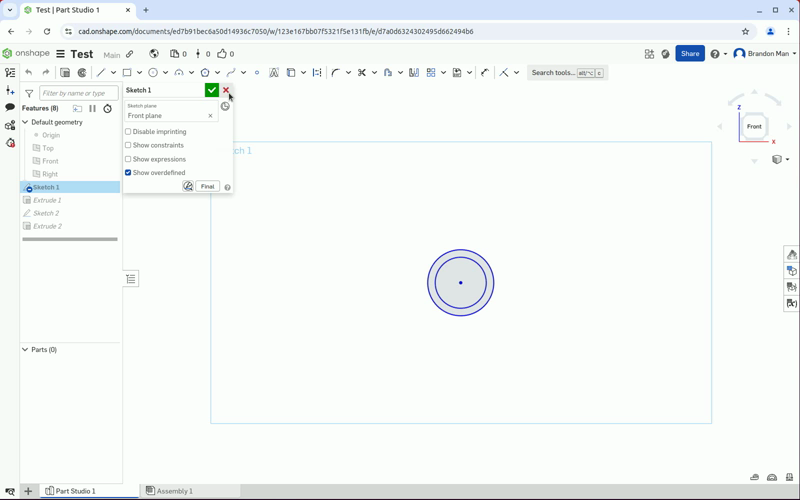
click(229, 92)
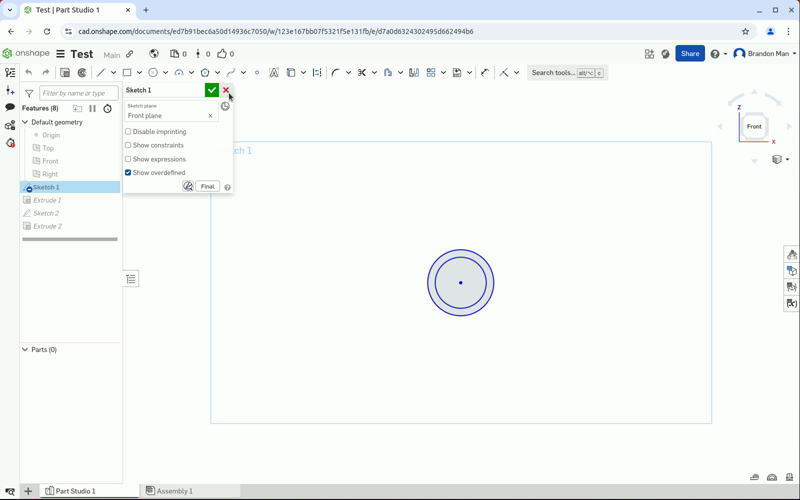
key(shift+s)
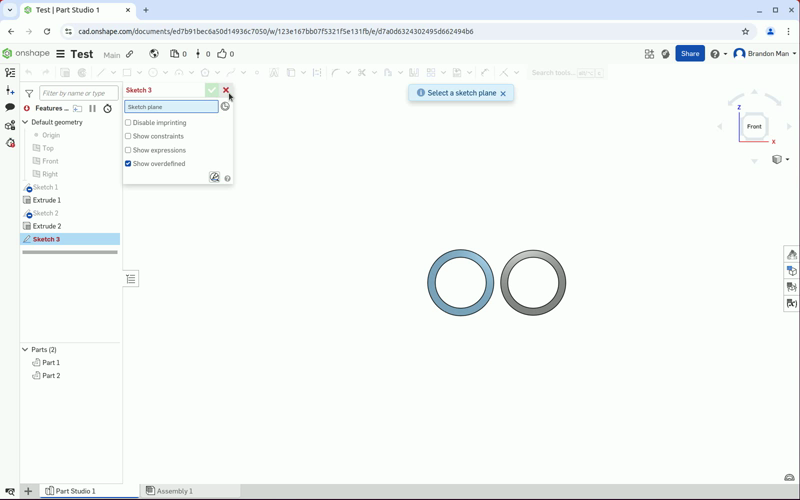
mouse_move(73, 163)
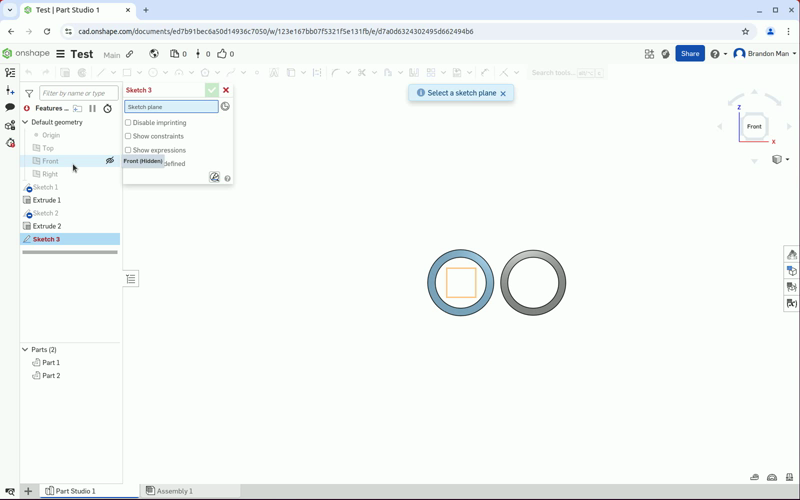
click(73, 163)
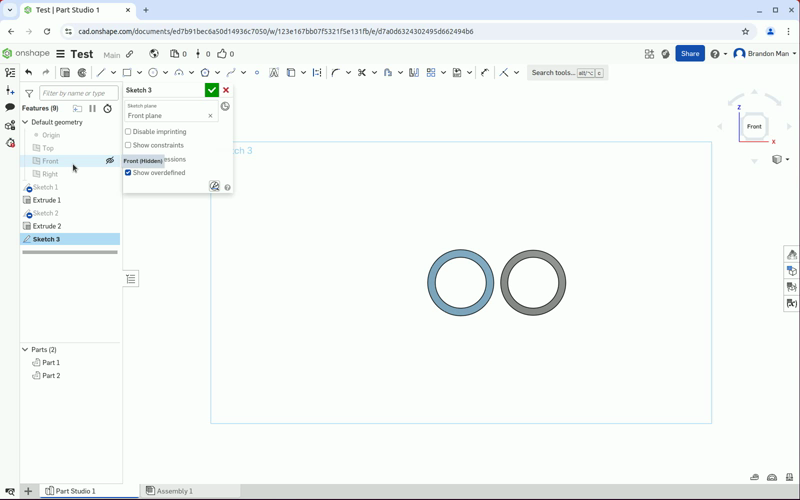
mouse_move(73, 352)
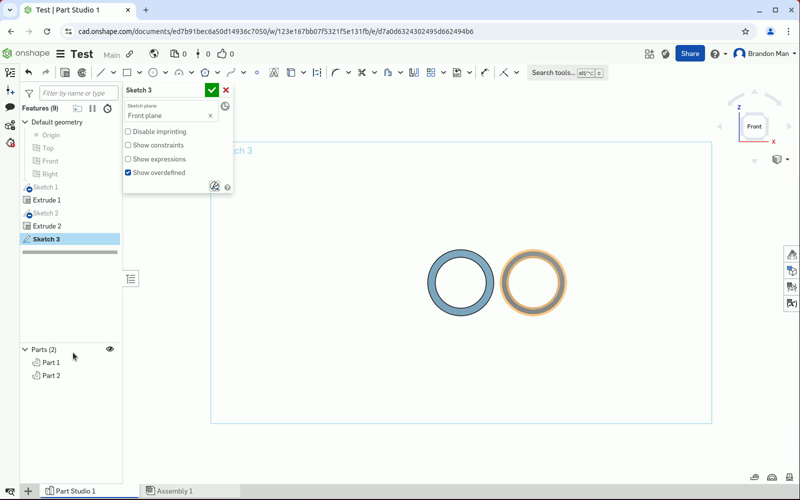
key(y)
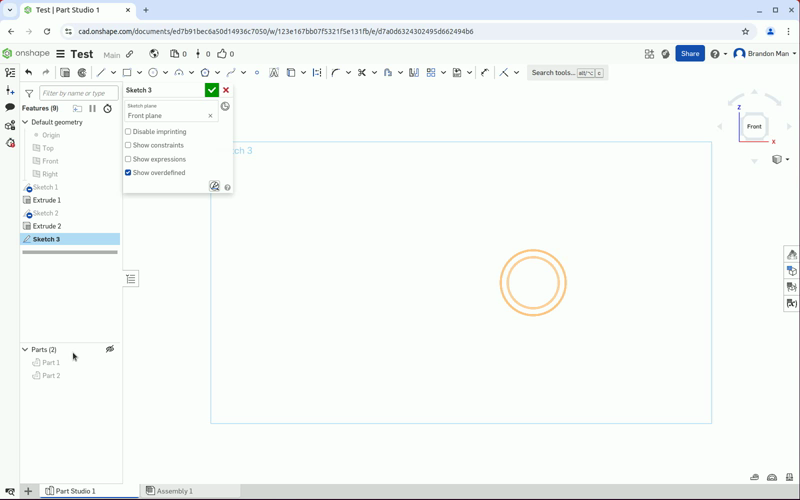
key(c)
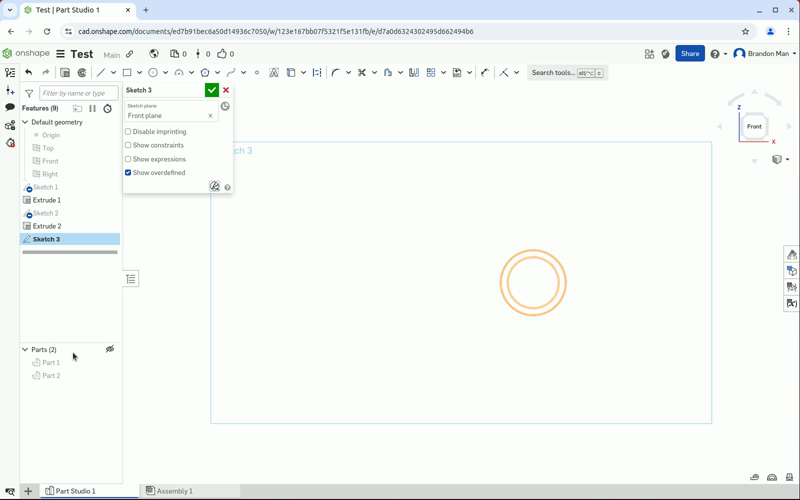
key_down(shift)
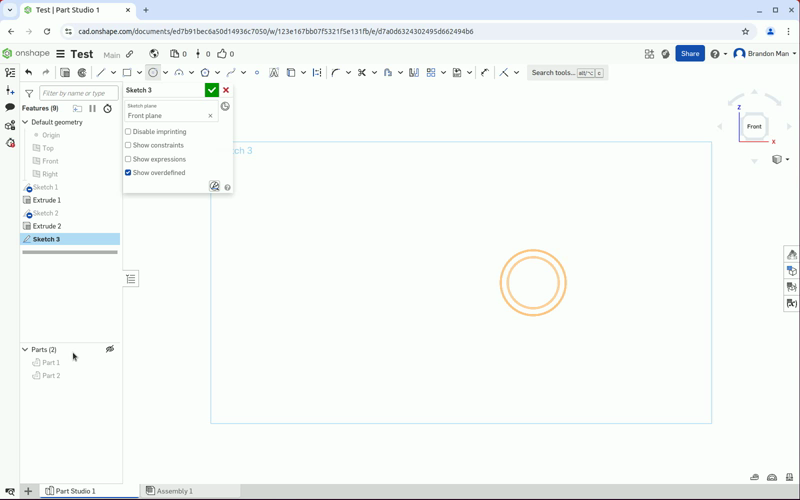
mouse_move(389, 282)
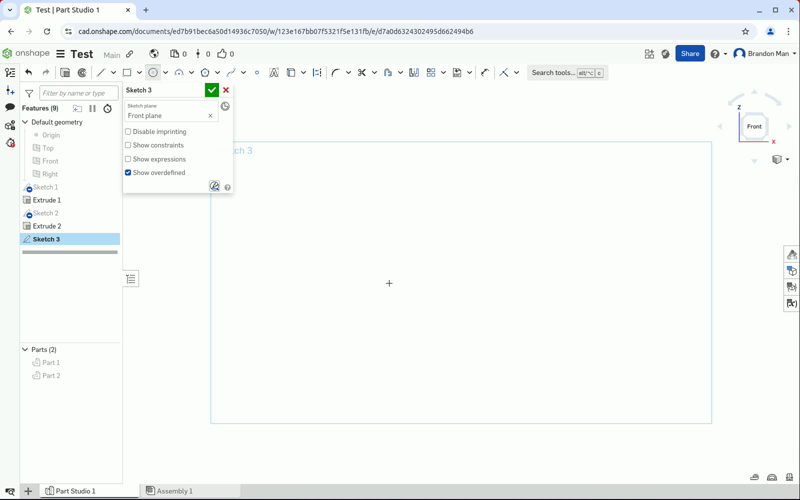
click(389, 282)
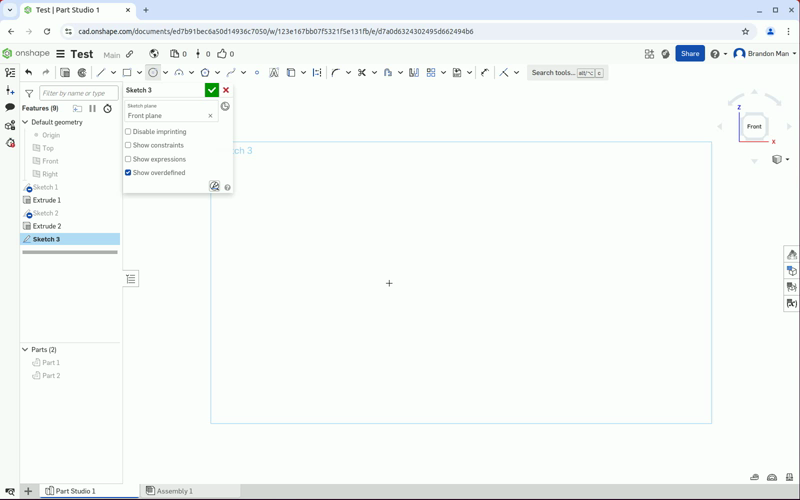
key_up(shift)
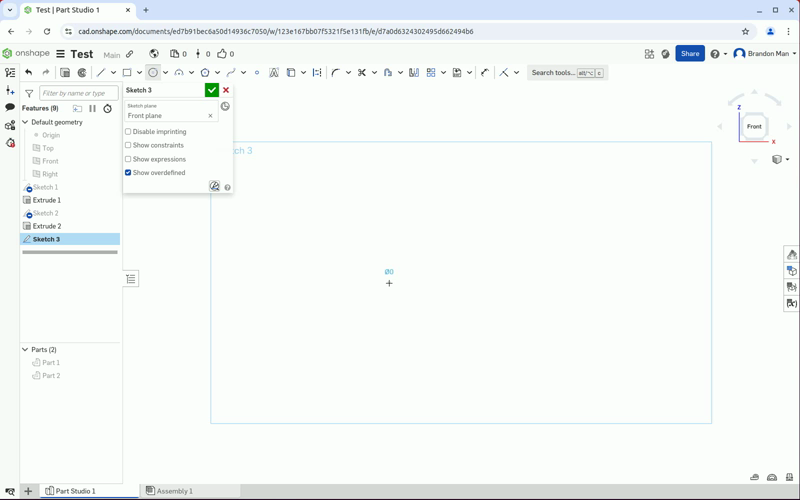
mouse_move(421, 282)
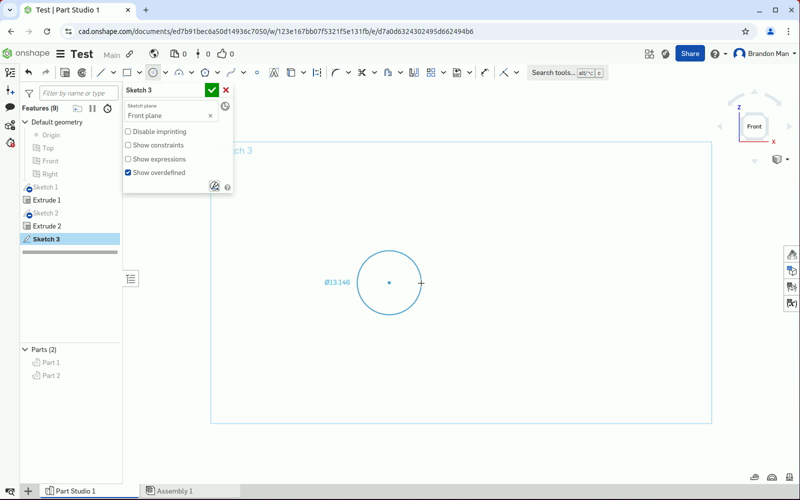
click(421, 282)
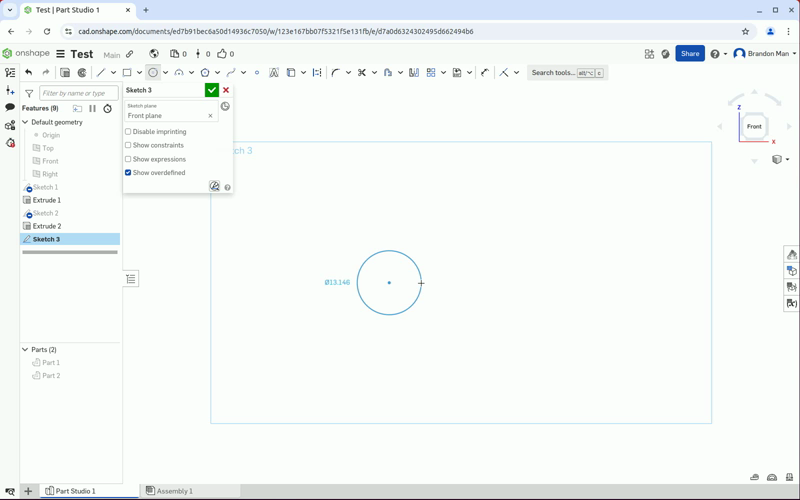
key(esc)
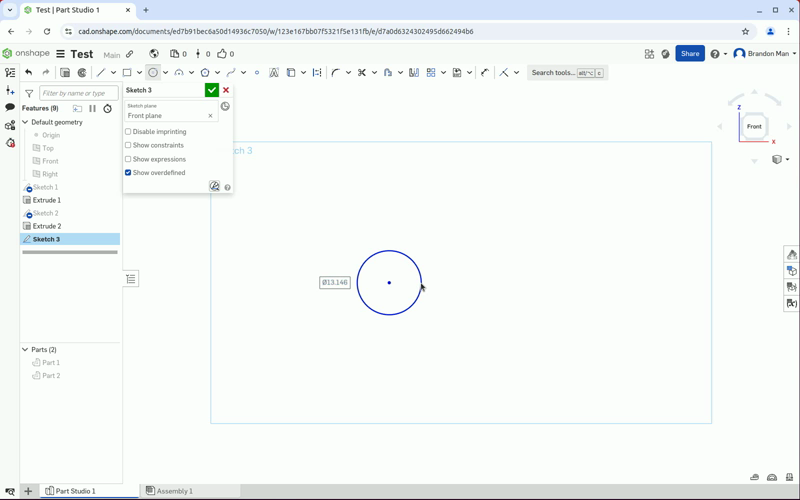
key(c)
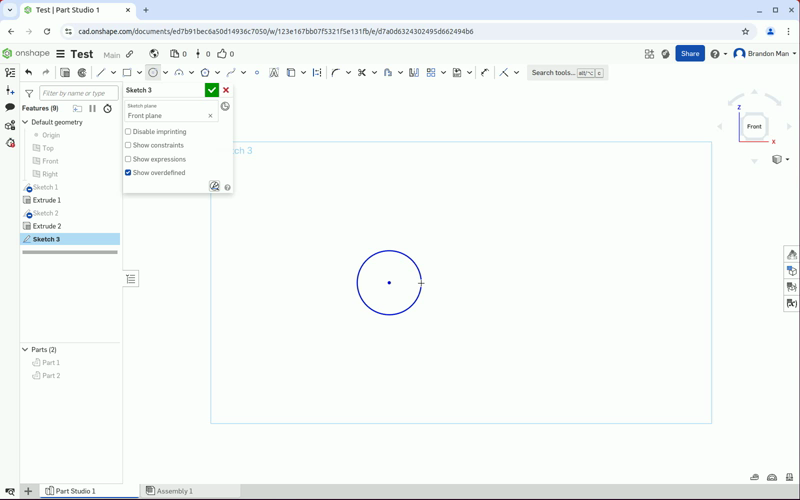
key_down(shift)
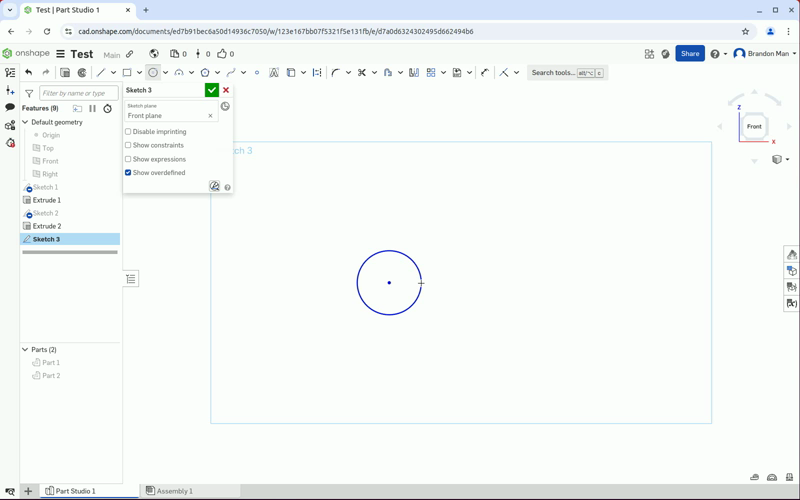
mouse_move(389, 282)
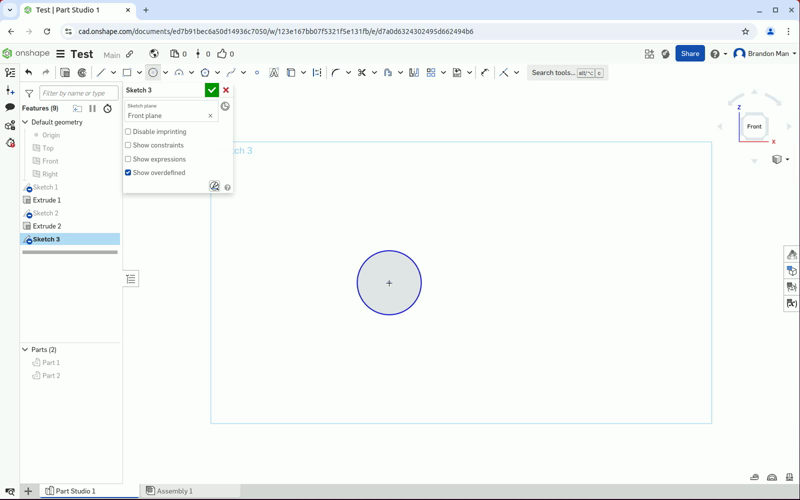
click(389, 282)
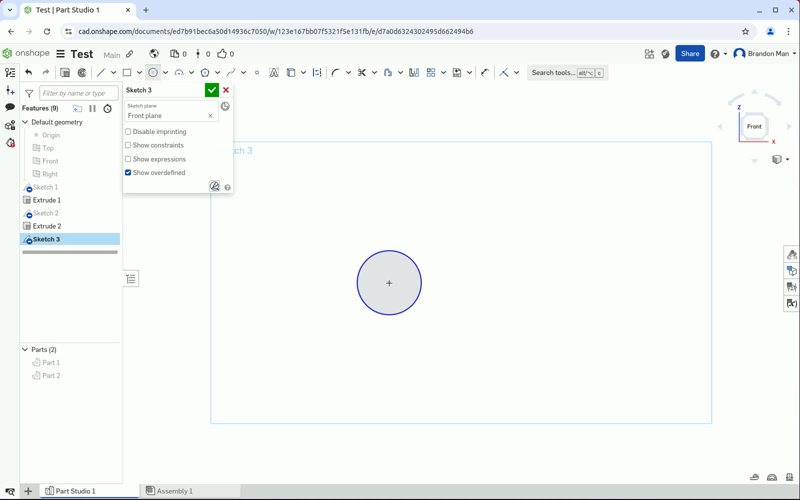
key_up(shift)
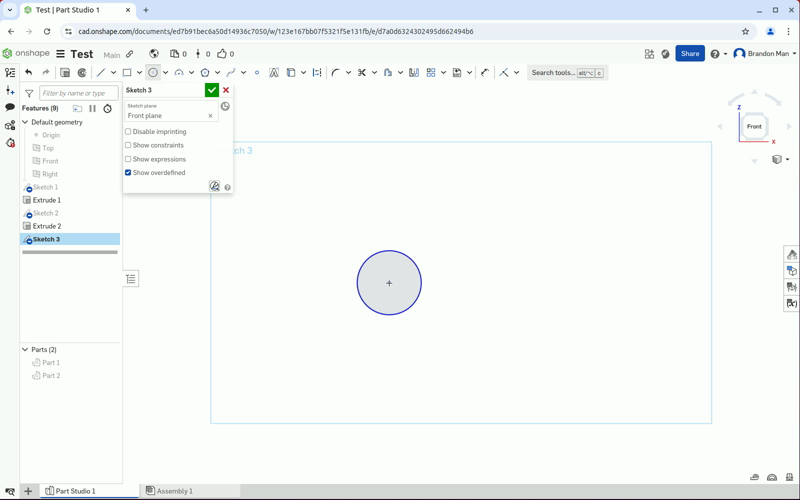
mouse_move(414, 282)
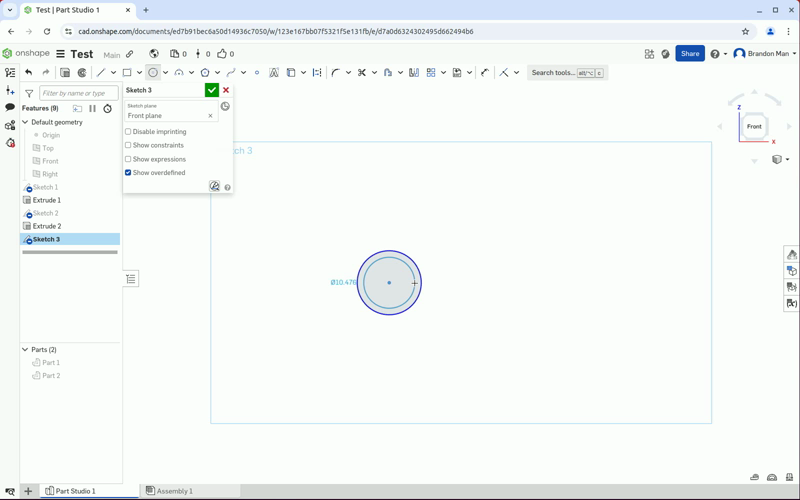
click(414, 282)
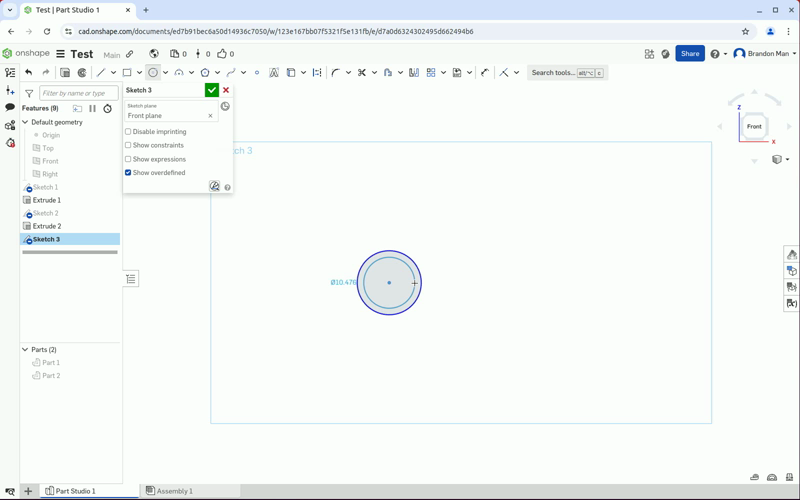
key(esc)
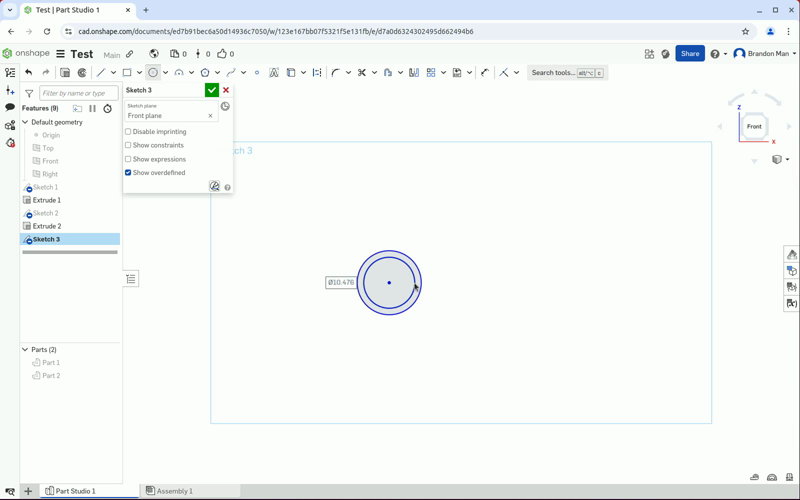
mouse_move(373, 308)
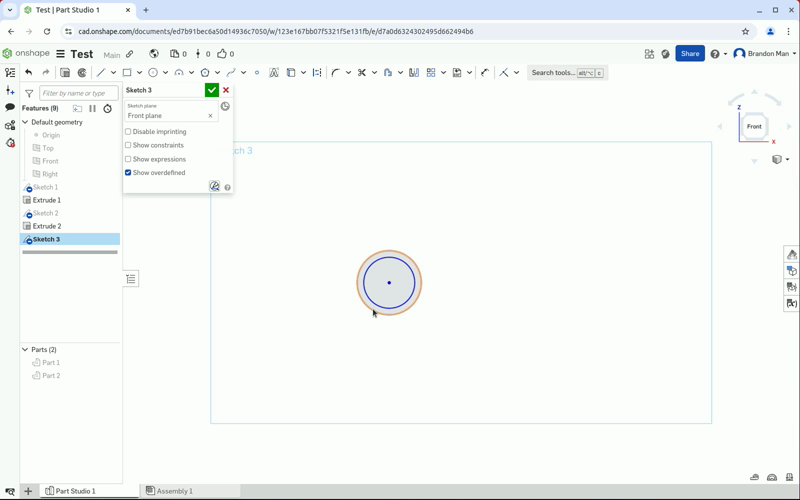
scroll(6)
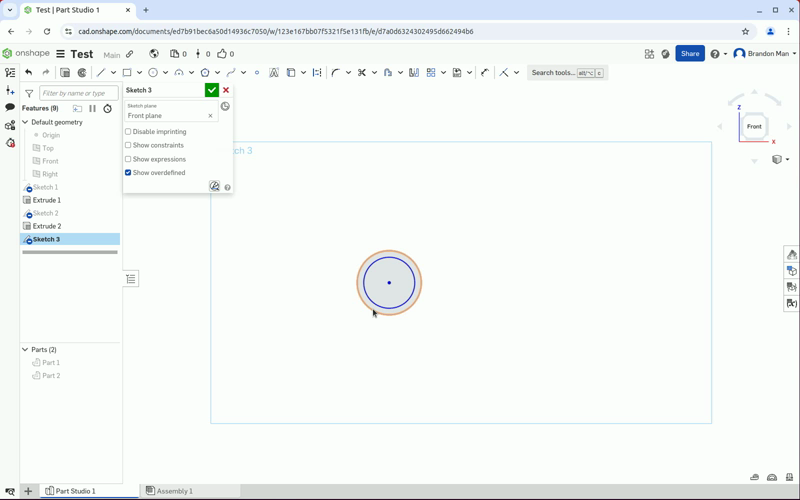
scroll(6)
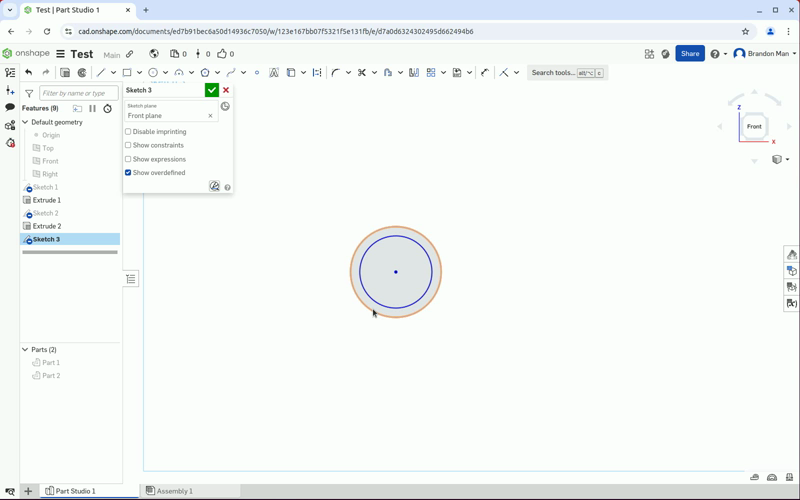
scroll(6)
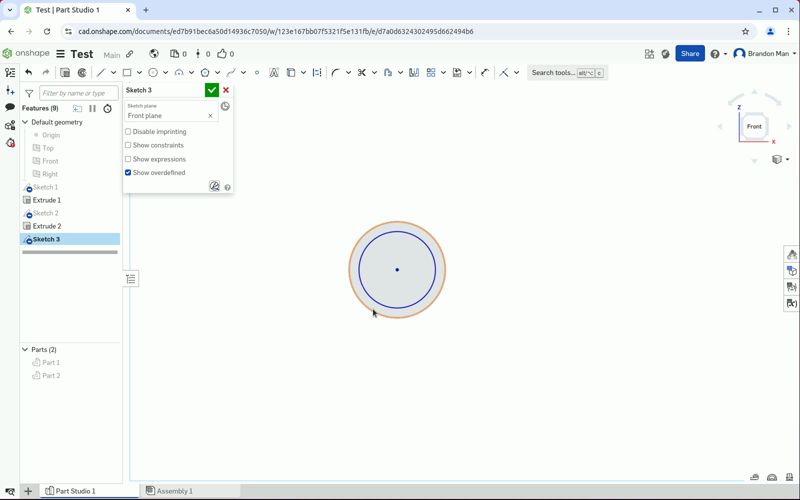
scroll(6)
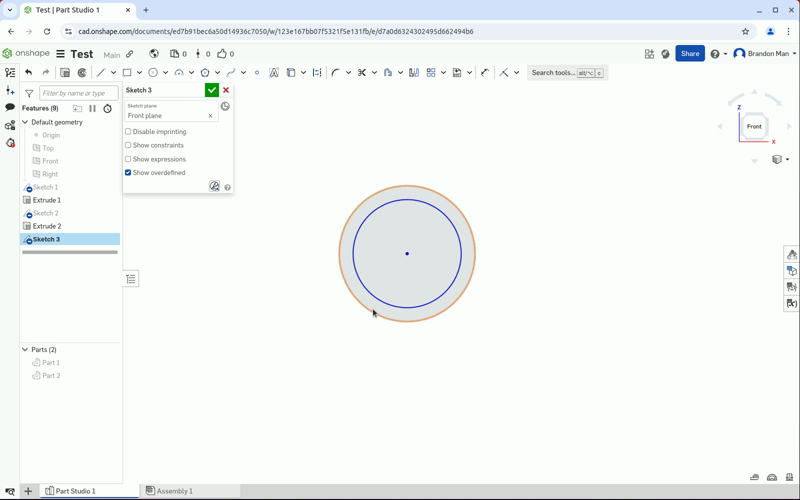
scroll(6)
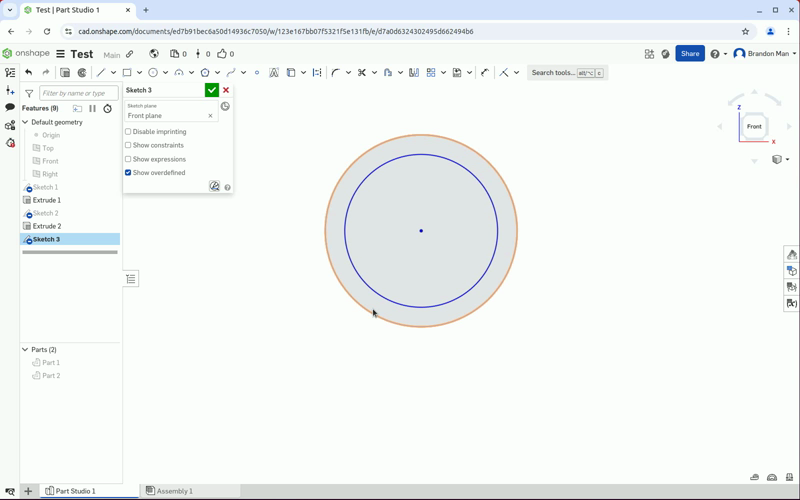
scroll(6)
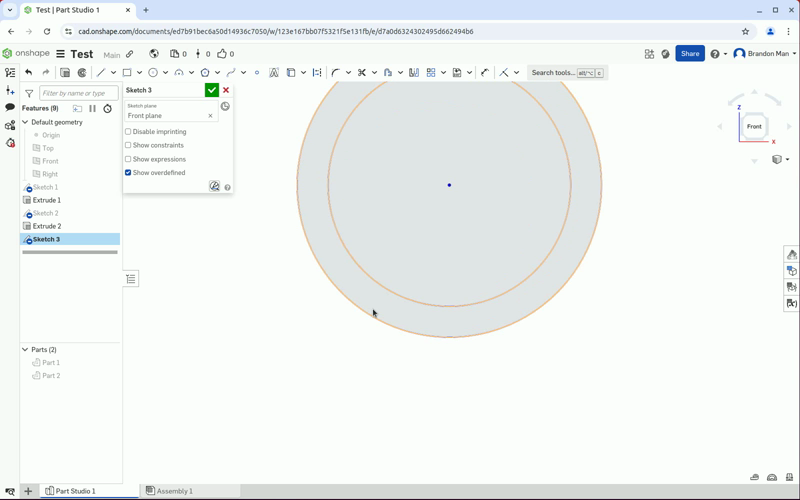
scroll(6)
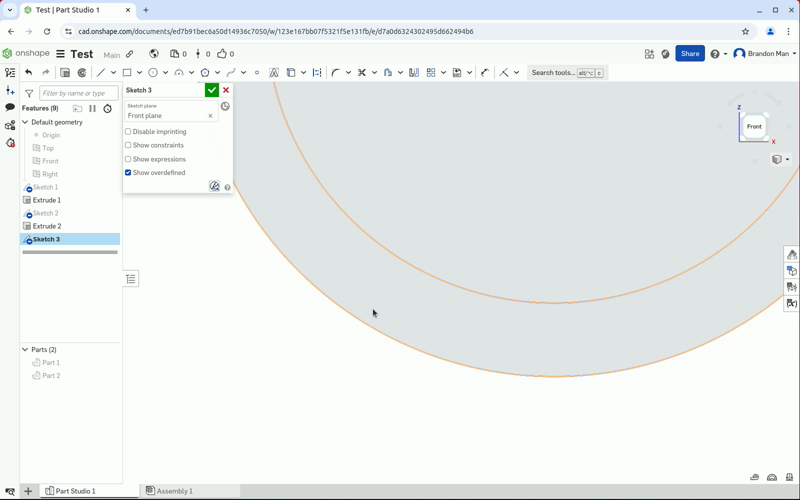
click(373, 308)
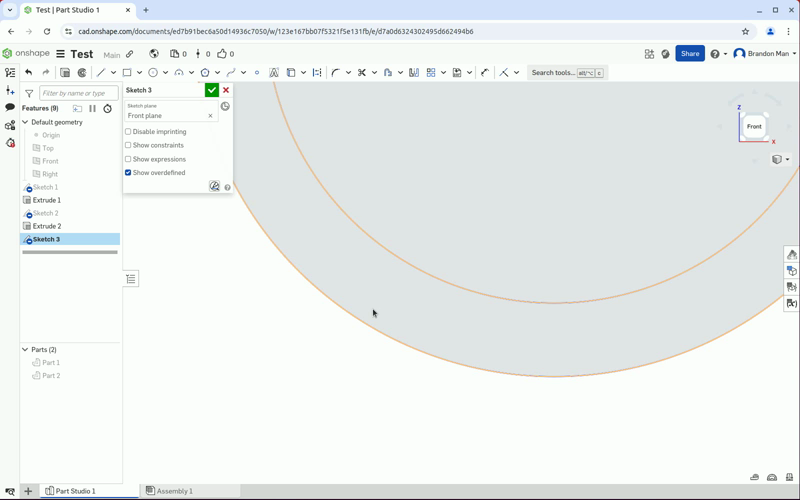
scroll(-6)
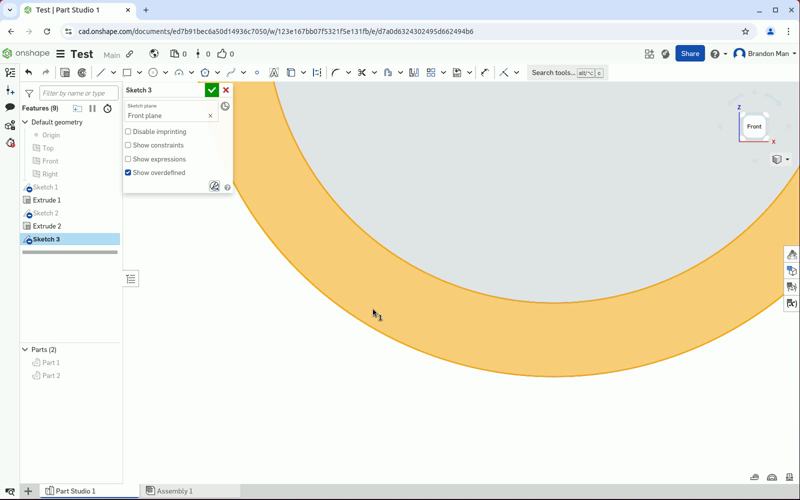
scroll(-6)
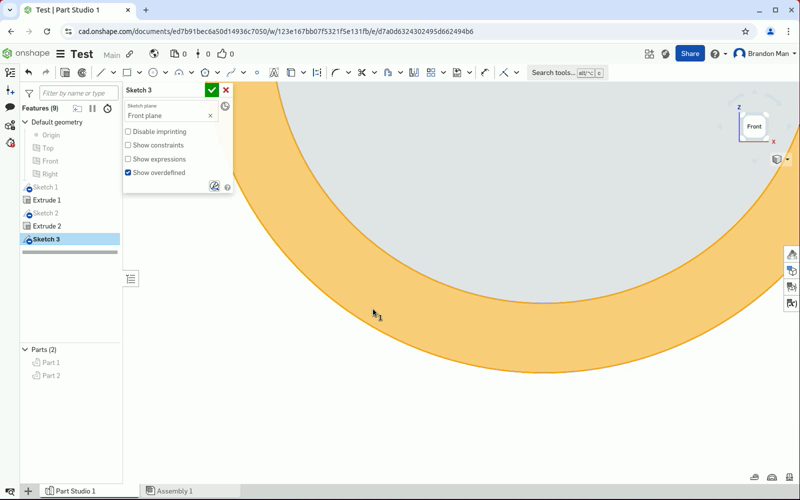
scroll(-6)
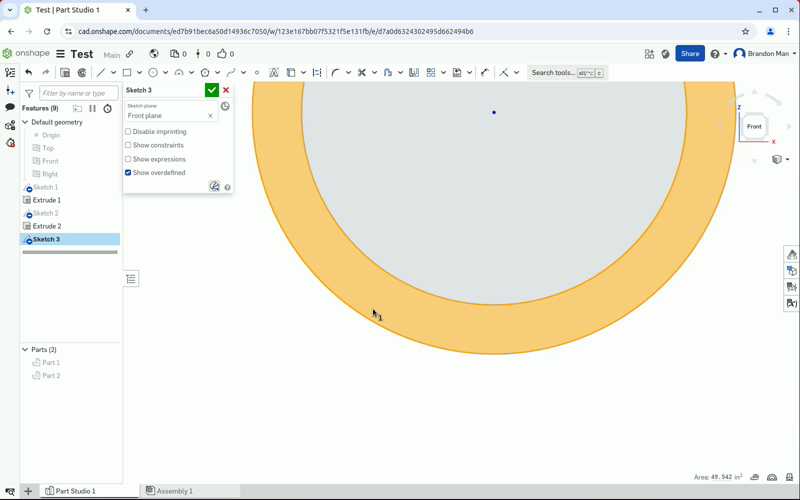
scroll(-6)
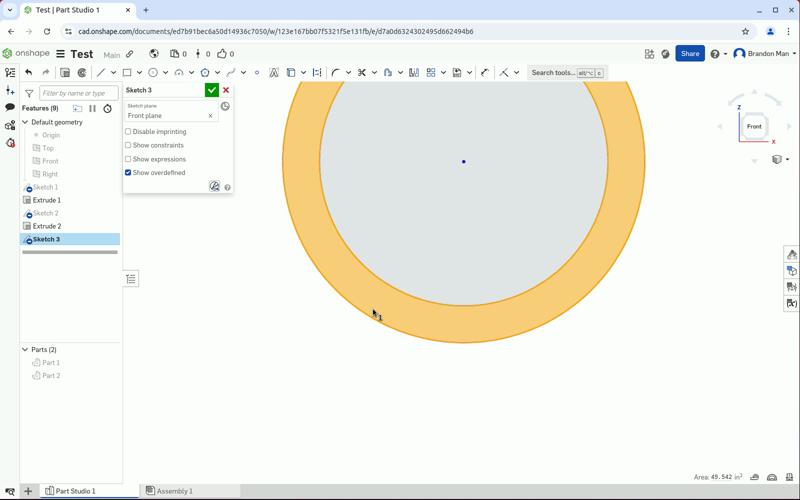
scroll(-6)
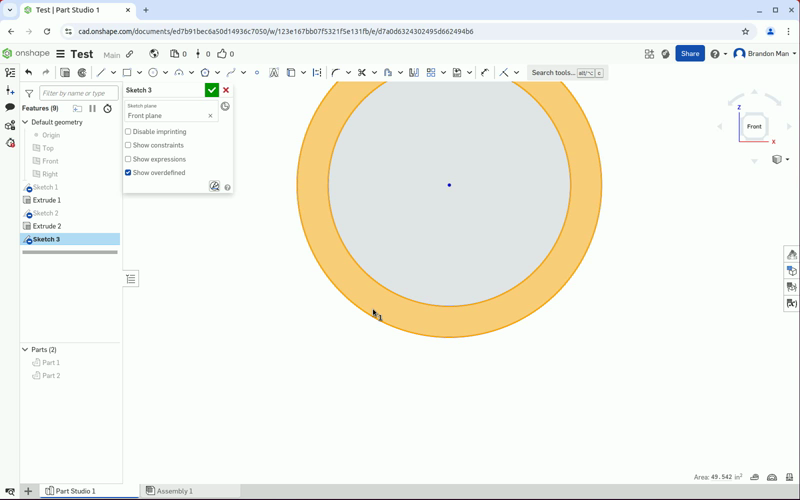
scroll(-6)
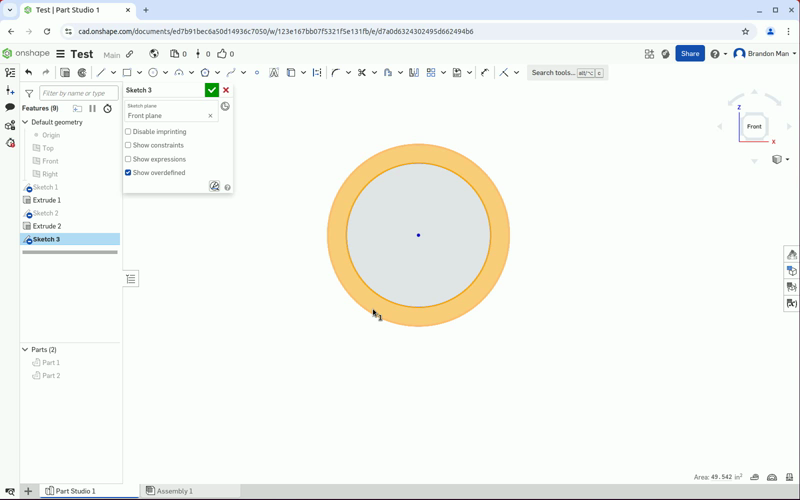
scroll(-6)
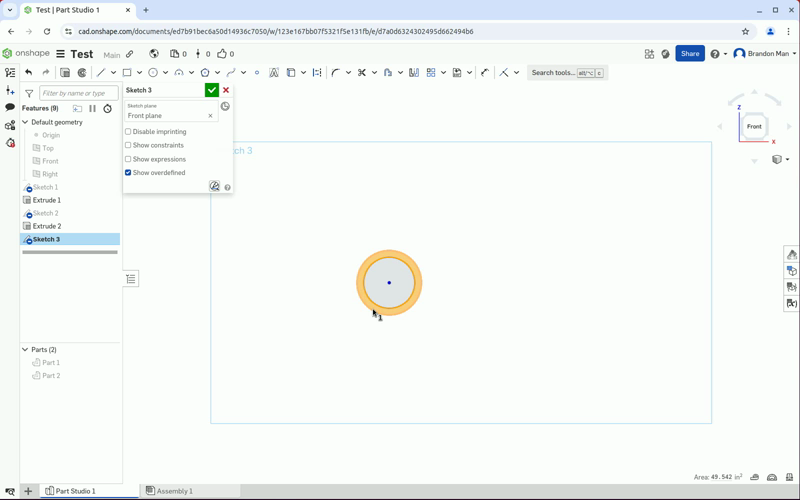
mouse_move(73, 352)
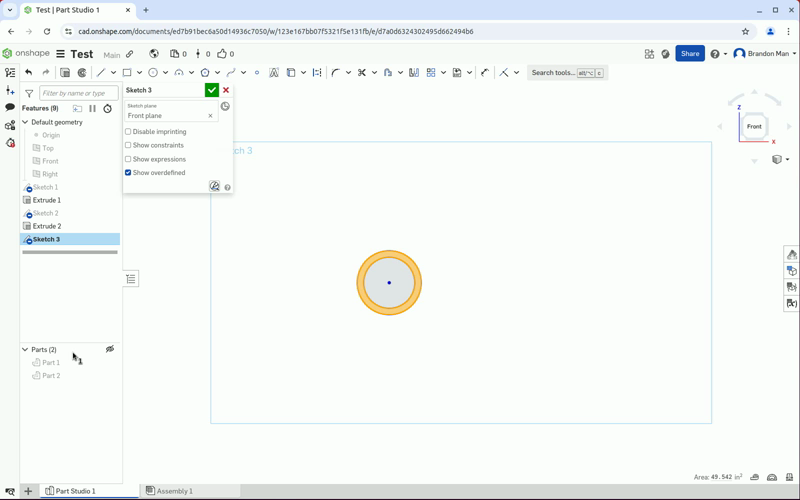
key(shift+y)
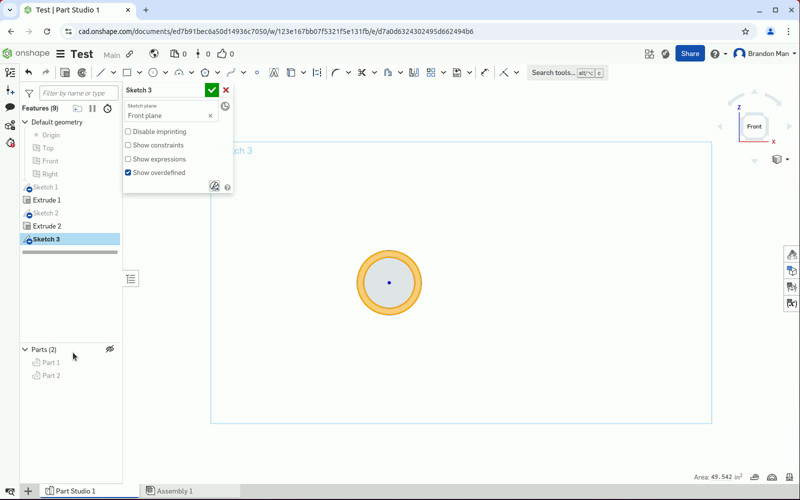
key(shift+e)
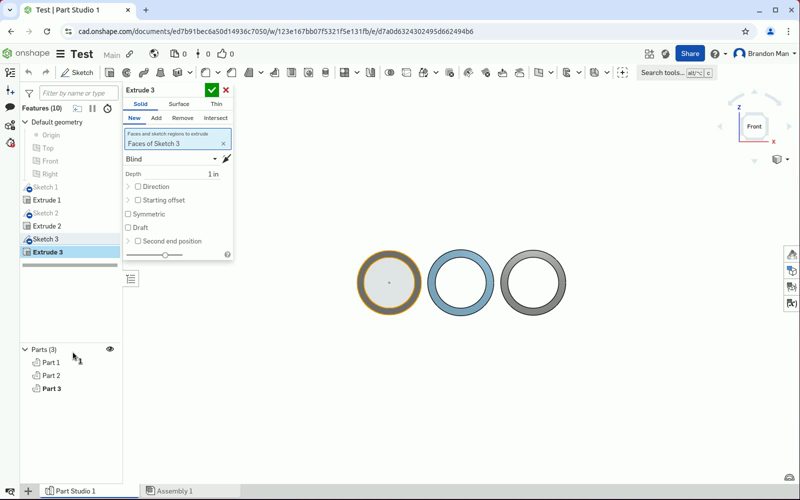
mouse_move(143, 106)
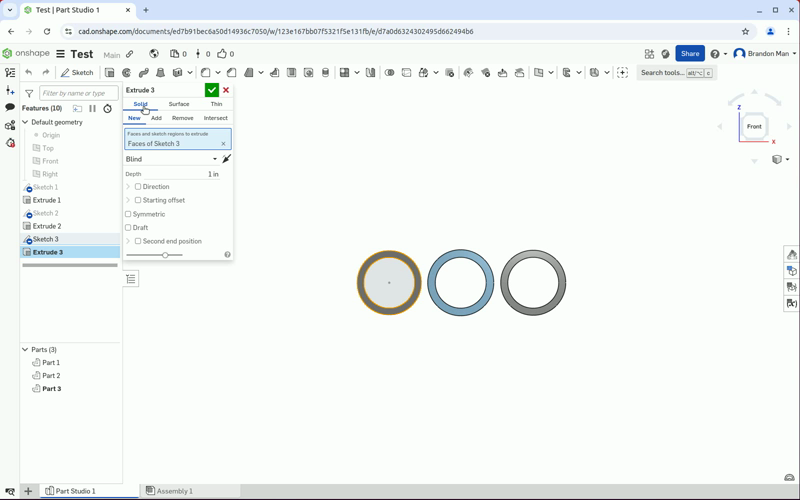
click(143, 106)
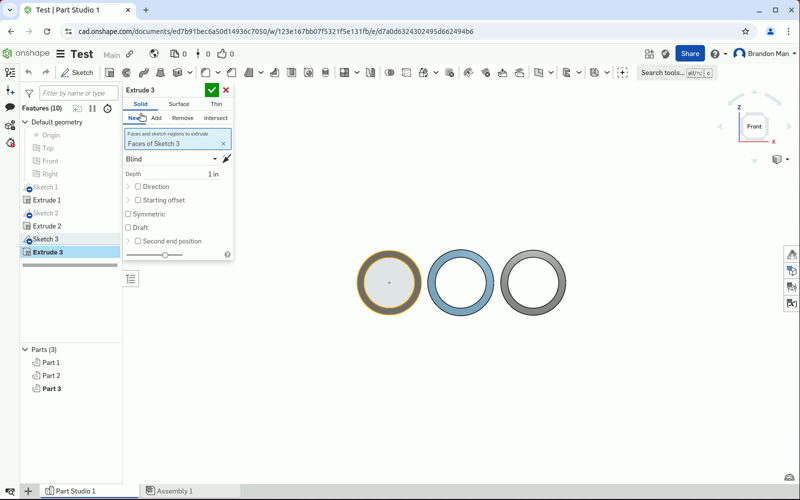
mouse_move(137, 120)
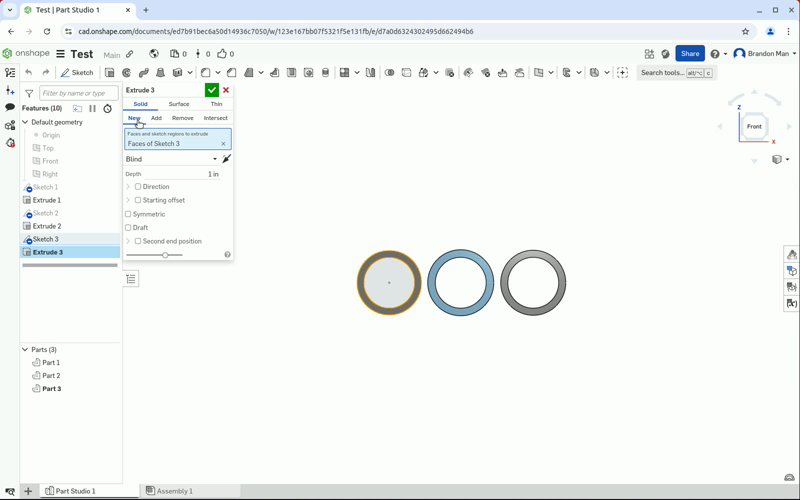
click(137, 120)
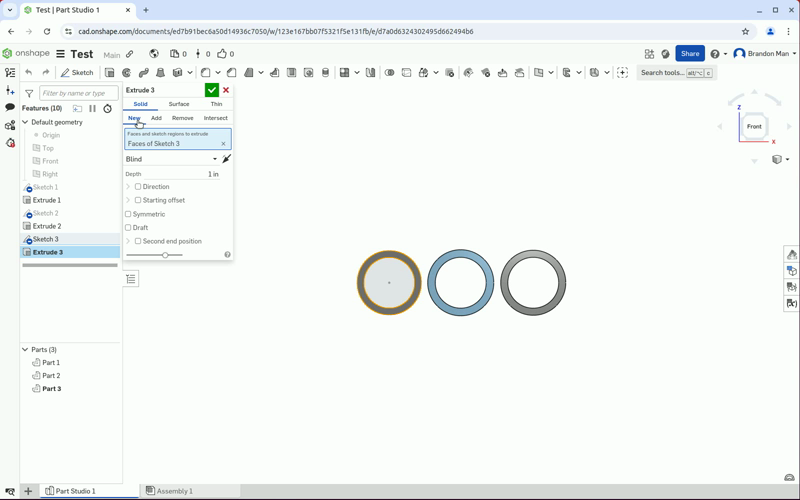
key(tab, 4)
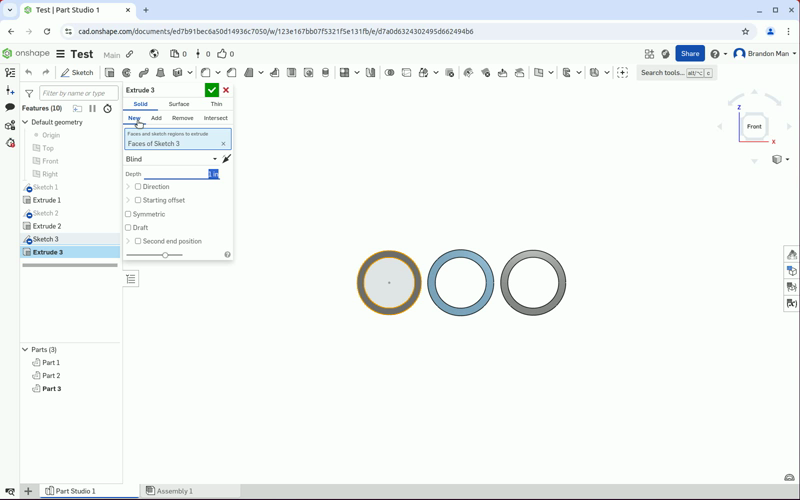
text(2.889)
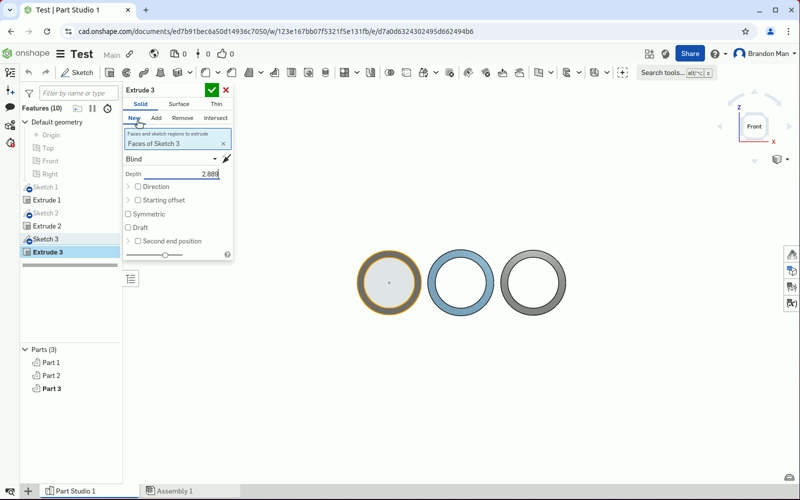
key(enter)
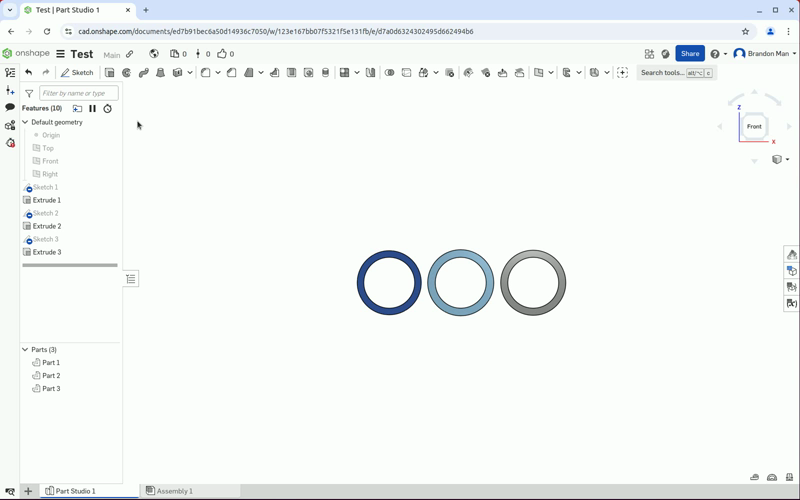
key(shift+h)
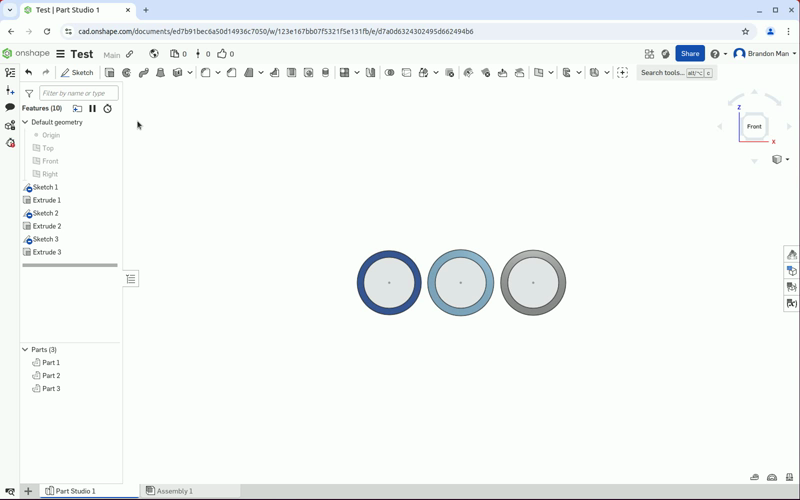
key(shift+h)
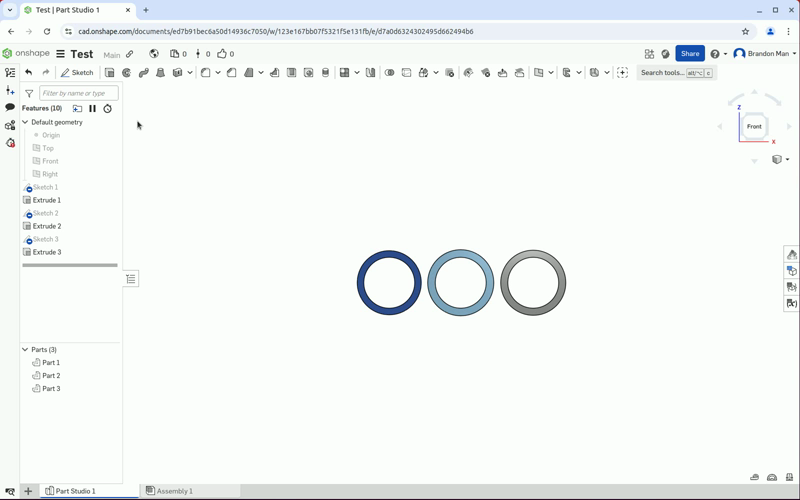
mouse_move(73, 189)
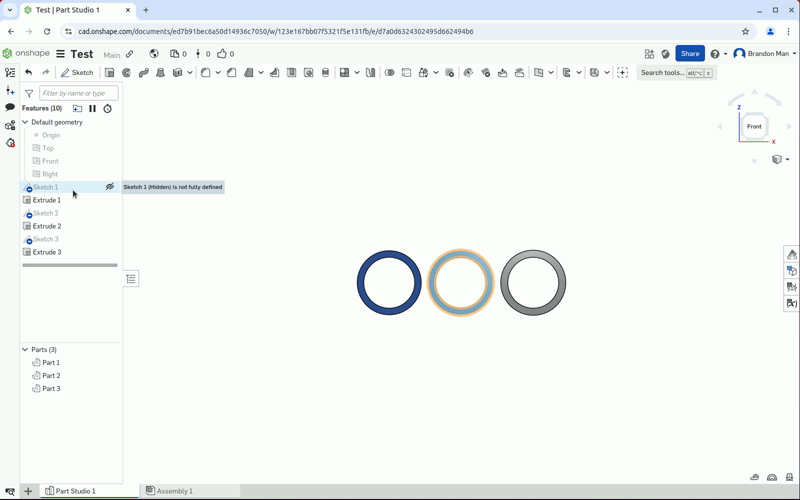
click(73, 189)
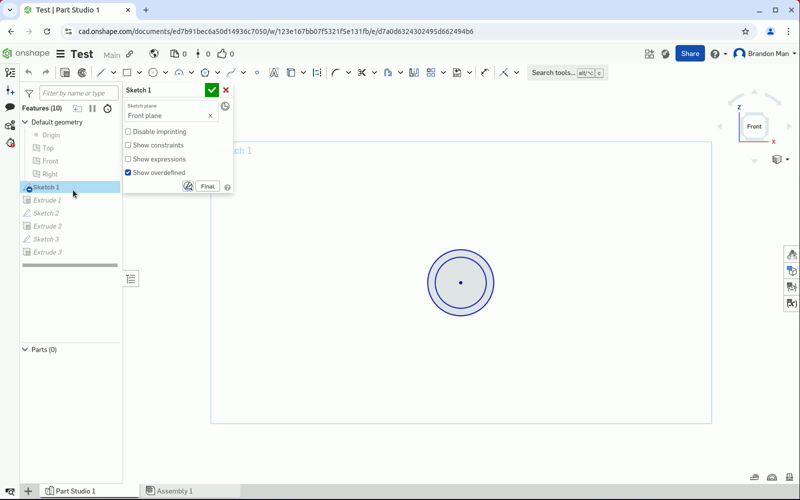
mouse_move(229, 92)
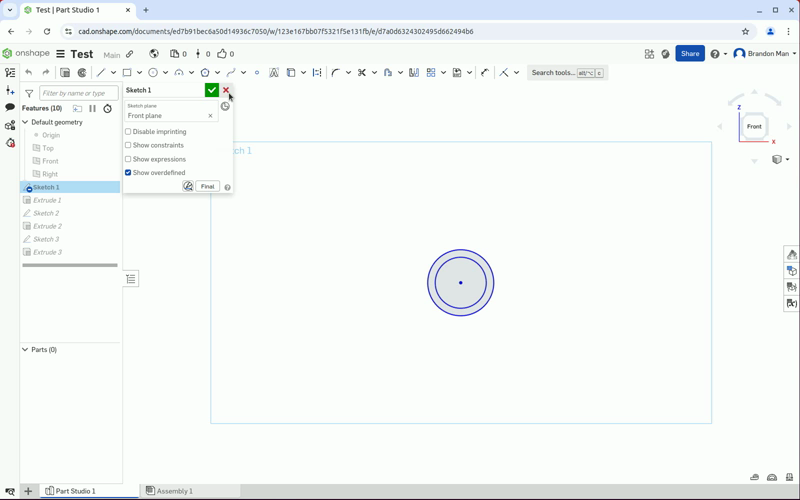
click(229, 92)
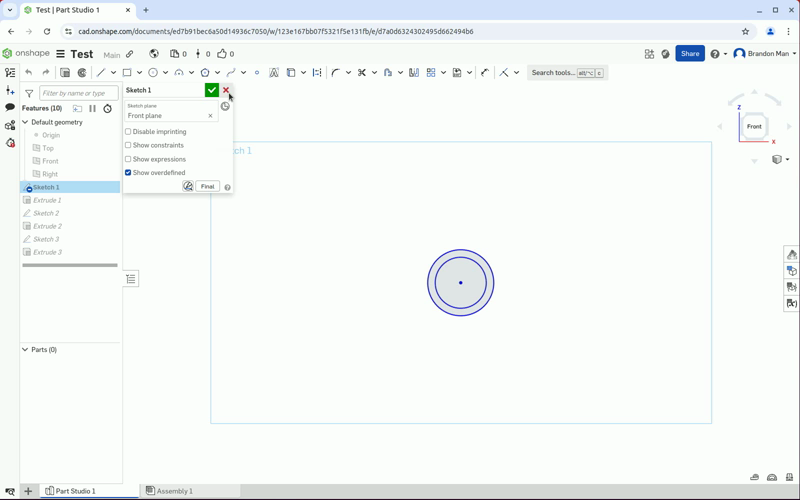
key(shift+s)
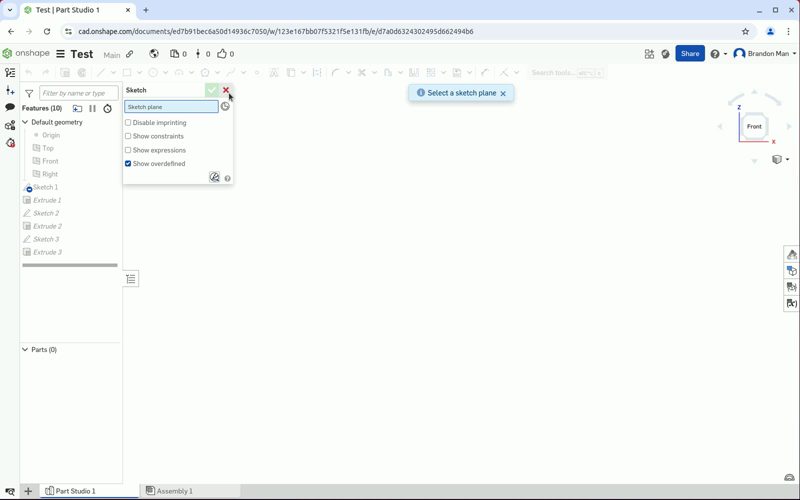
mouse_move(73, 163)
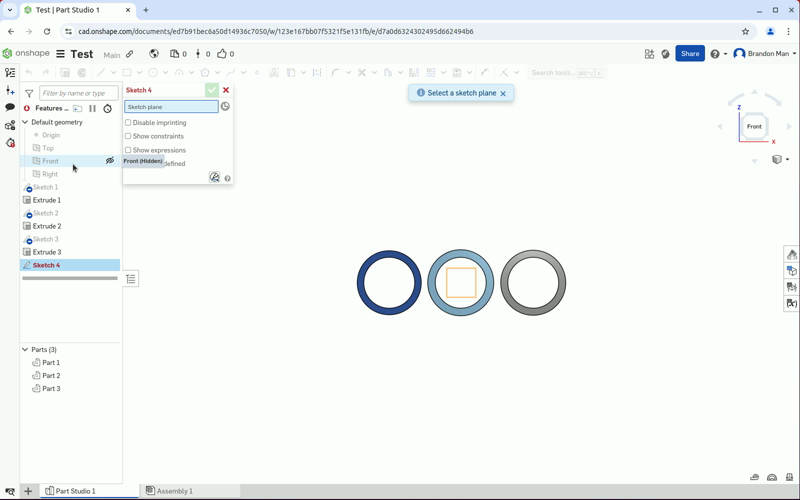
click(73, 163)
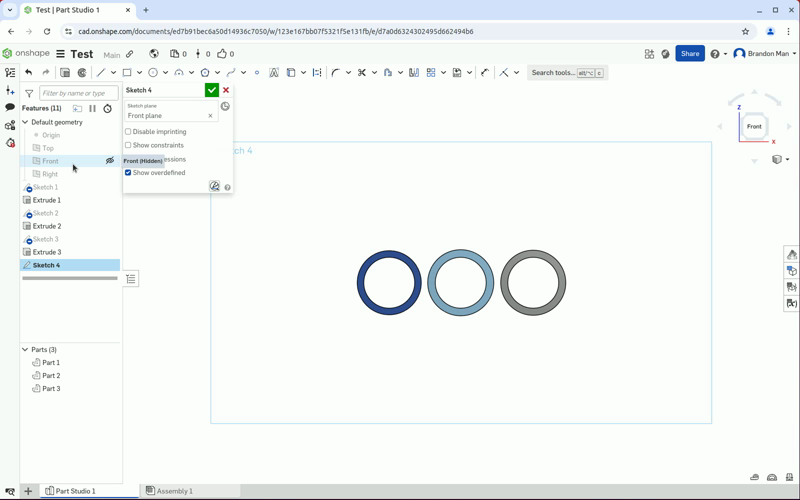
mouse_move(73, 352)
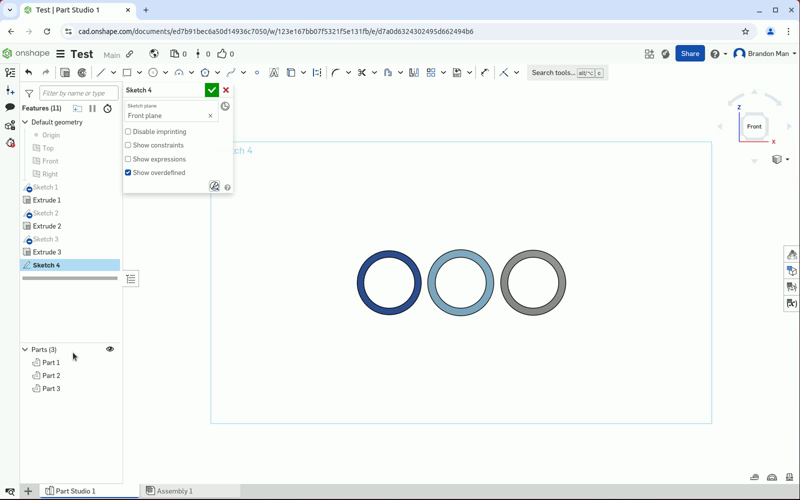
key(y)
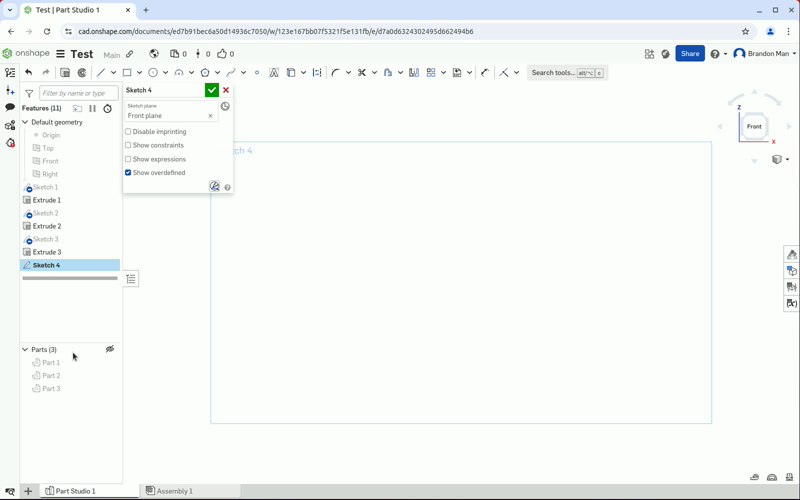
key(c)
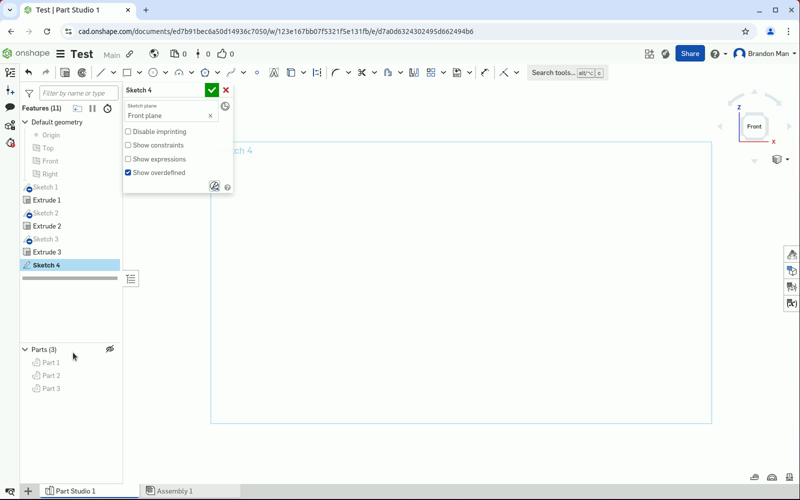
key_down(shift)
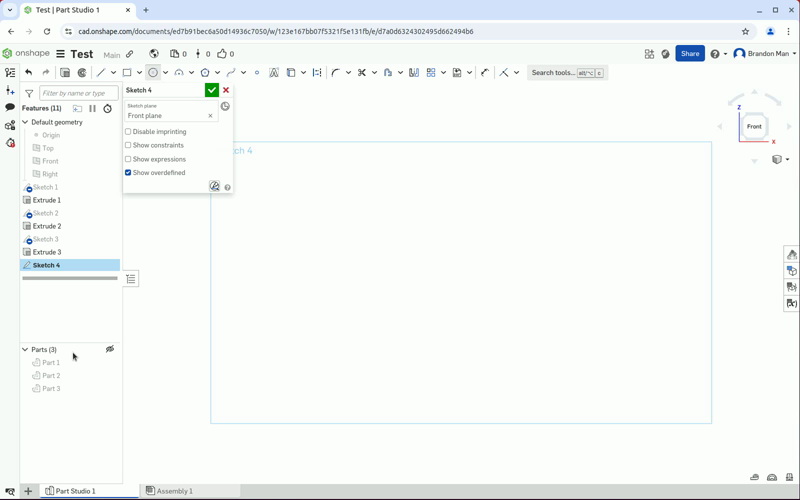
mouse_move(461, 282)
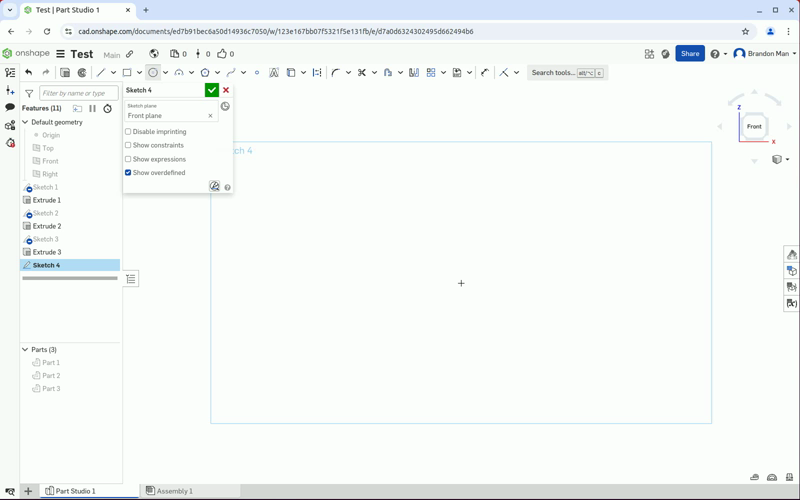
click(461, 282)
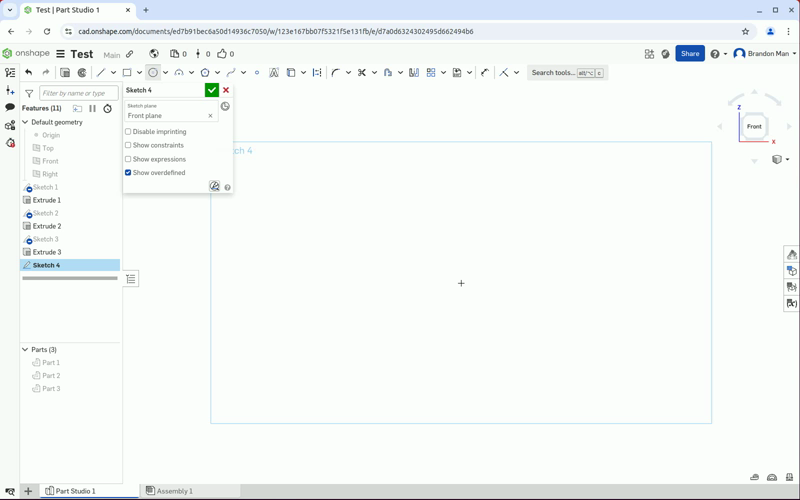
key_up(shift)
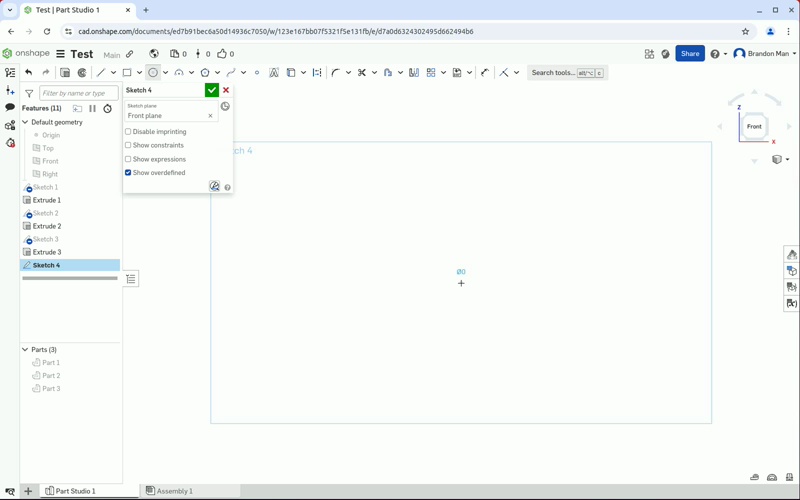
mouse_move(574, 282)
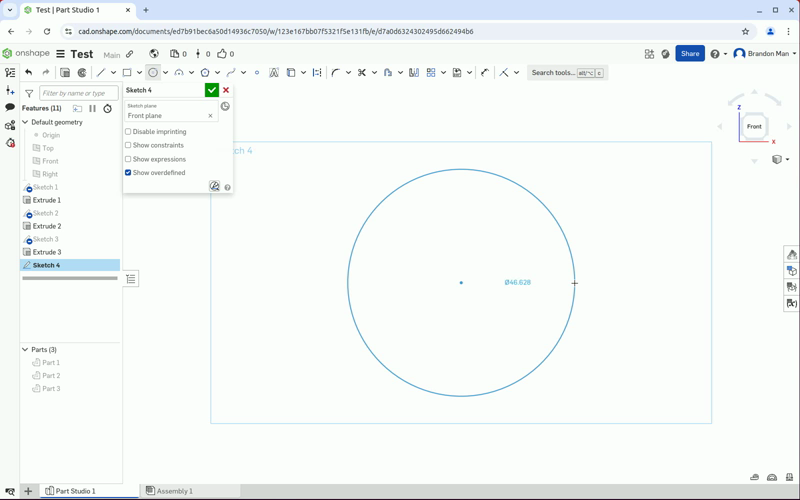
click(574, 282)
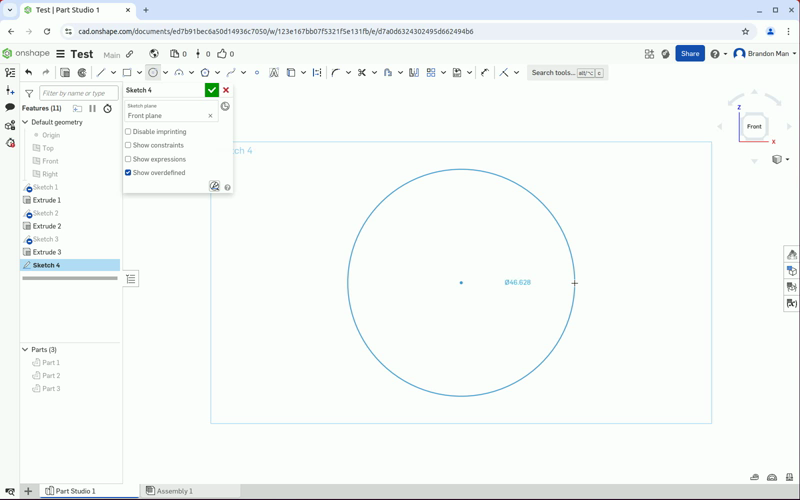
key(esc)
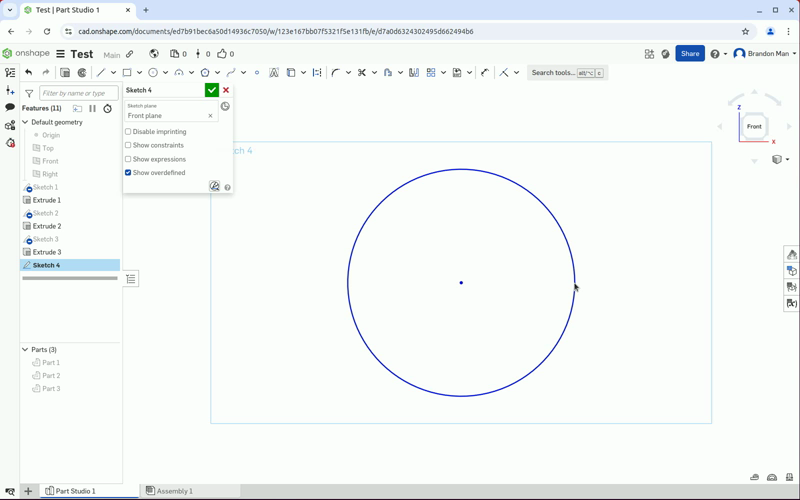
key(c)
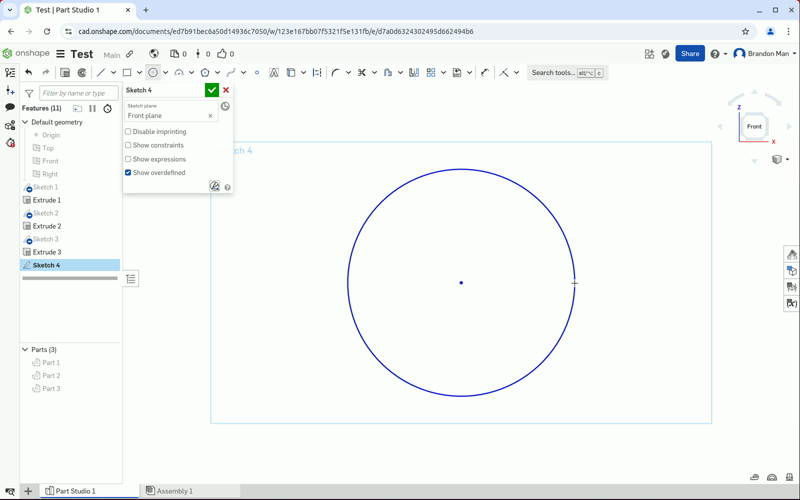
key_down(shift)
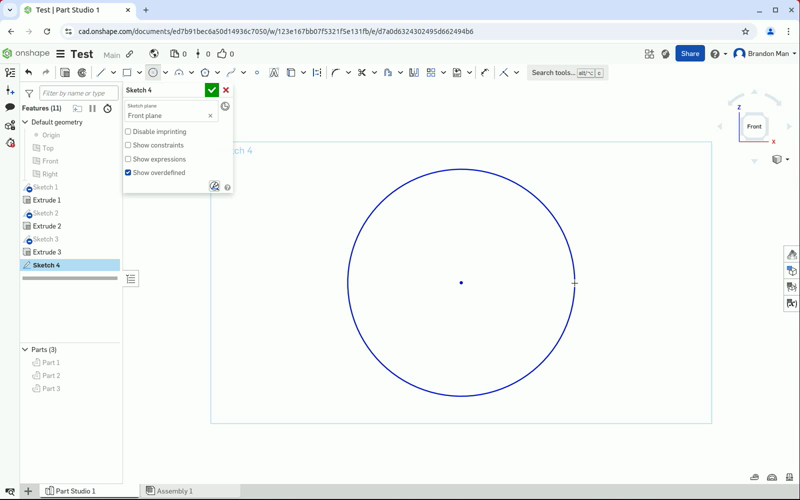
mouse_move(461, 282)
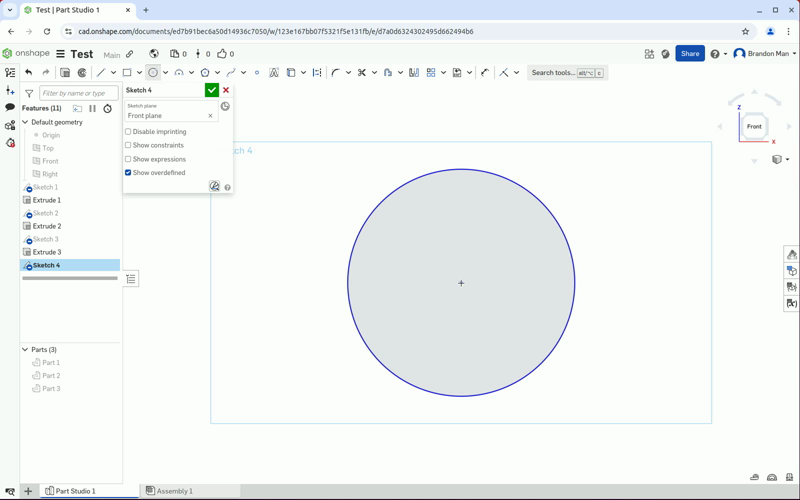
click(461, 282)
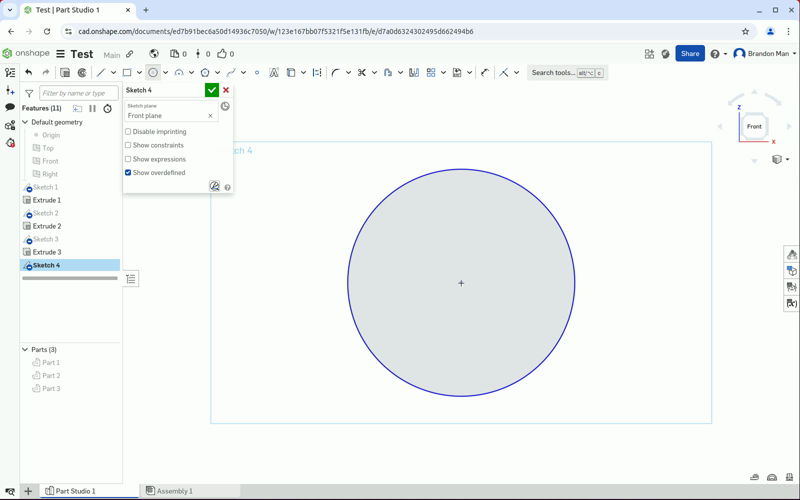
key_up(shift)
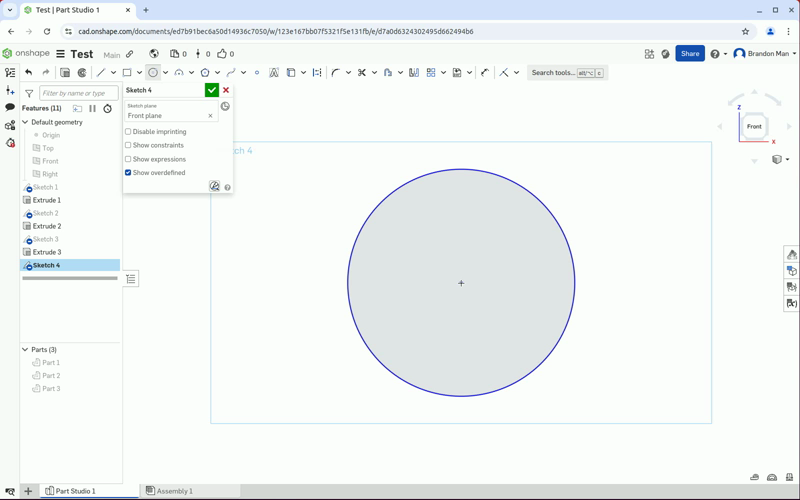
mouse_move(565, 282)
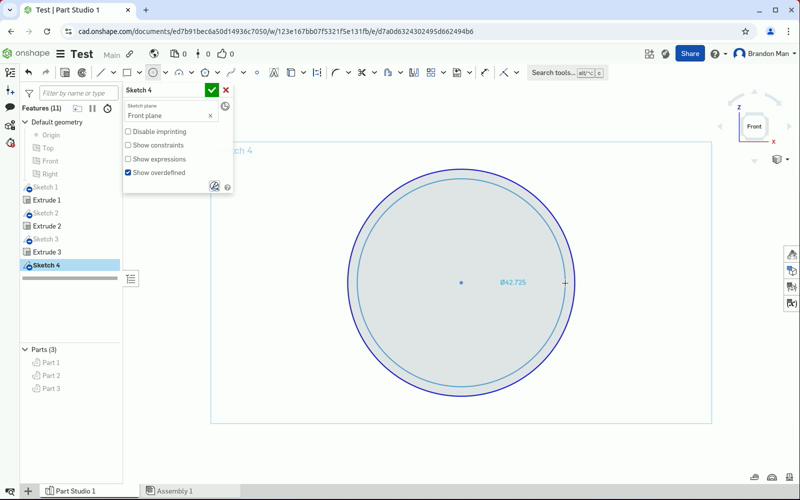
click(565, 282)
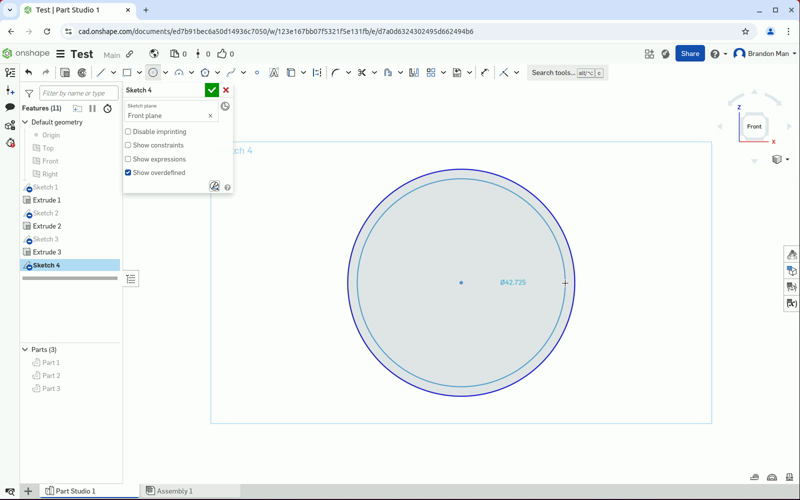
key(esc)
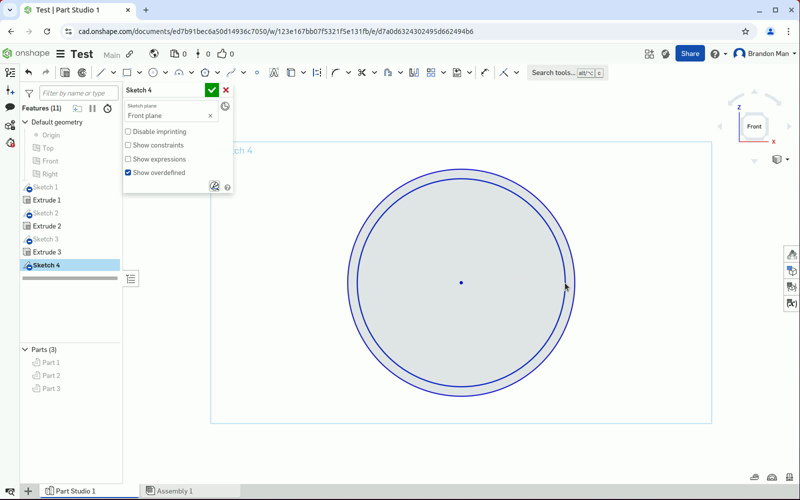
mouse_move(390, 364)
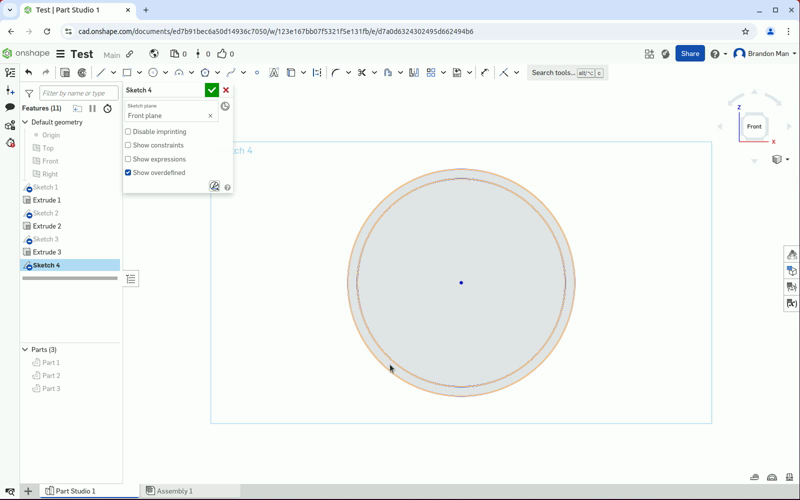
click(390, 364)
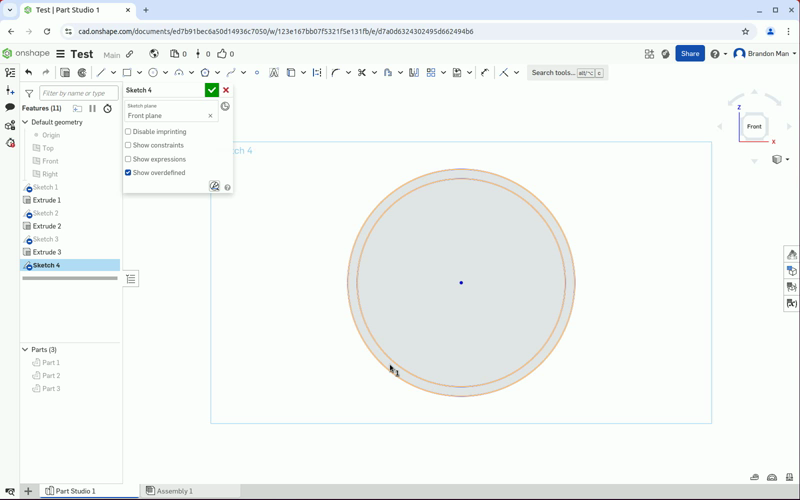
mouse_move(73, 352)
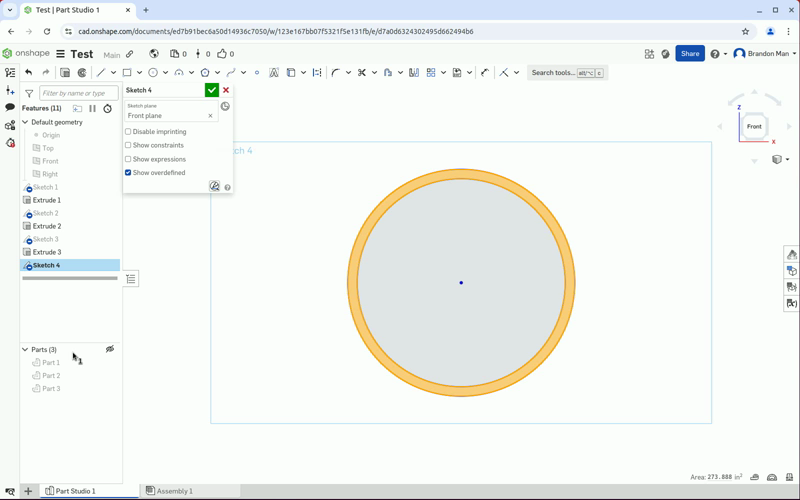
key(shift+y)
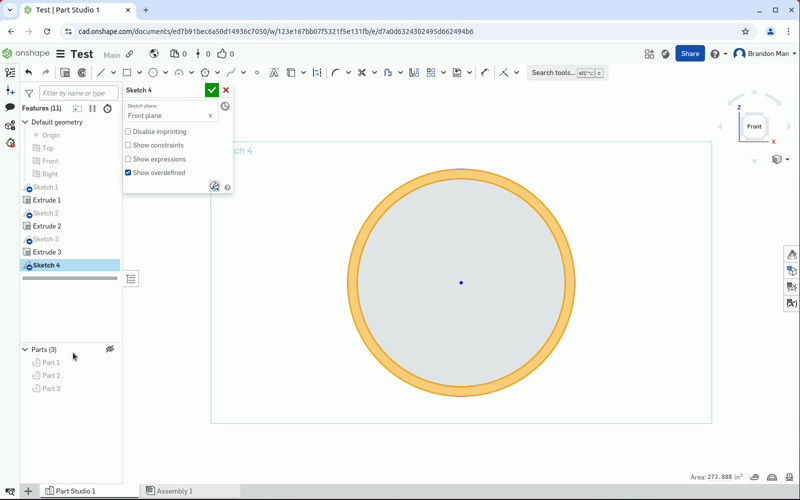
key(shift+e)
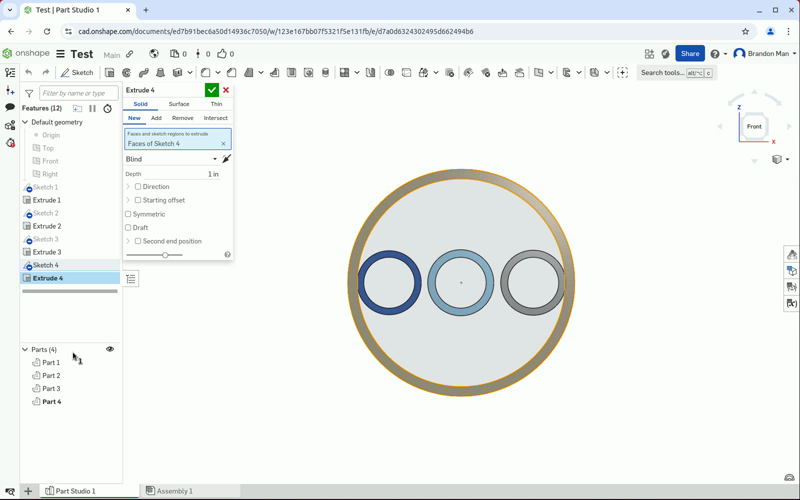
mouse_move(143, 106)
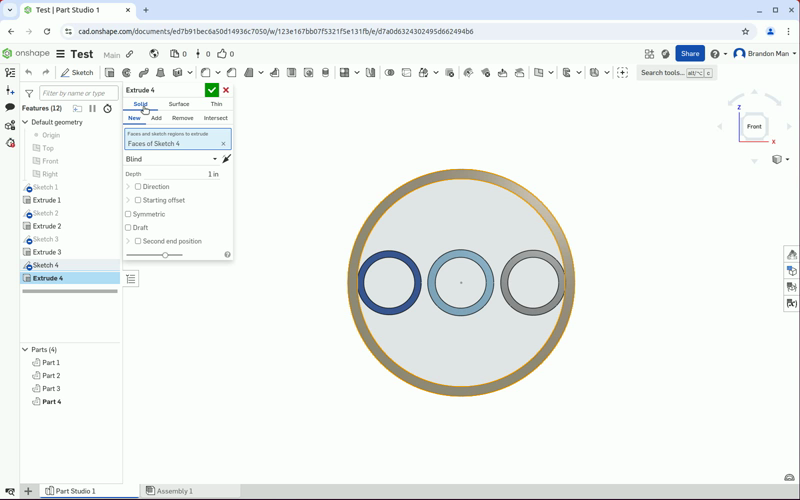
click(143, 106)
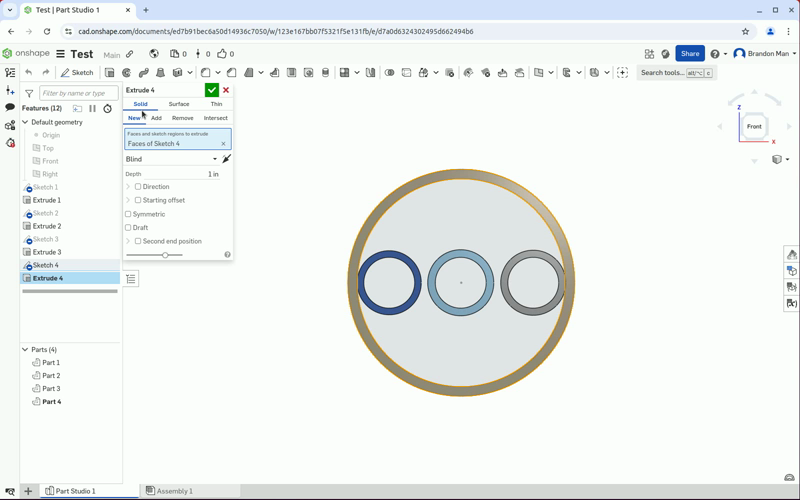
mouse_move(137, 120)
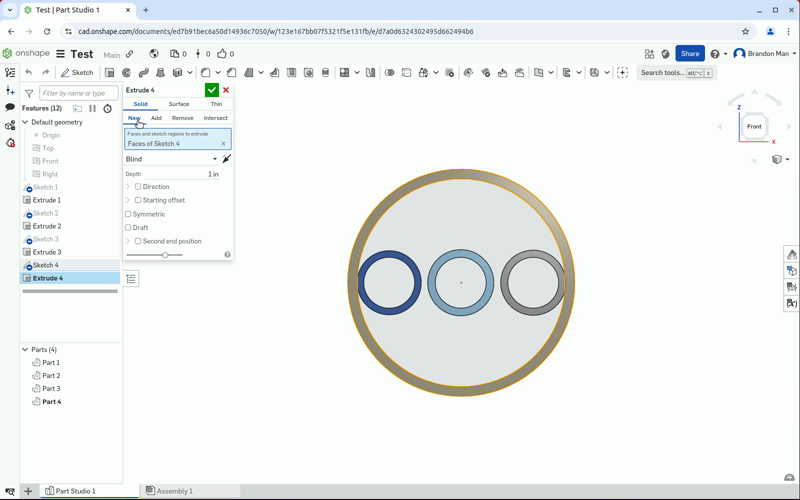
click(137, 120)
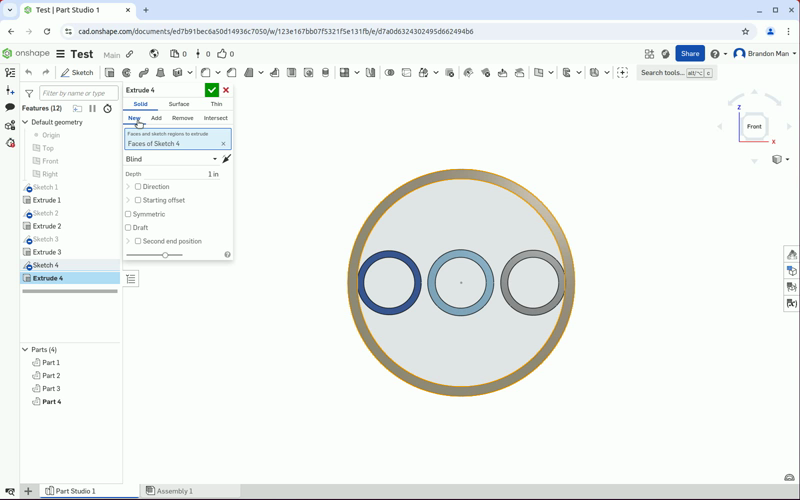
key(tab, 4)
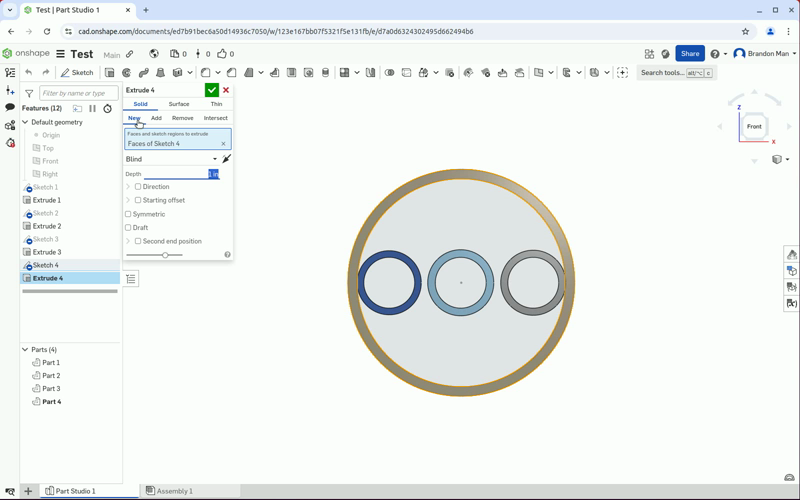
text(2.889)
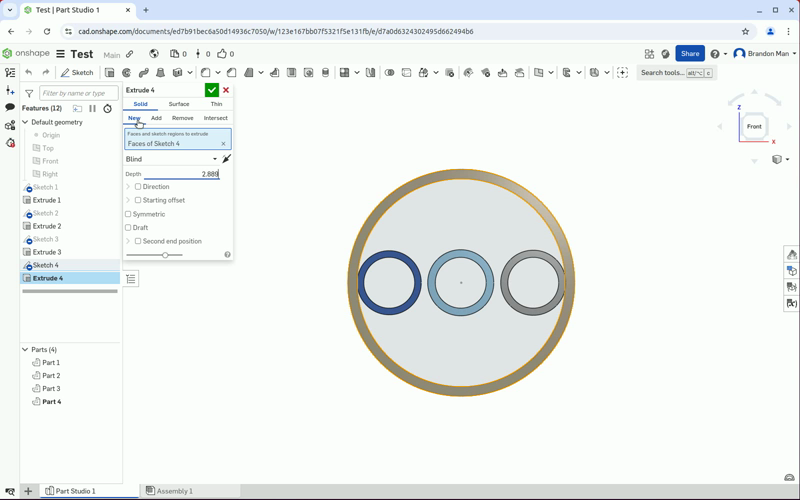
key(enter)
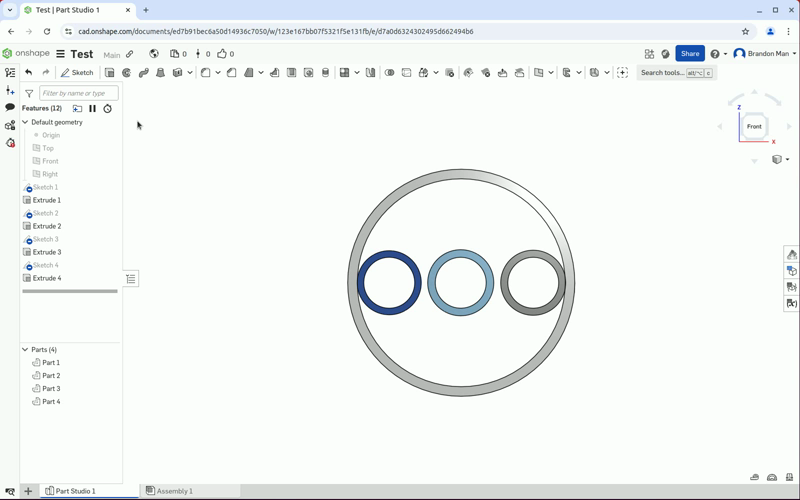
key(shift+h)
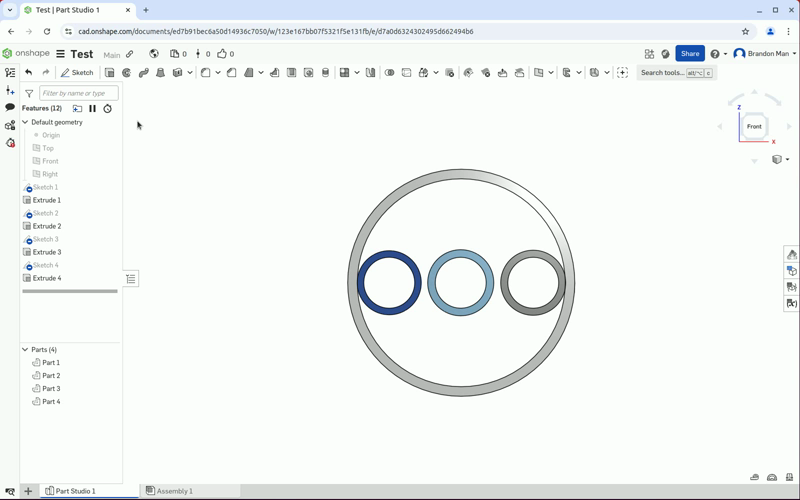
key(shift+h)
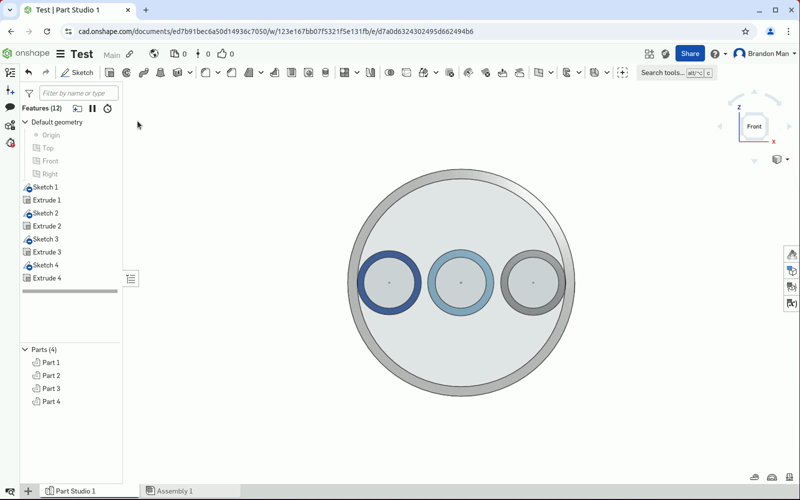
key(shift+7)
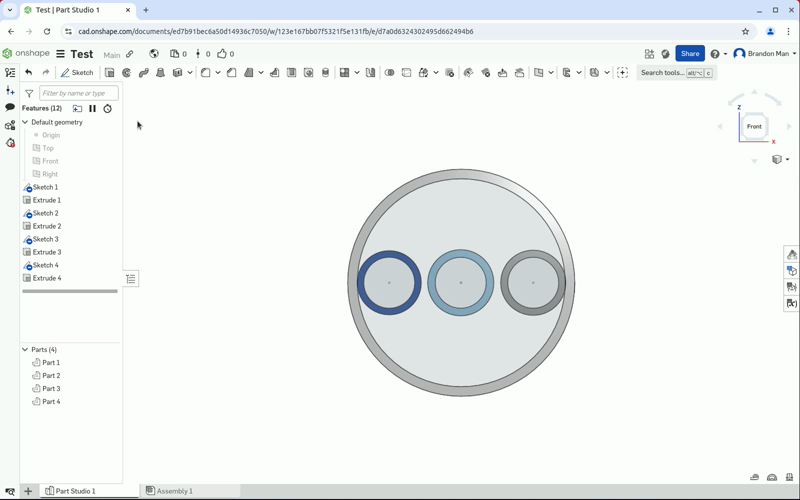
key(left, 2)
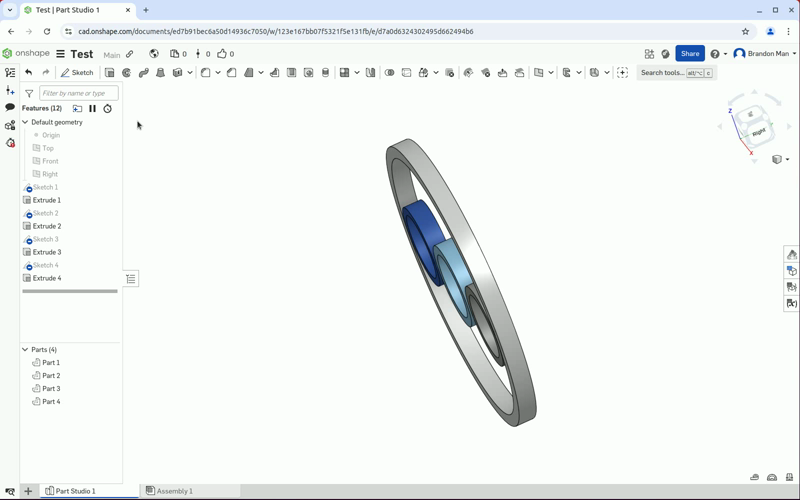
key(down, 2)
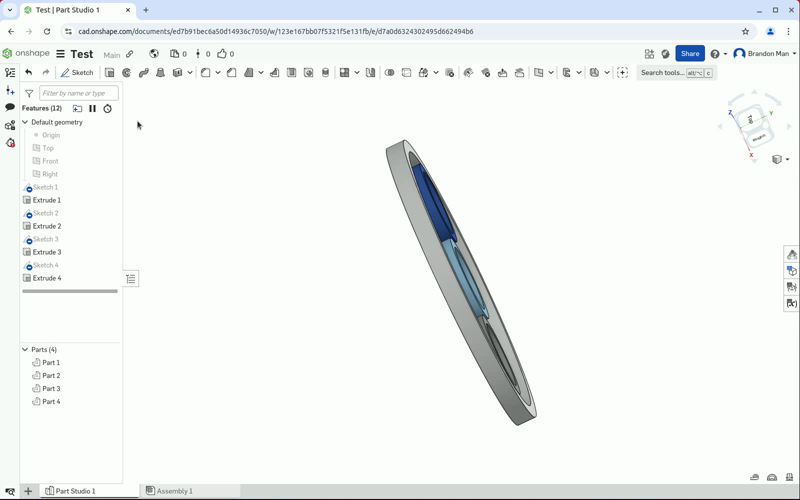
key(up, 2)
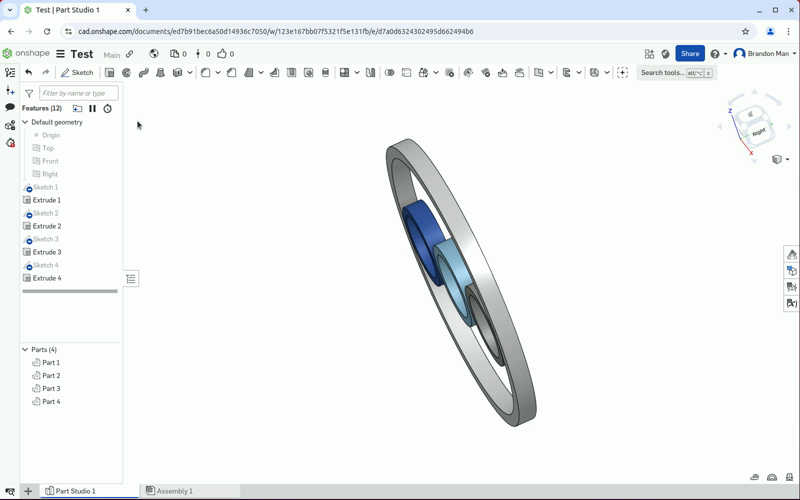
key(right, 2)
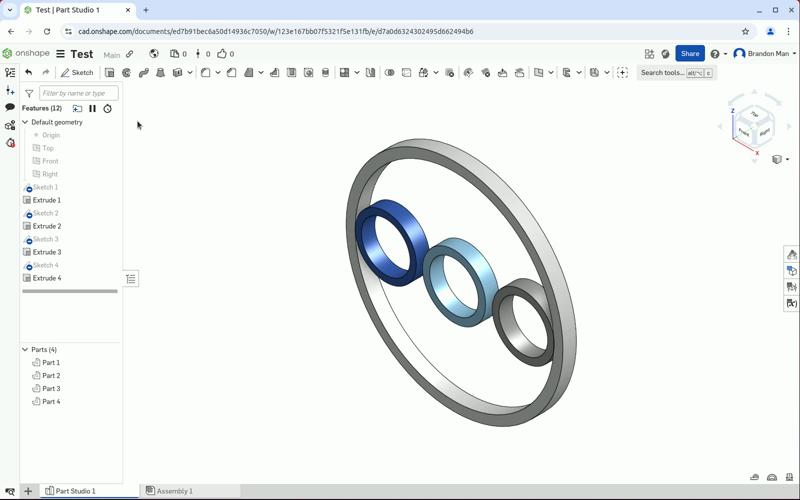
mouse_move(73, 189)
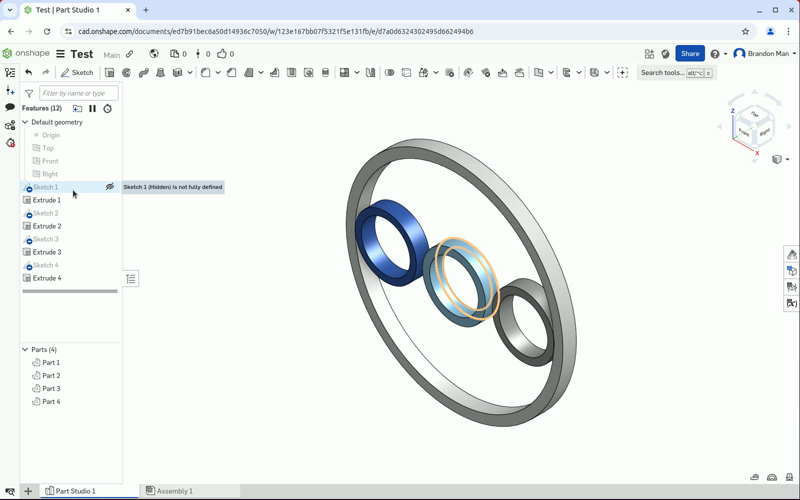
click(73, 189)